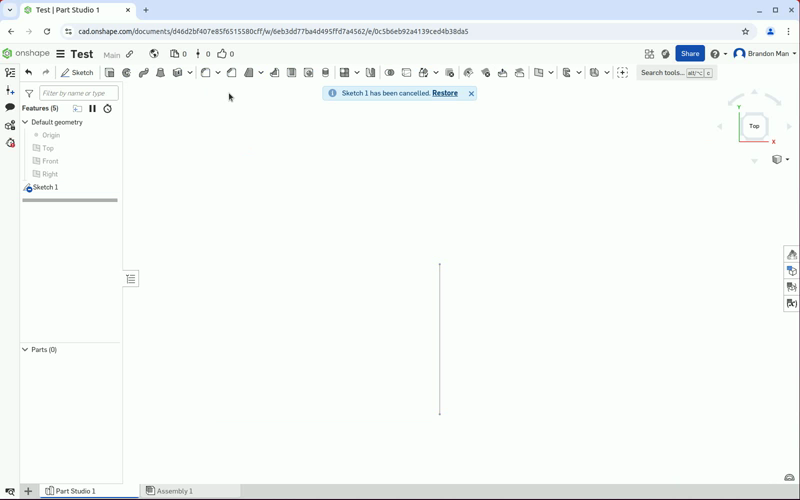
key(shift+h)
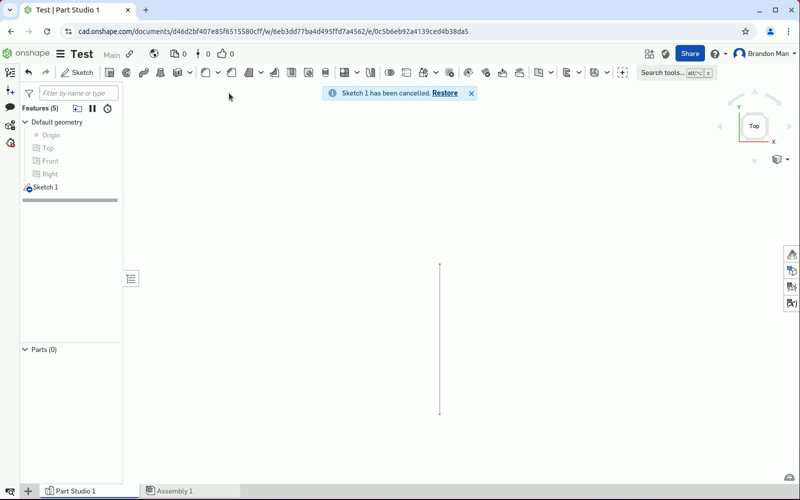
key(shift+s)
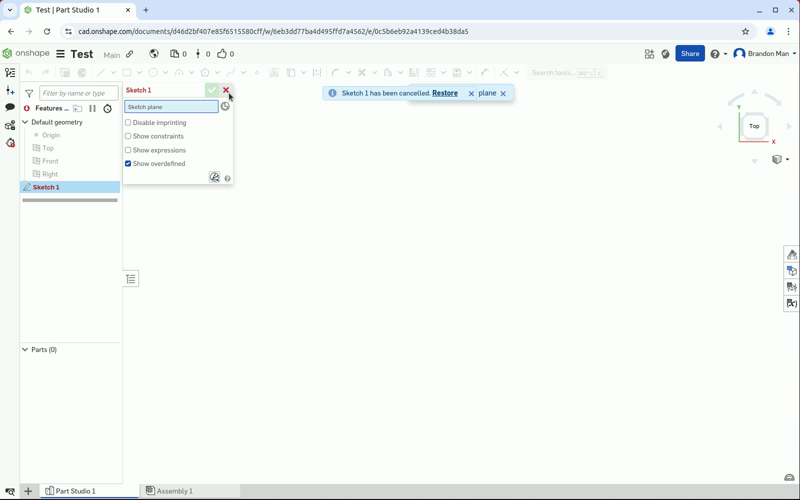
mouse_move(73, 150)
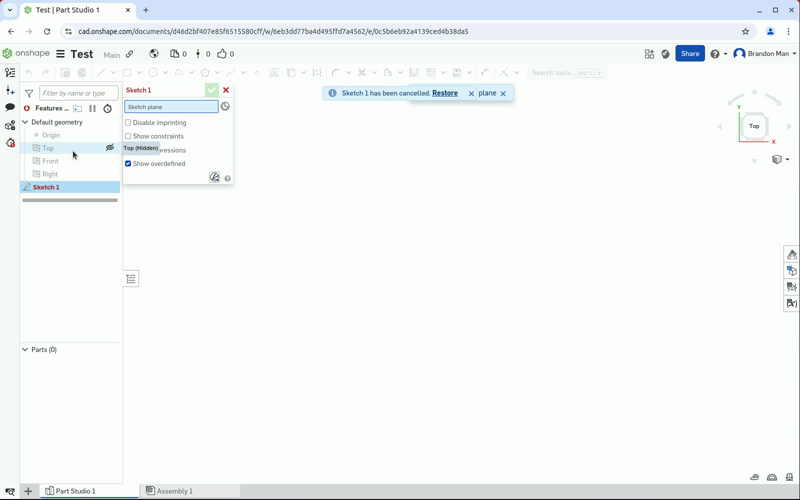
click(73, 150)
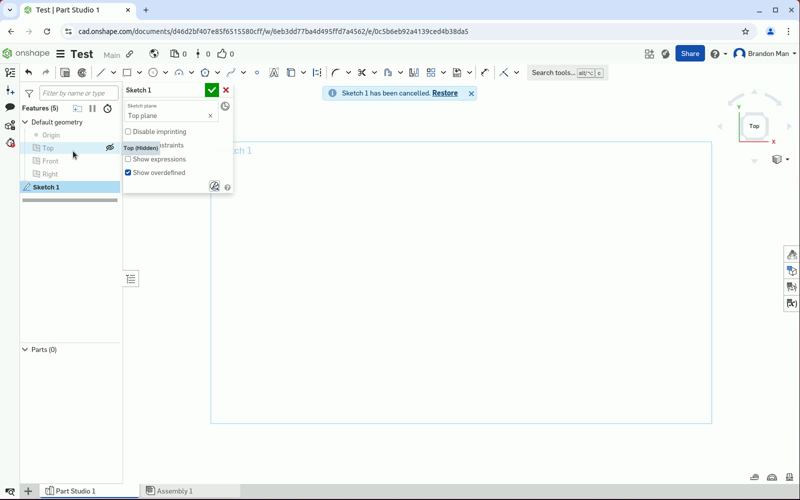
mouse_move(73, 352)
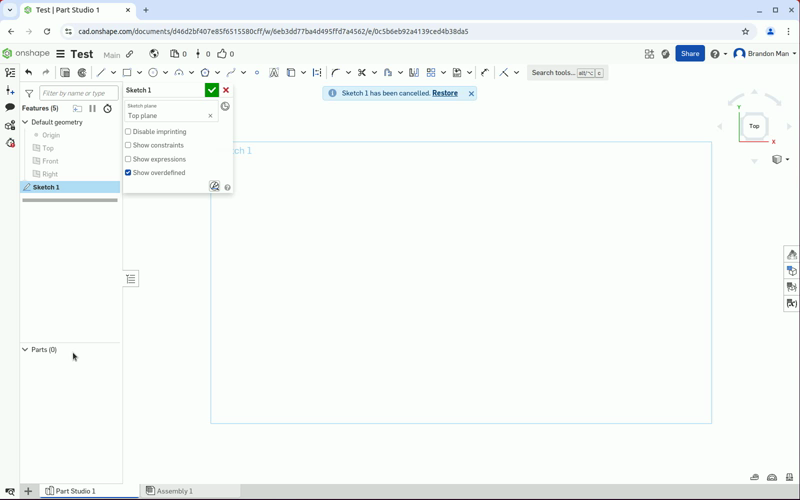
key(y)
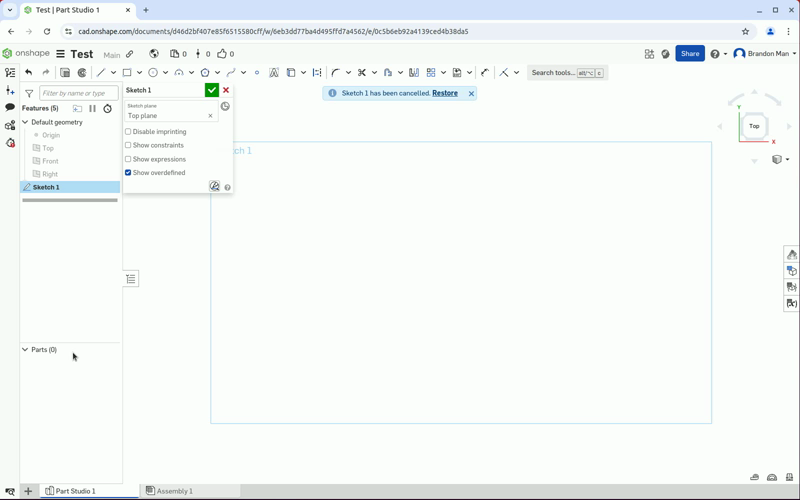
key(l)
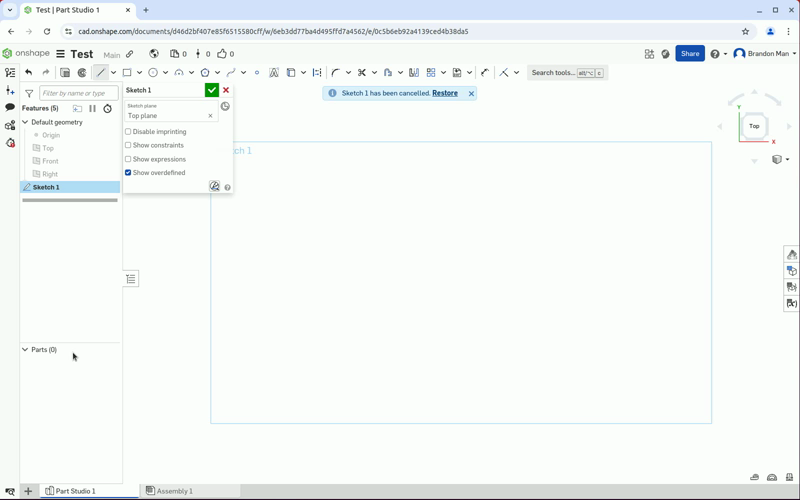
key_down(shift)
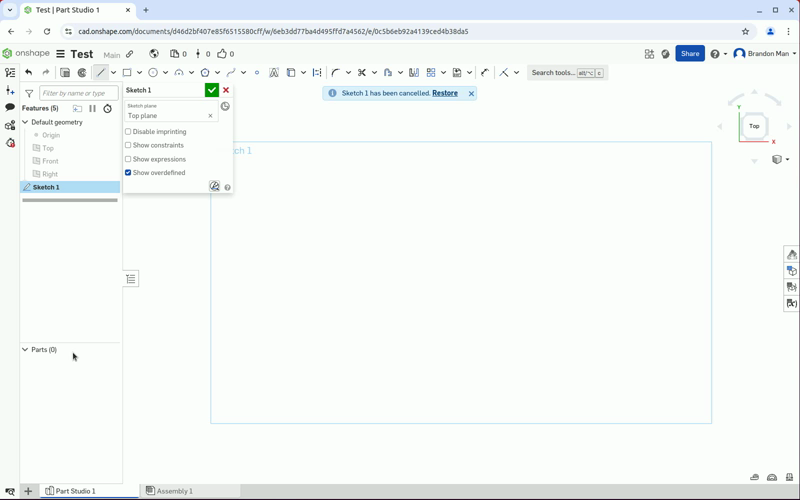
mouse_move(398, 347)
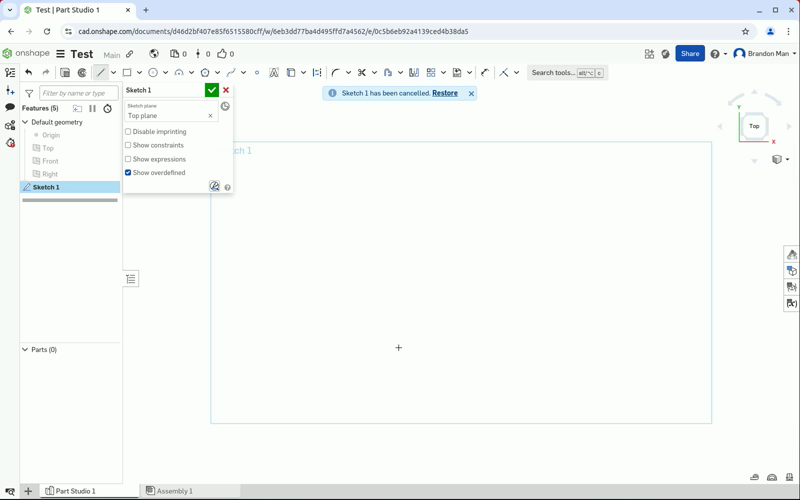
click(398, 347)
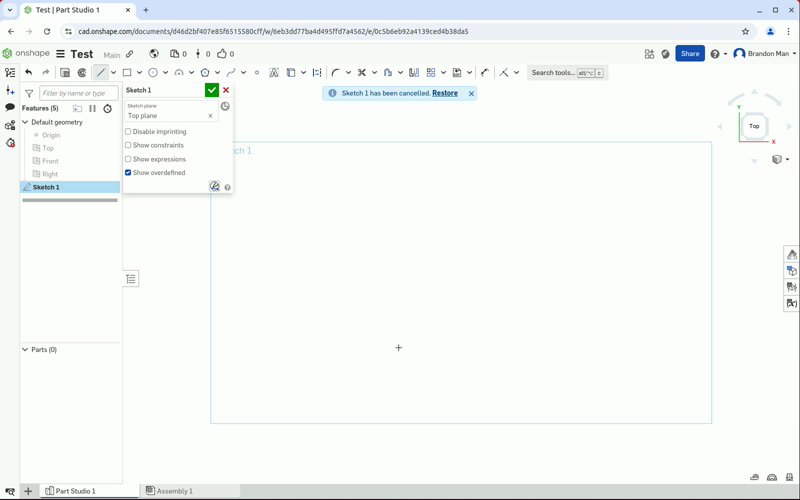
key_up(shift)
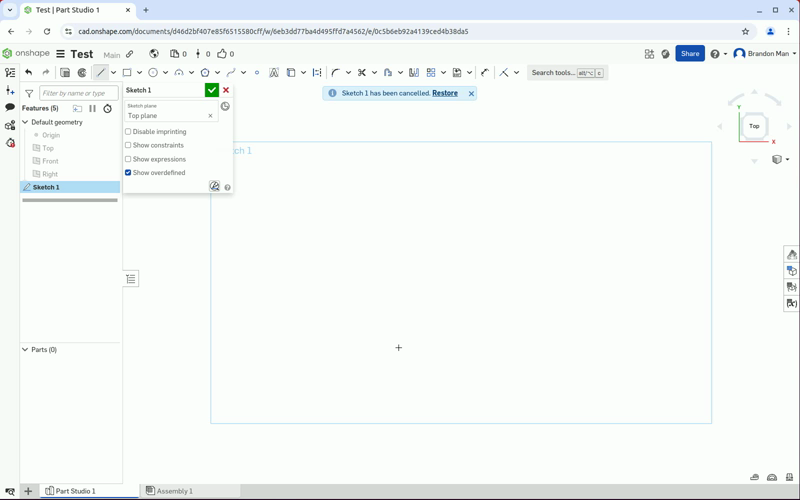
key_down(shift)
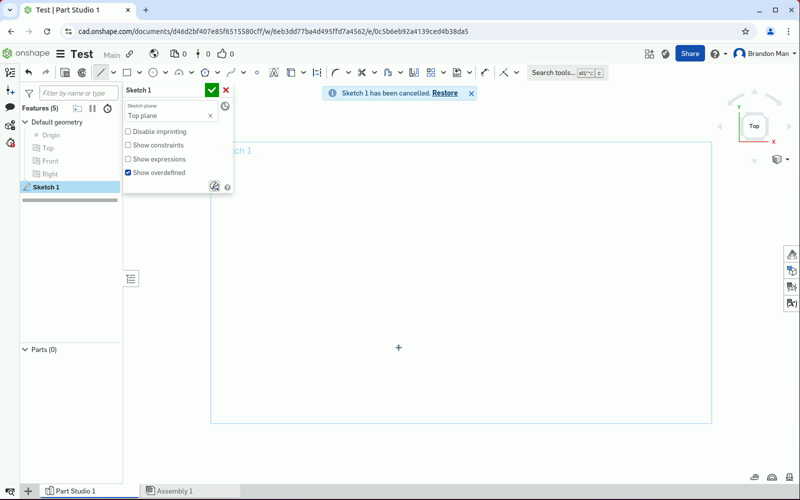
mouse_move(428, 347)
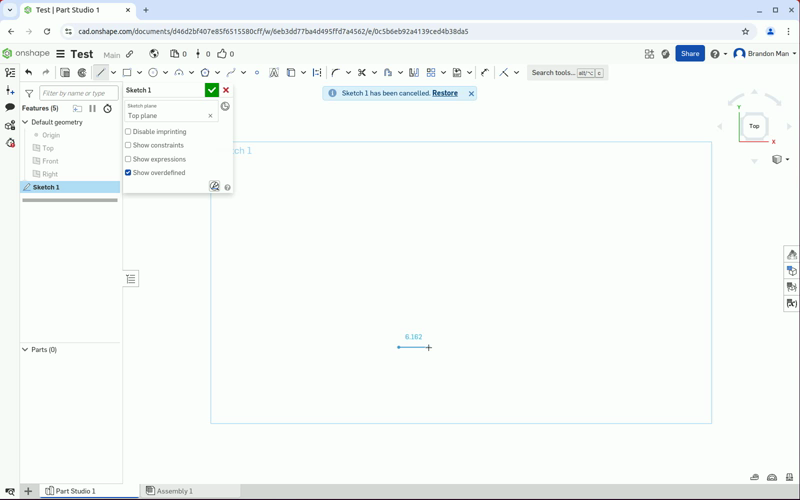
mouse_move(427, 347)
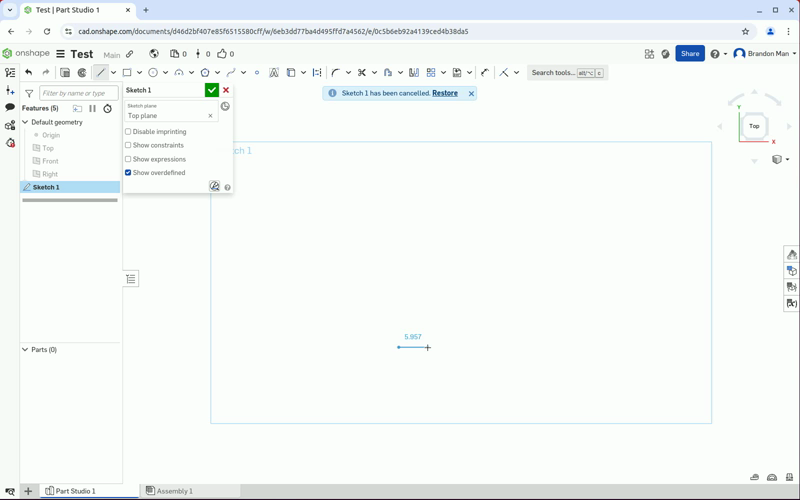
click(427, 347)
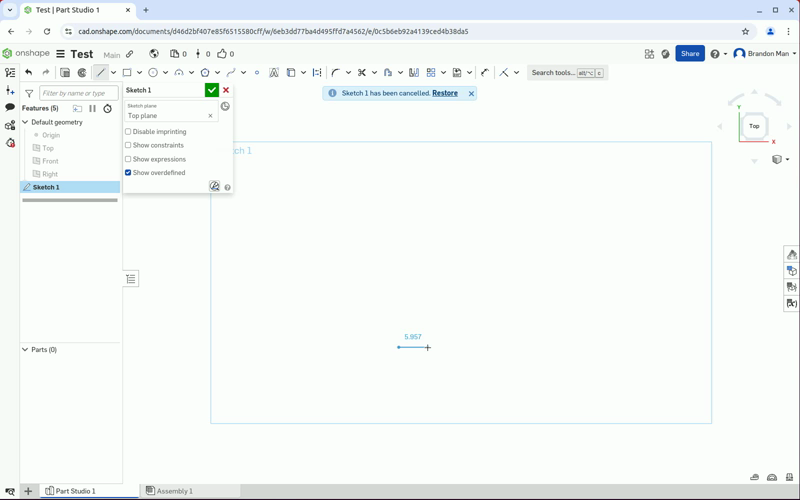
key_up(shift)
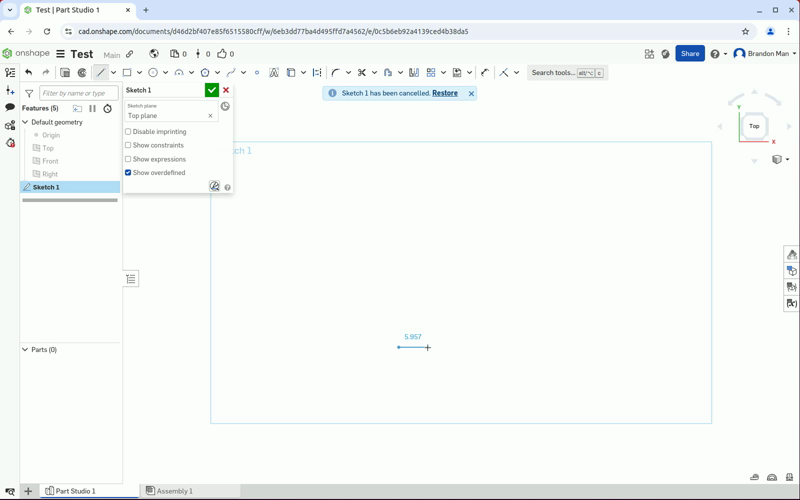
key_down(shift)
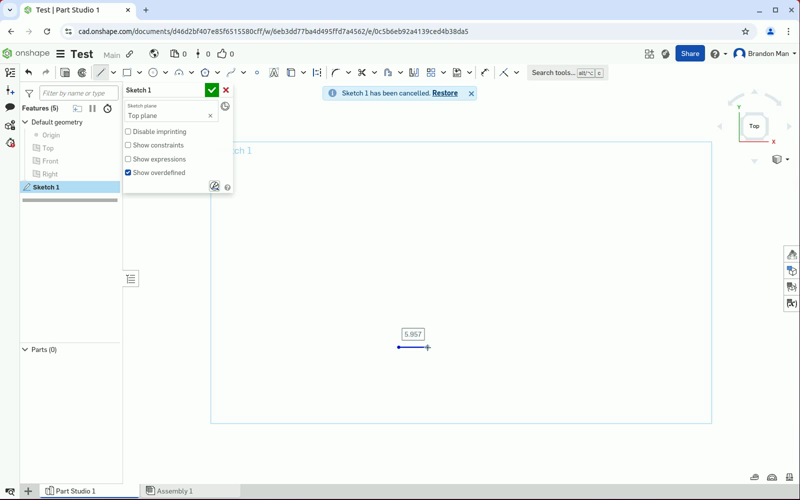
mouse_move(457, 347)
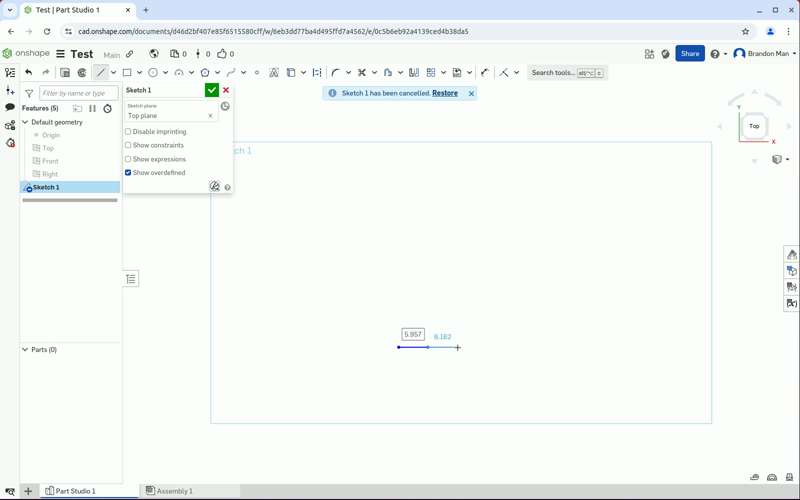
mouse_move(427, 318)
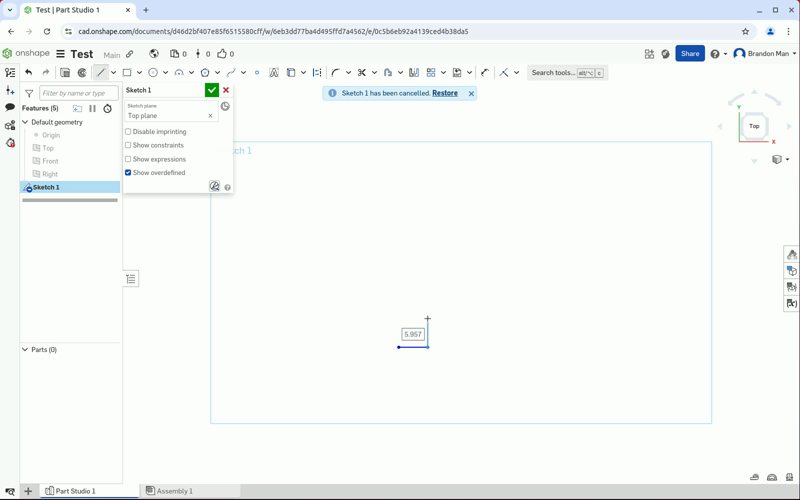
click(427, 318)
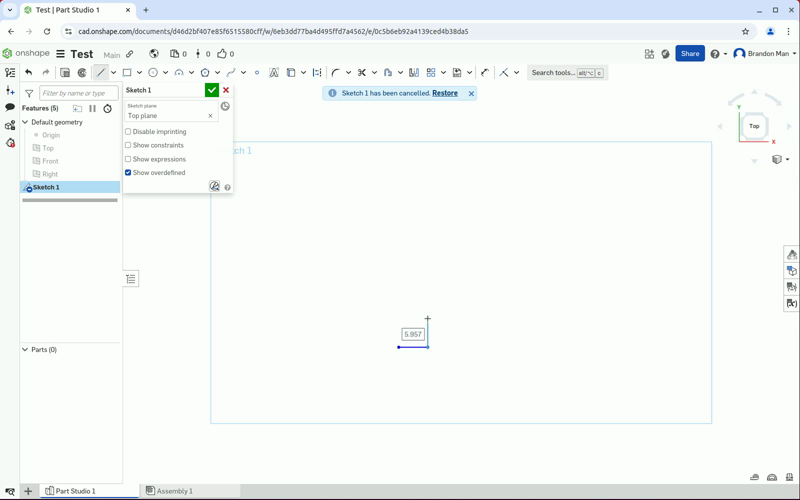
key_up(shift)
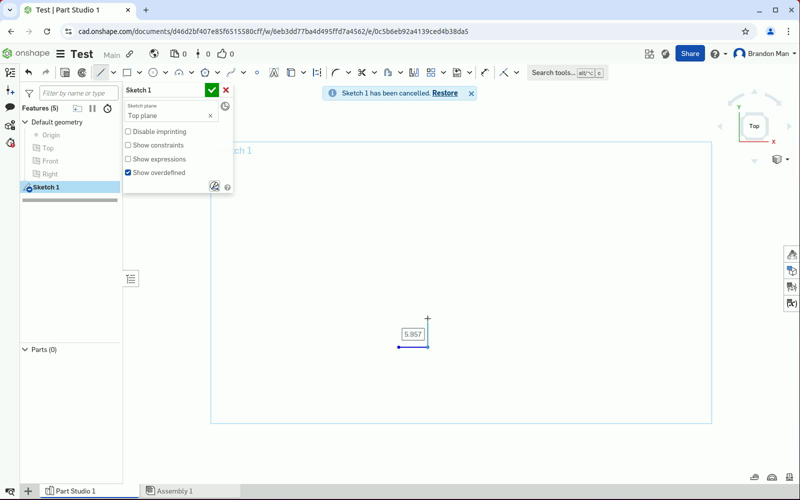
key_down(shift)
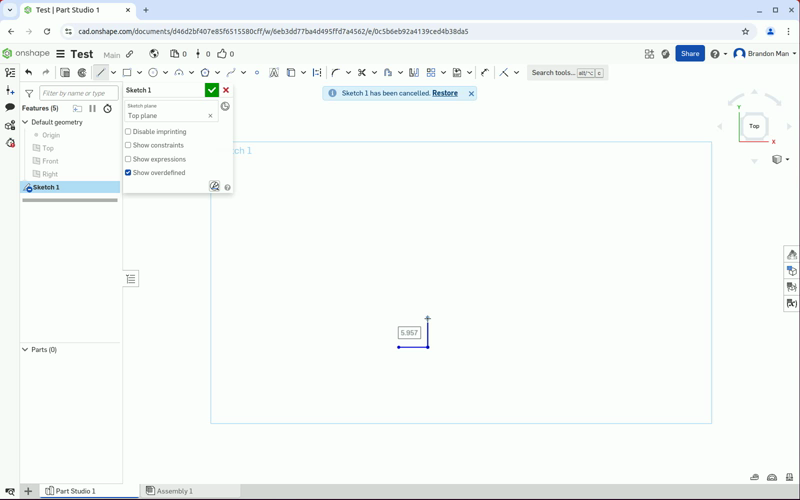
mouse_move(457, 318)
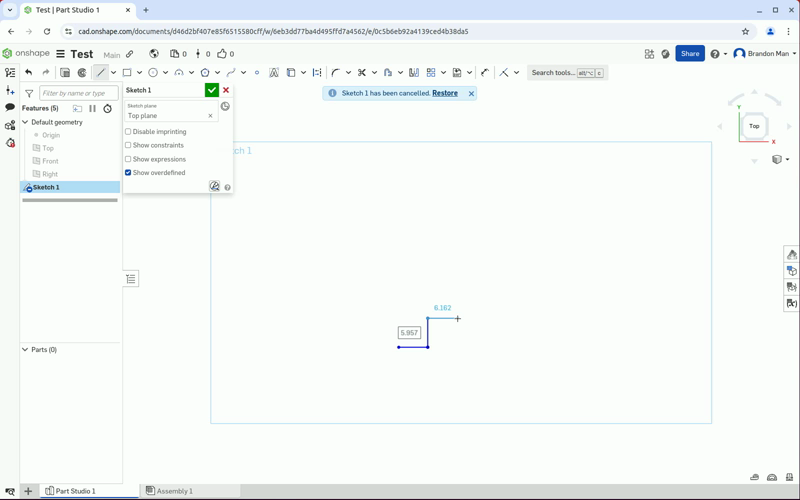
mouse_move(398, 318)
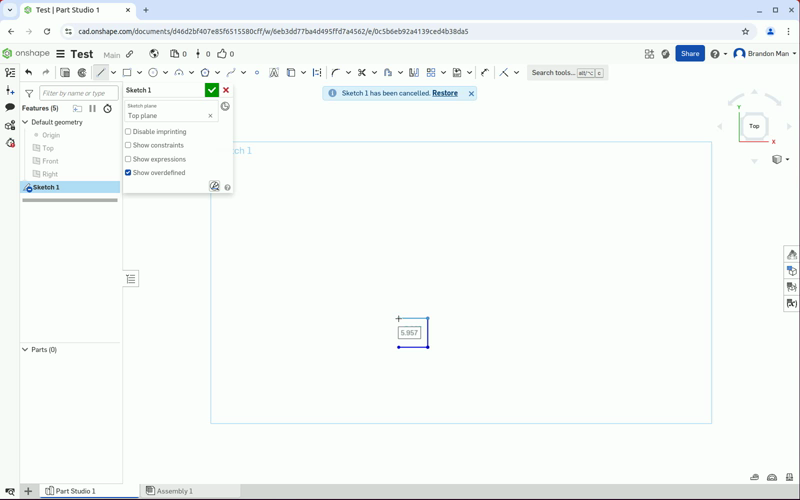
click(398, 318)
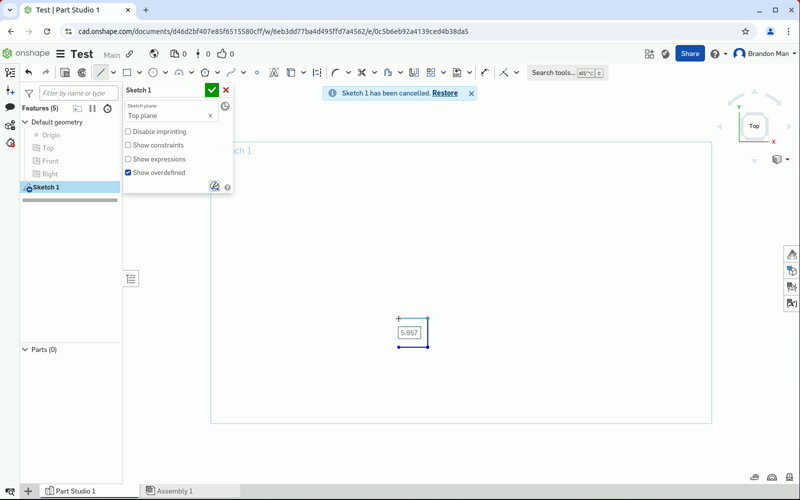
key_up(shift)
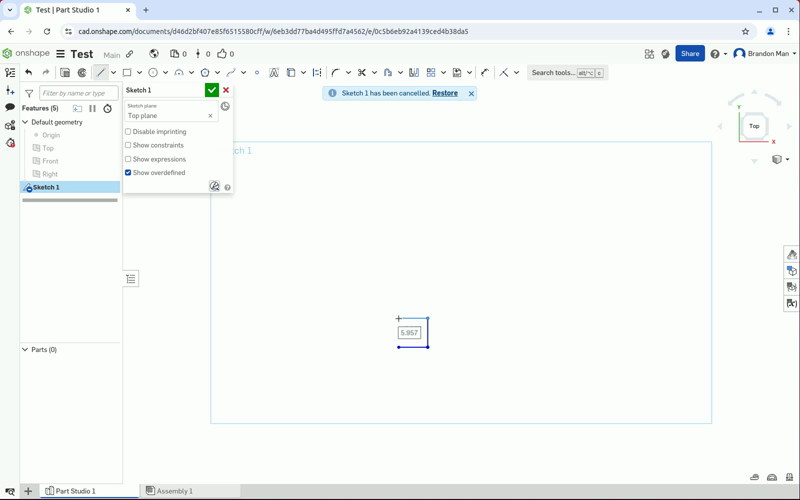
mouse_move(428, 318)
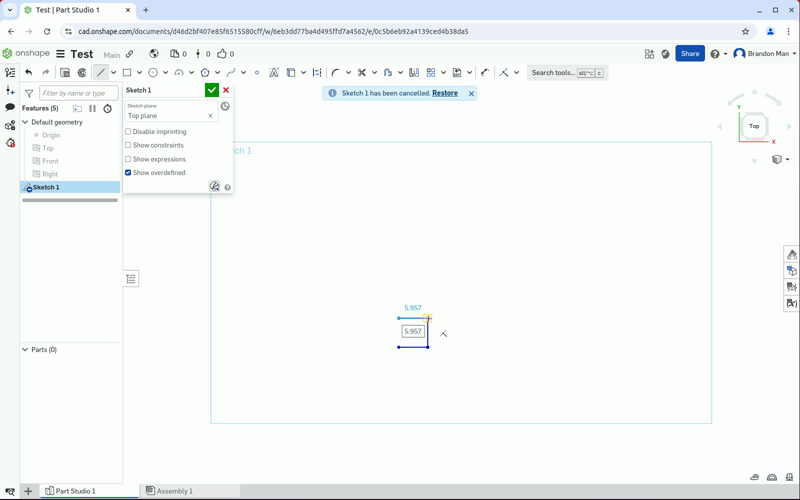
key_down(shift)
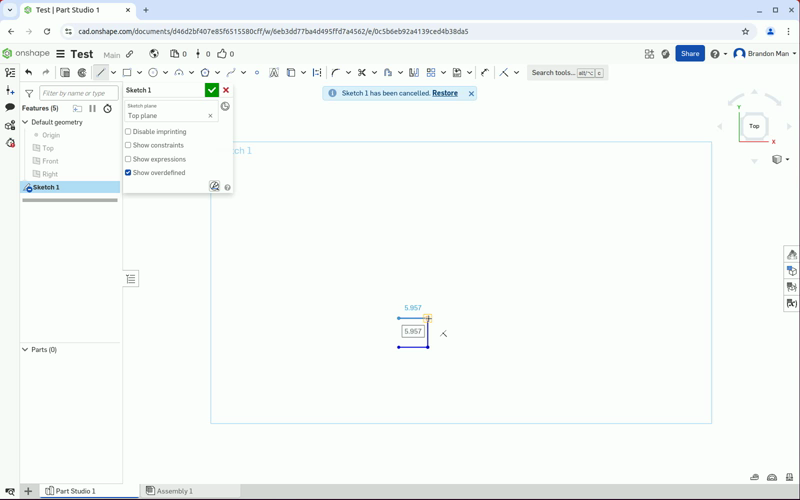
mouse_move(398, 347)
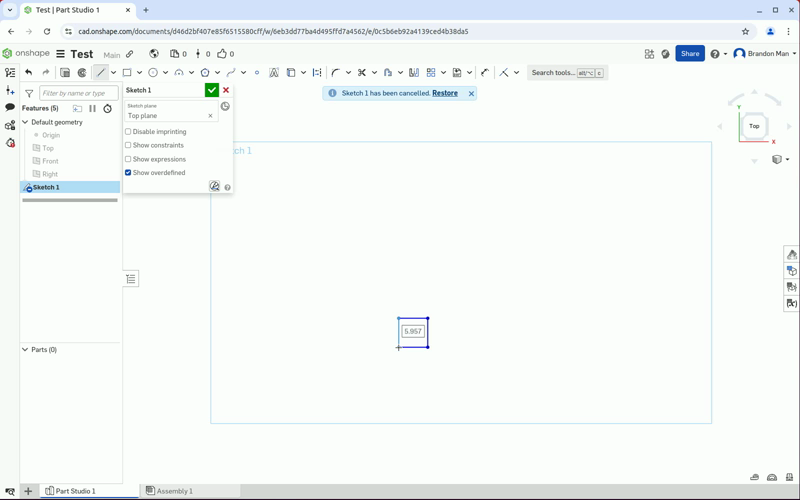
key_up(shift)
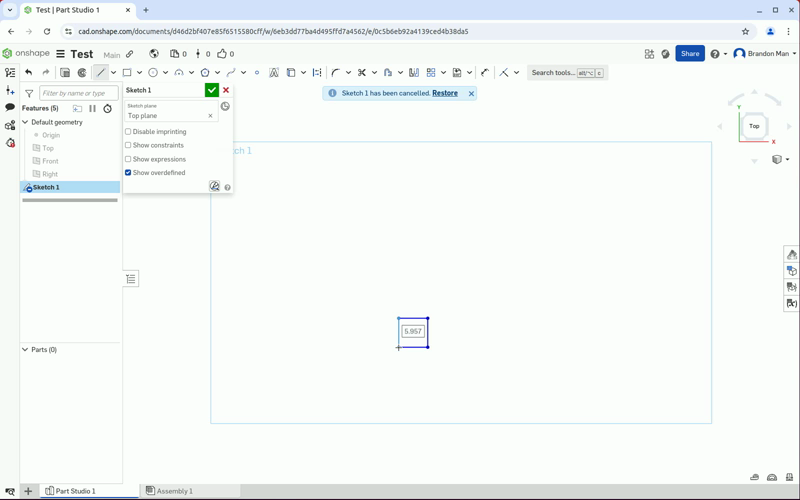
click(398, 347)
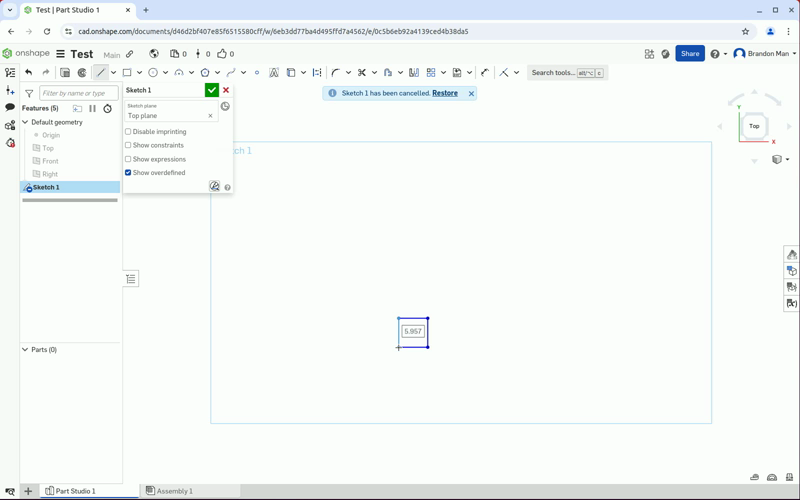
key(esc)
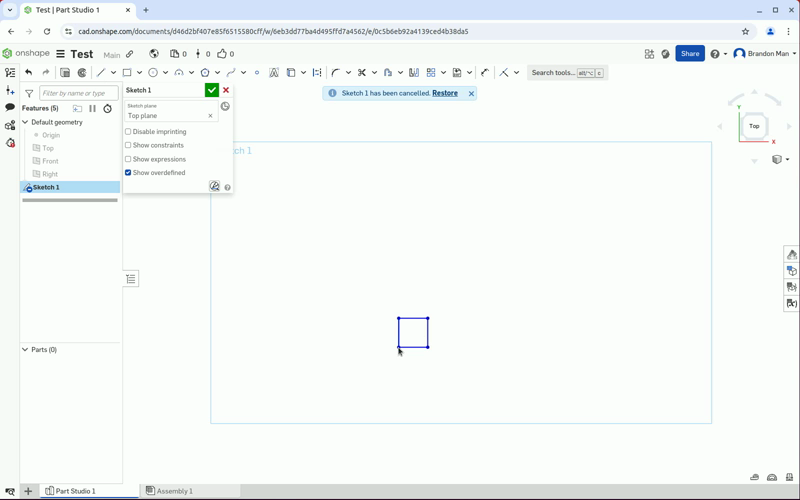
mouse_move(418, 344)
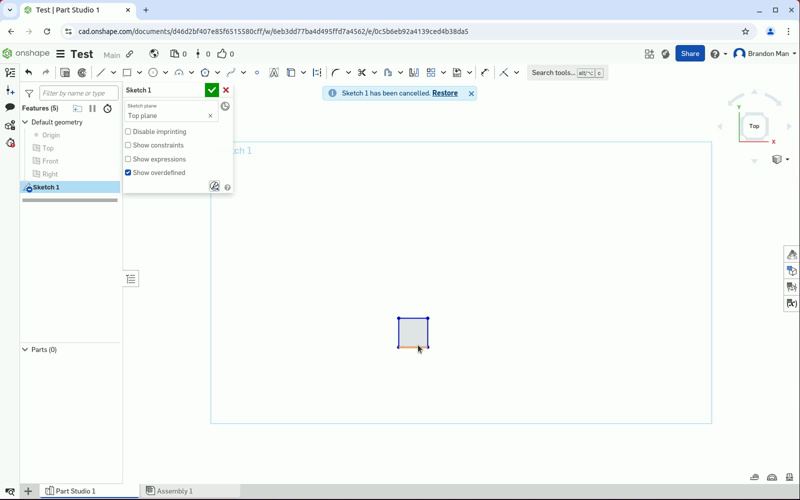
scroll(6)
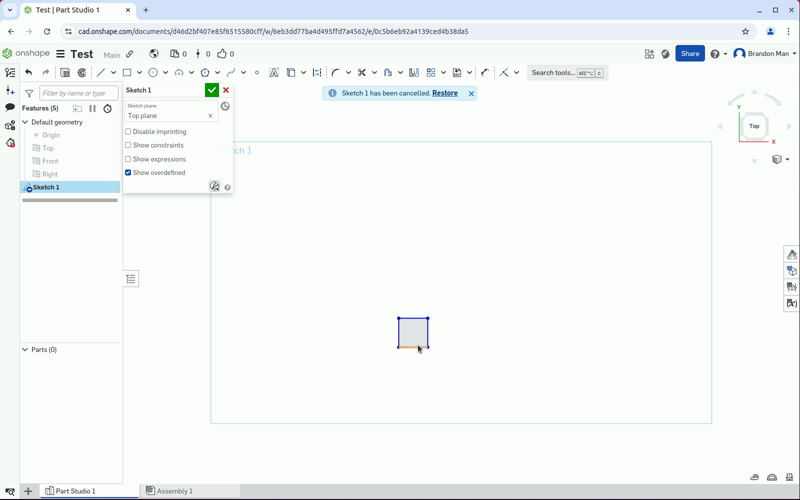
scroll(6)
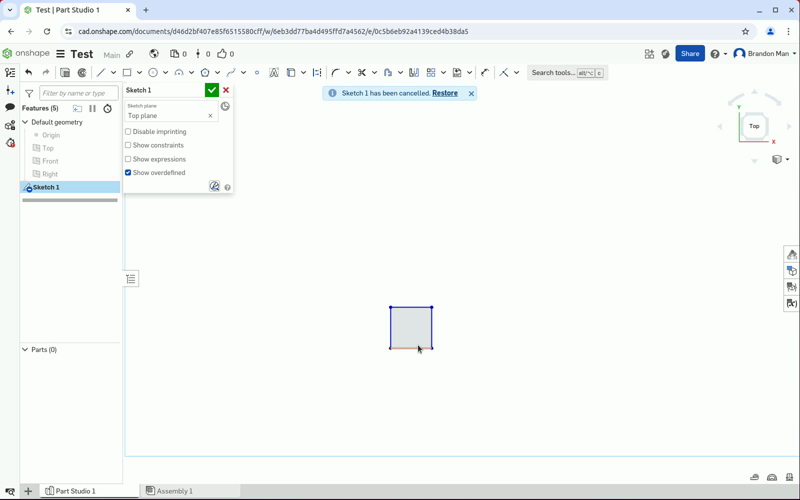
scroll(6)
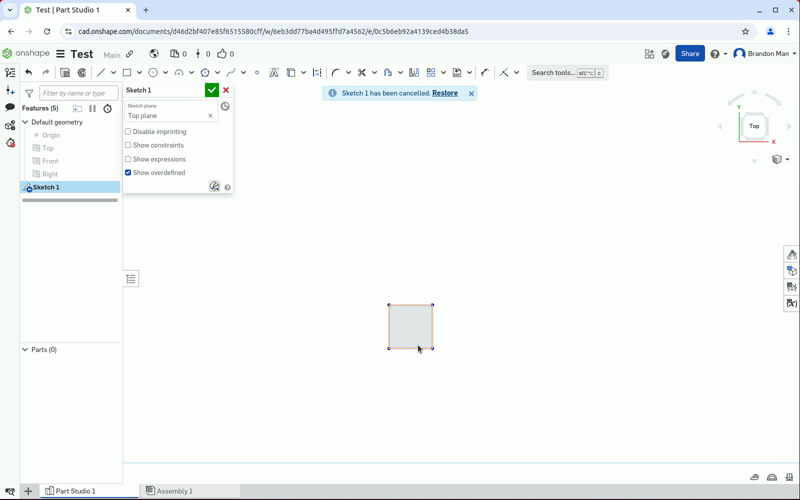
scroll(6)
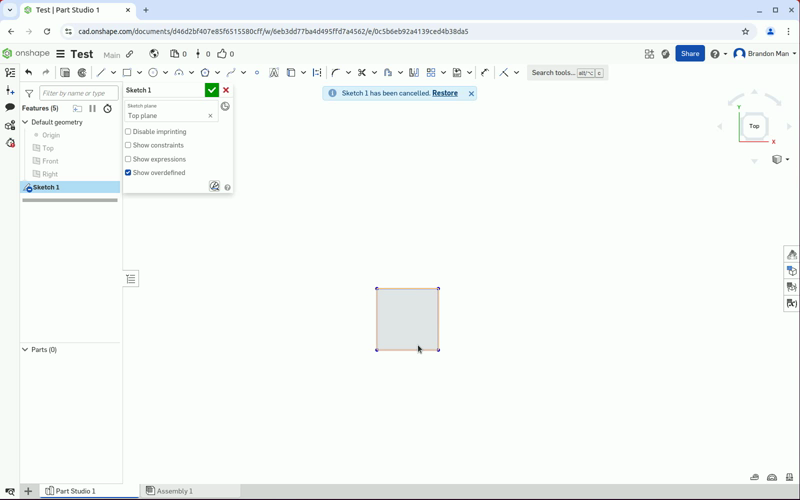
scroll(6)
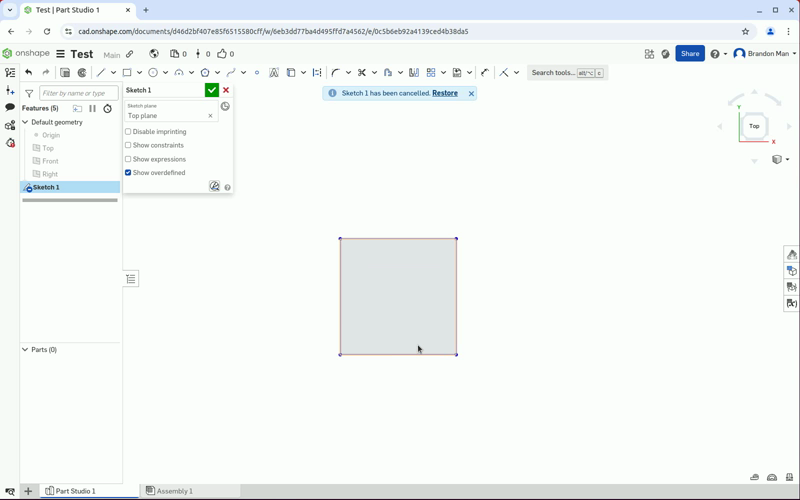
scroll(6)
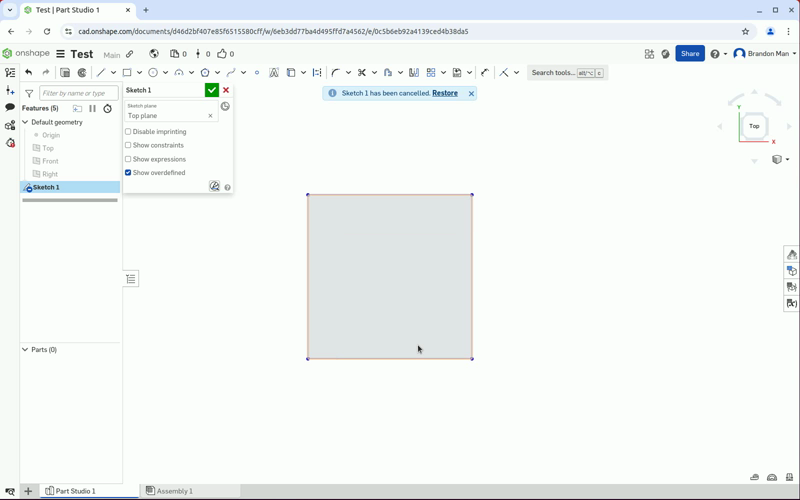
scroll(6)
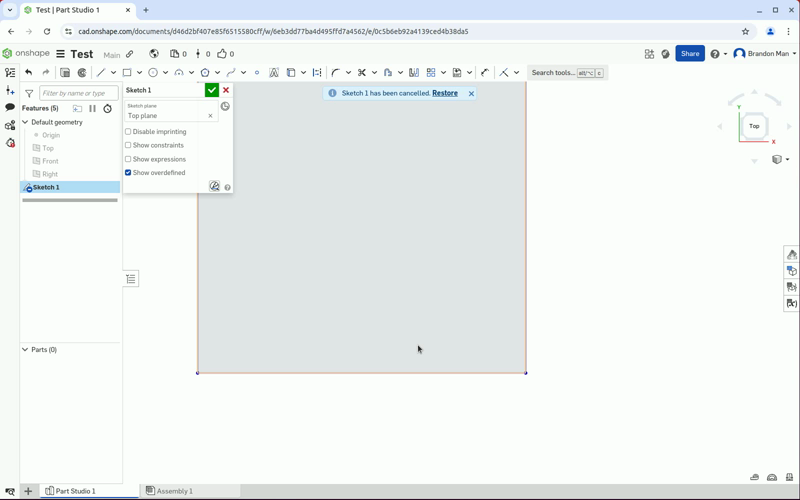
click(418, 344)
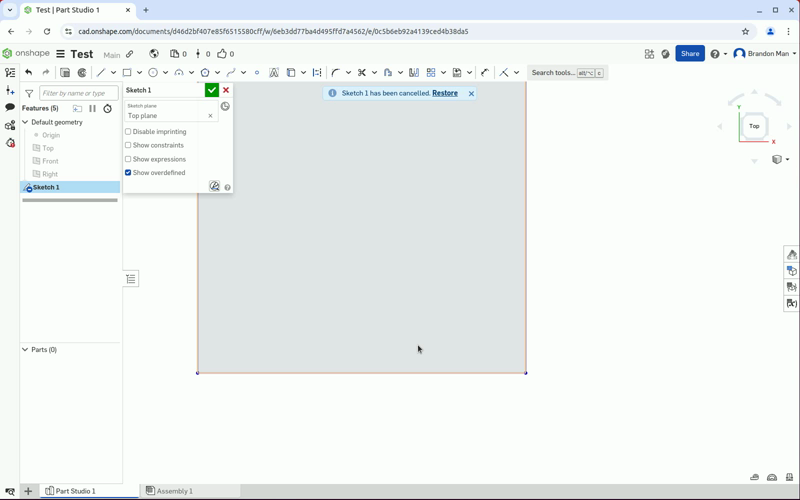
scroll(-6)
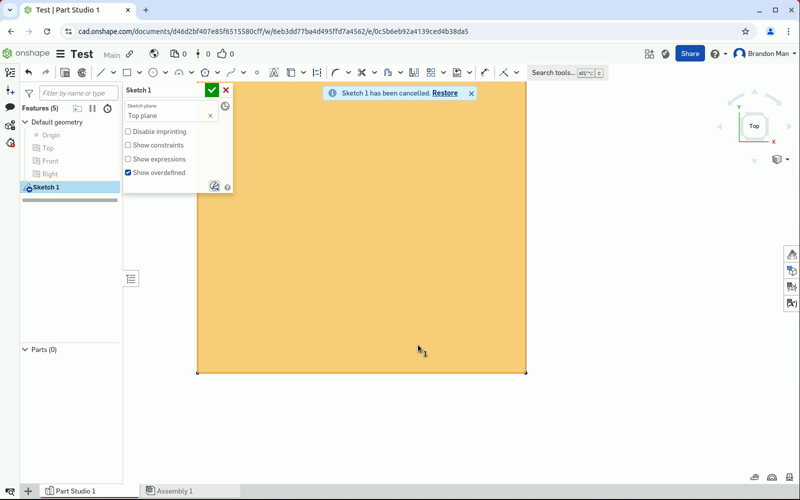
scroll(-6)
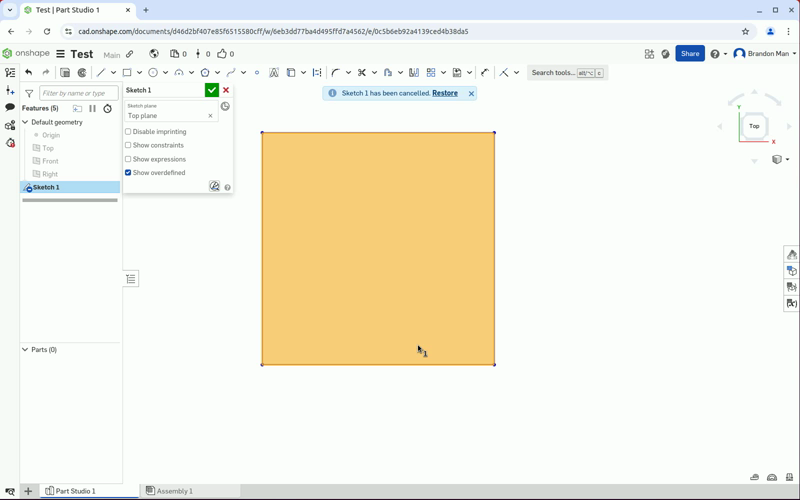
scroll(-6)
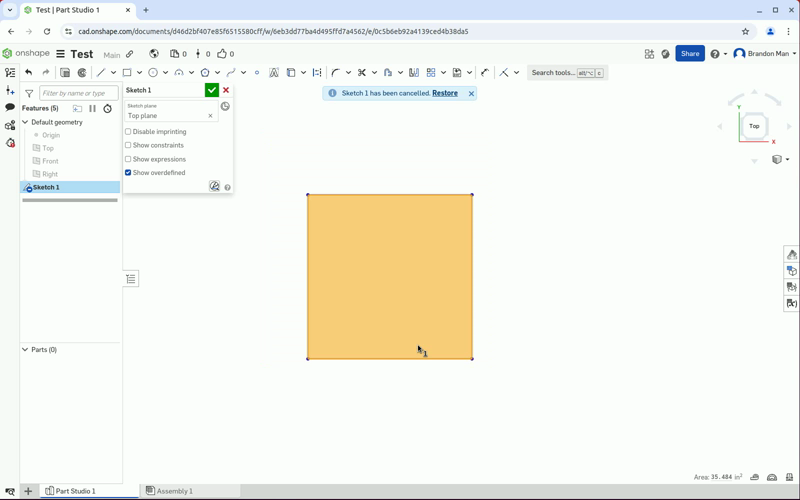
scroll(-6)
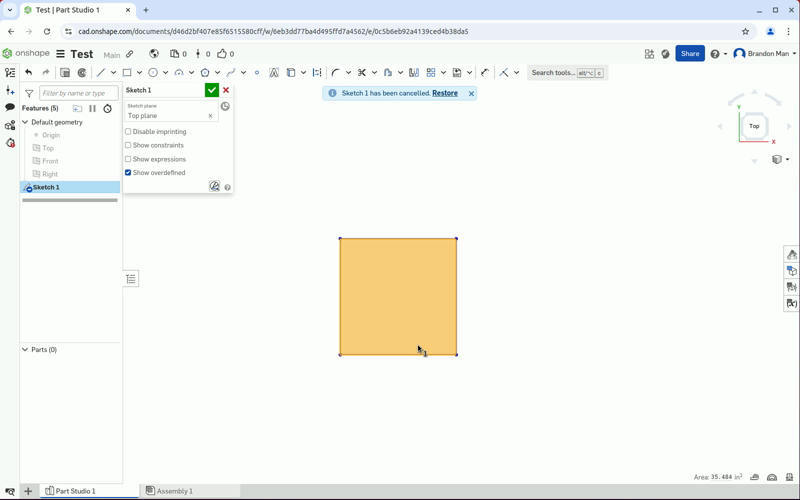
scroll(-6)
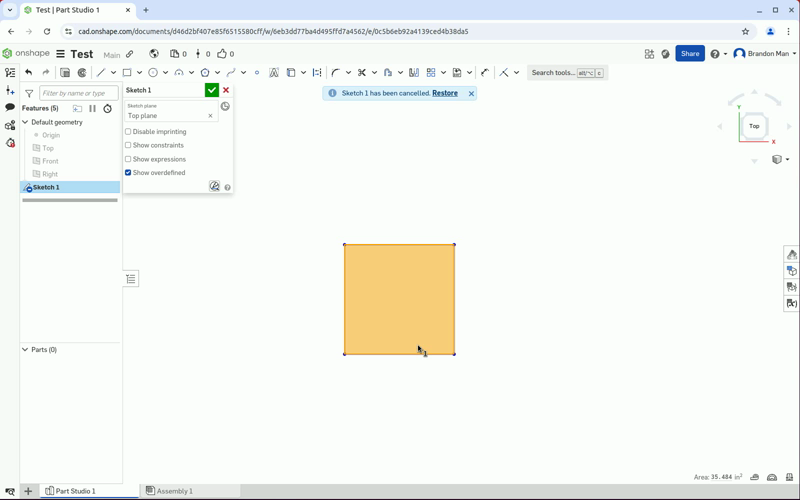
scroll(-6)
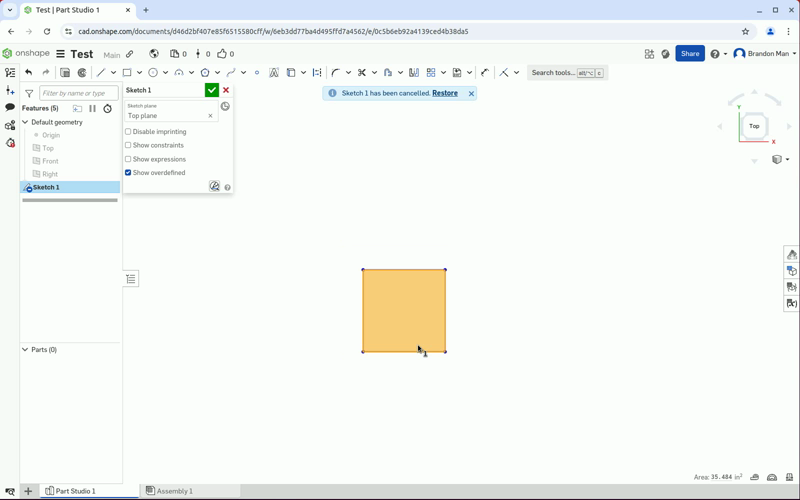
scroll(-6)
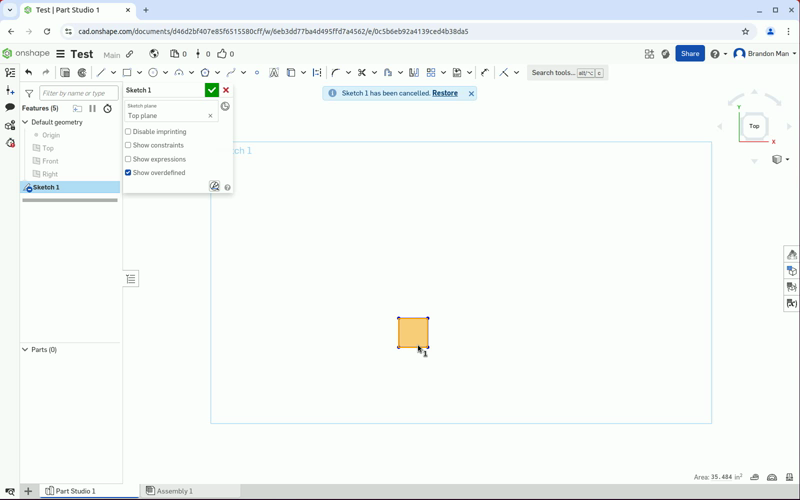
mouse_move(73, 352)
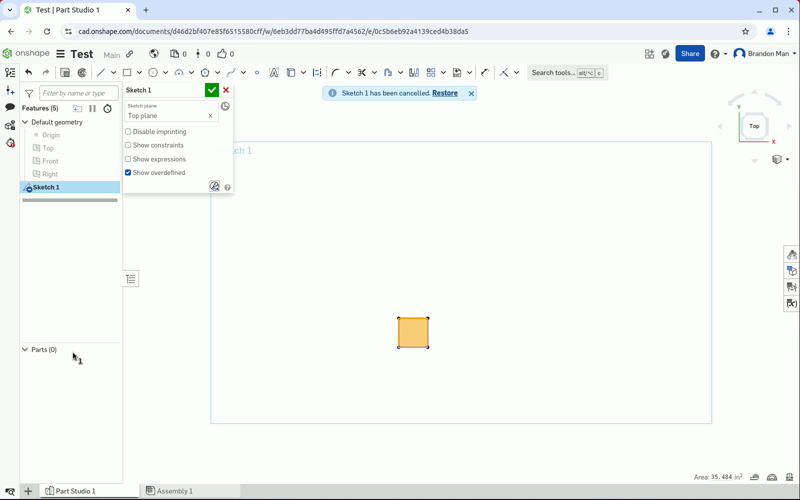
key(shift+y)
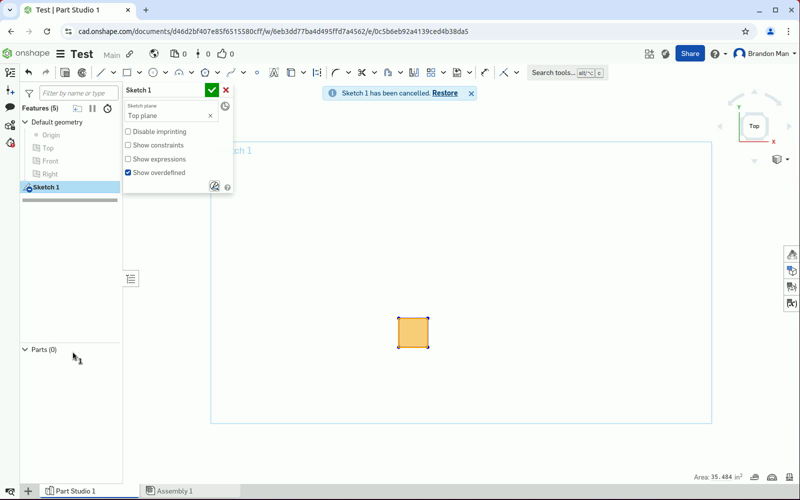
key(shift+e)
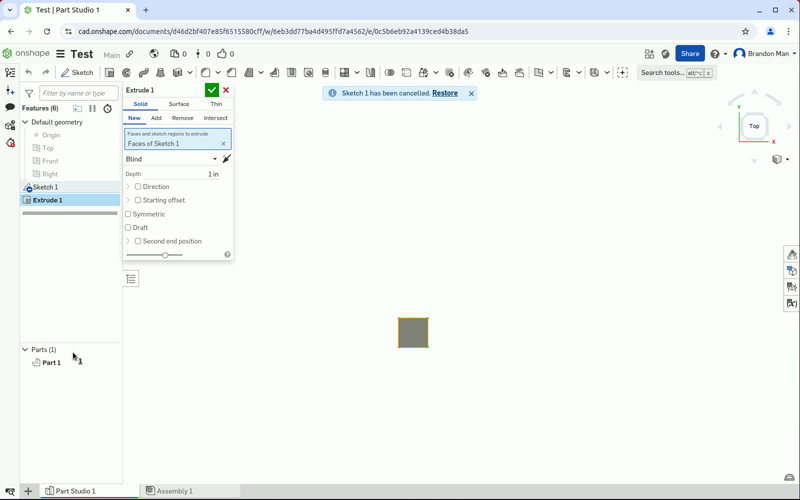
mouse_move(143, 106)
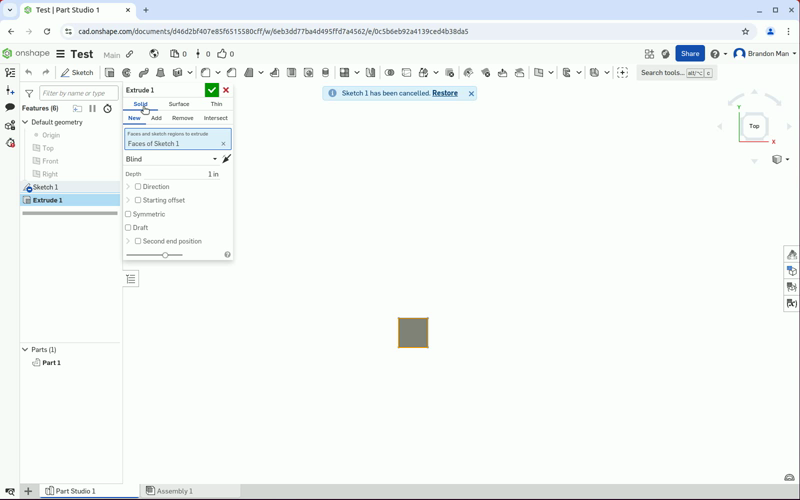
click(143, 106)
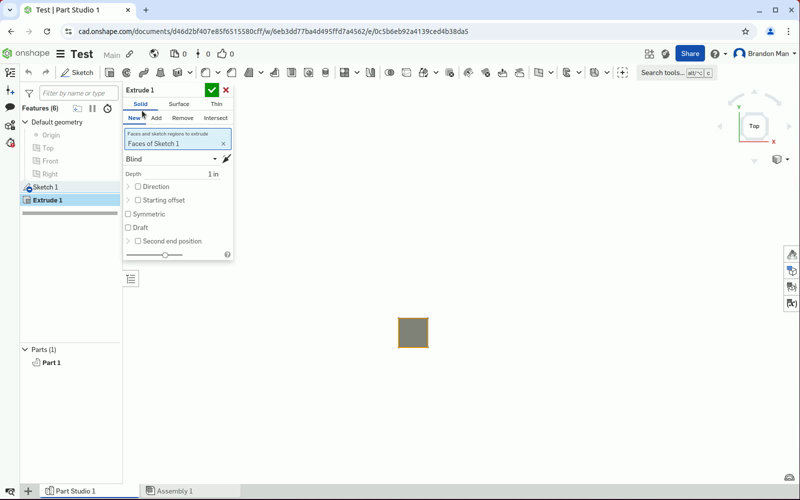
mouse_move(137, 120)
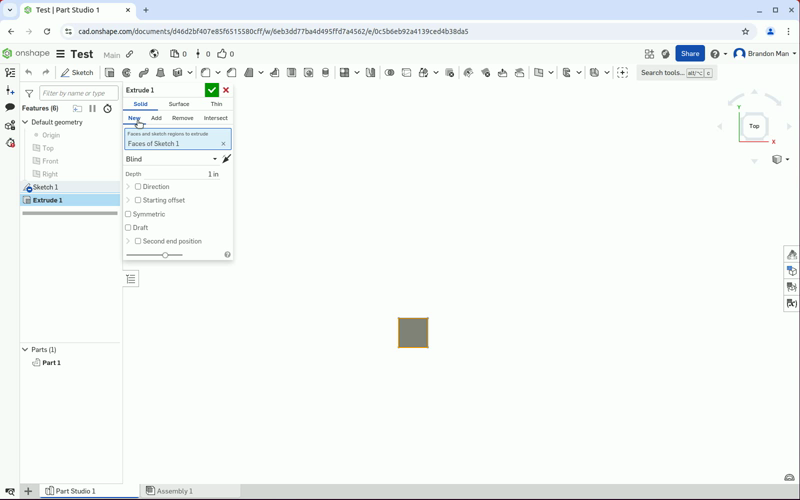
click(137, 120)
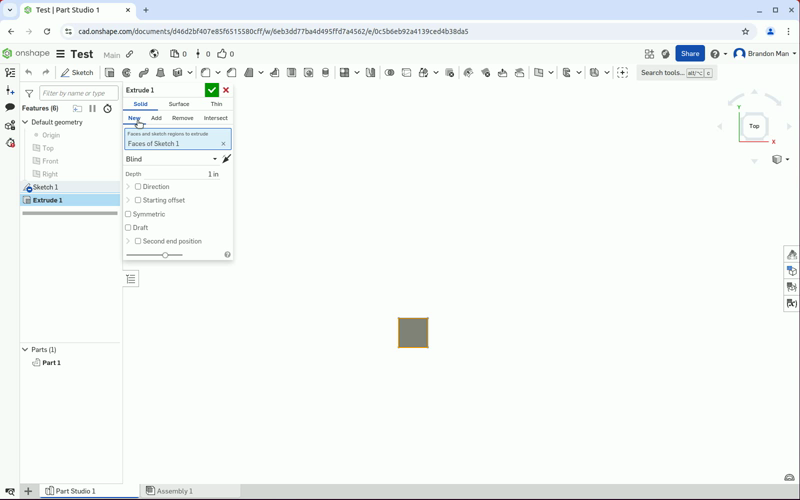
key(tab, 4)
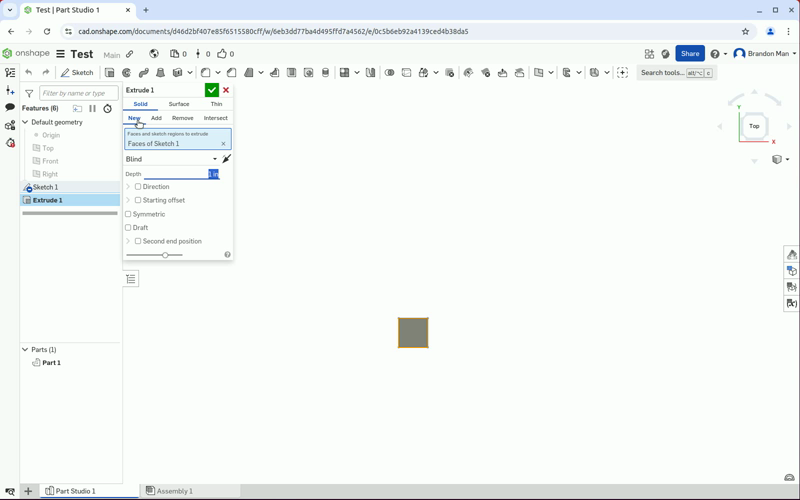
text(16.609)
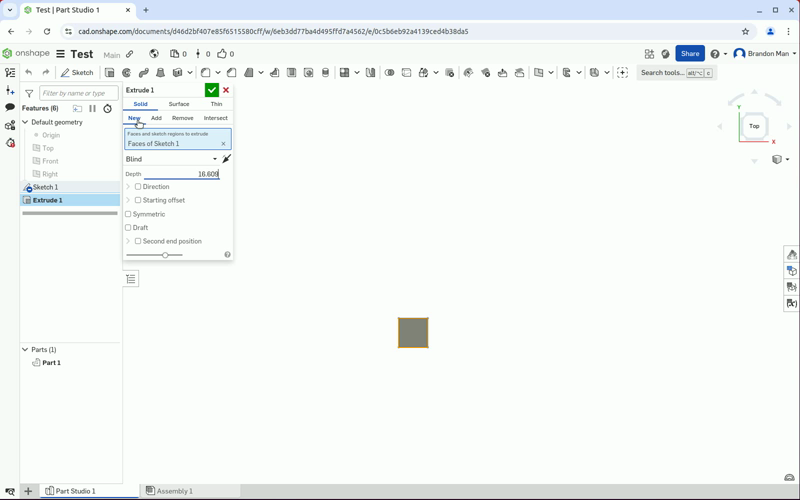
key(enter)
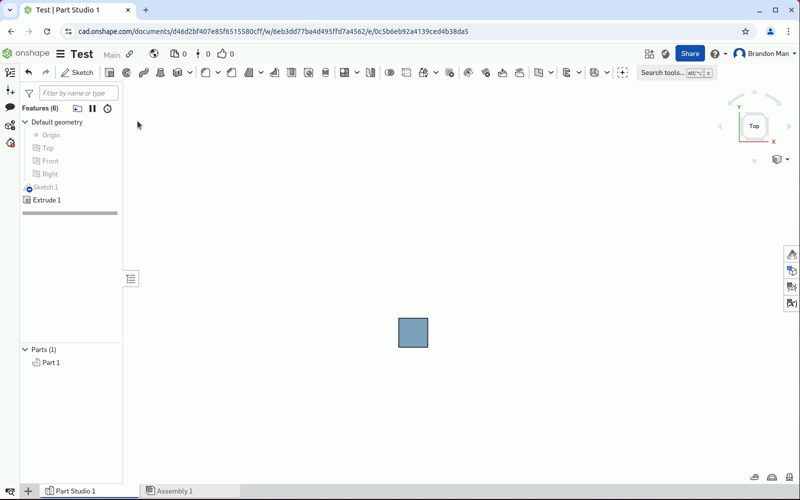
key(shift+h)
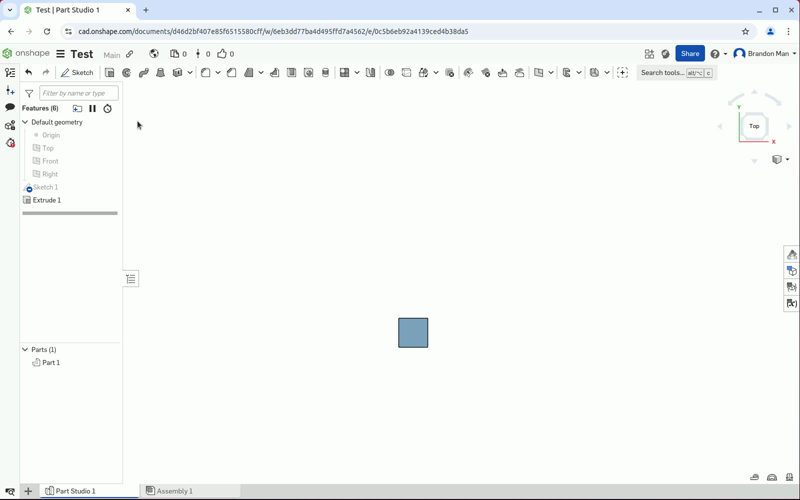
key(shift+h)
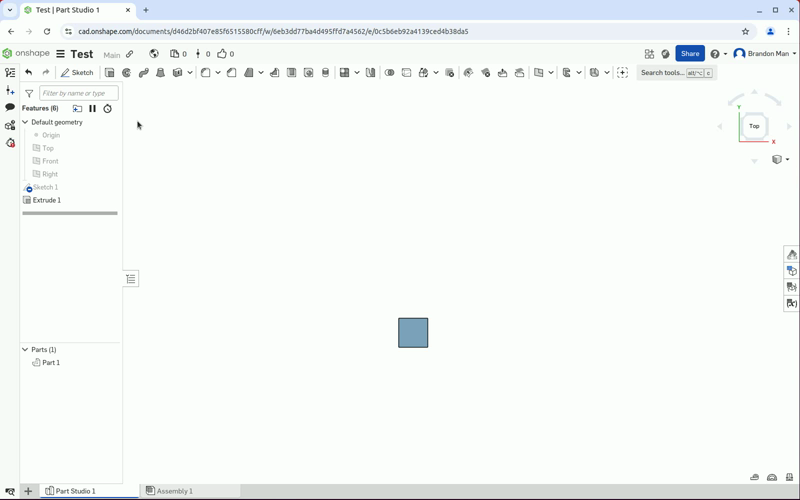
mouse_move(73, 189)
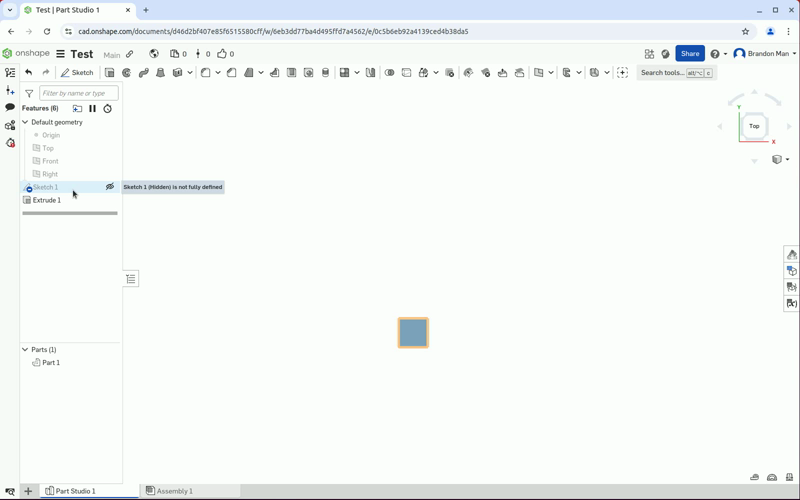
click(73, 189)
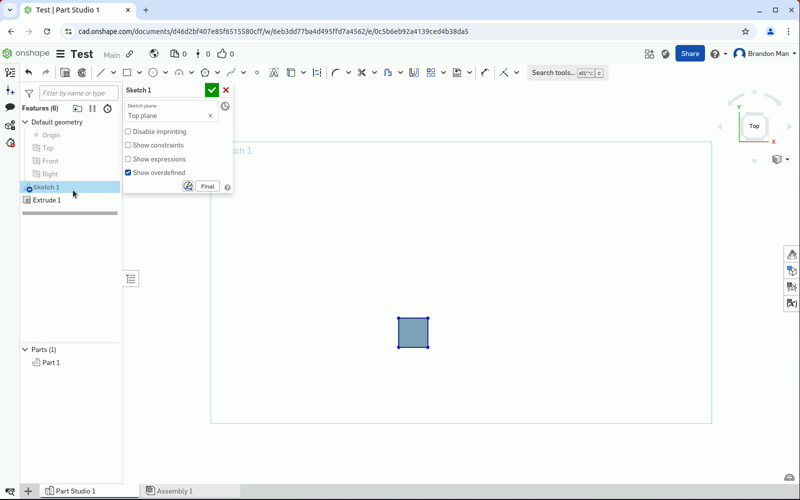
mouse_move(229, 92)
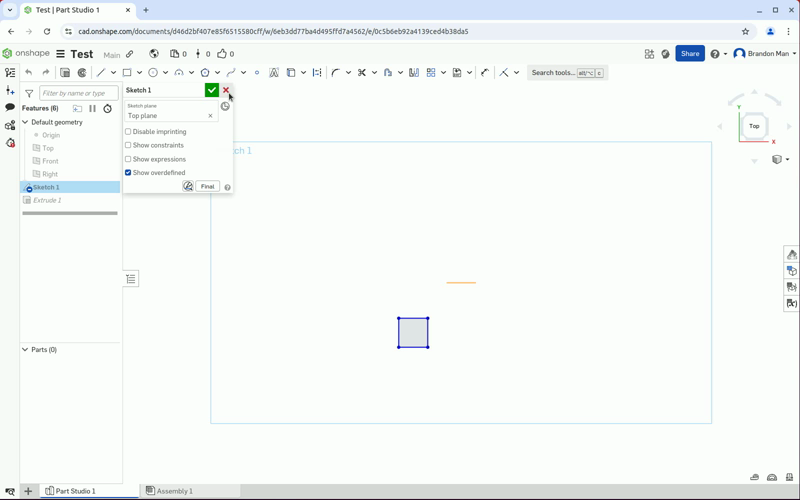
click(229, 92)
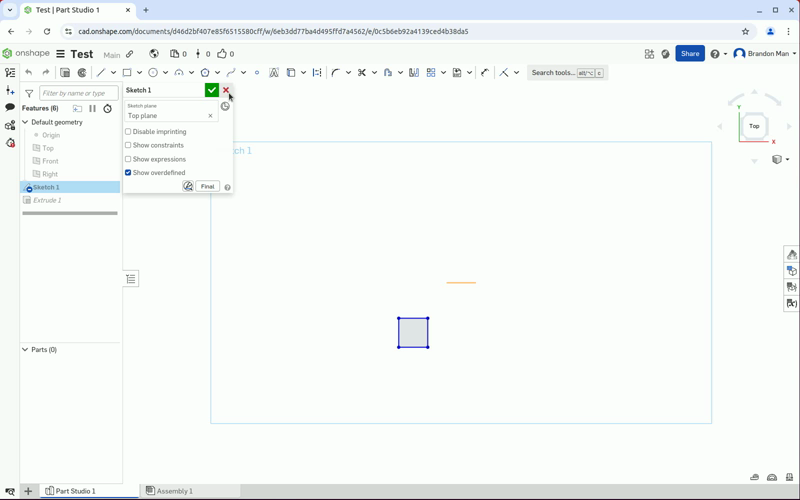
key(shift+s)
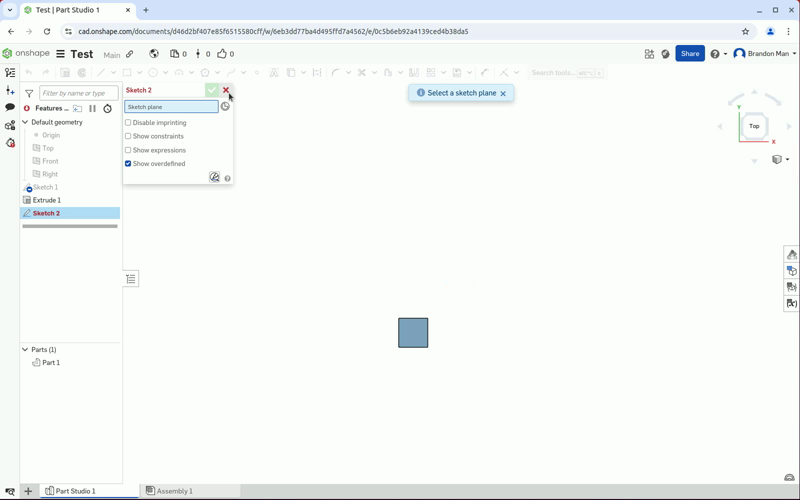
mouse_move(73, 150)
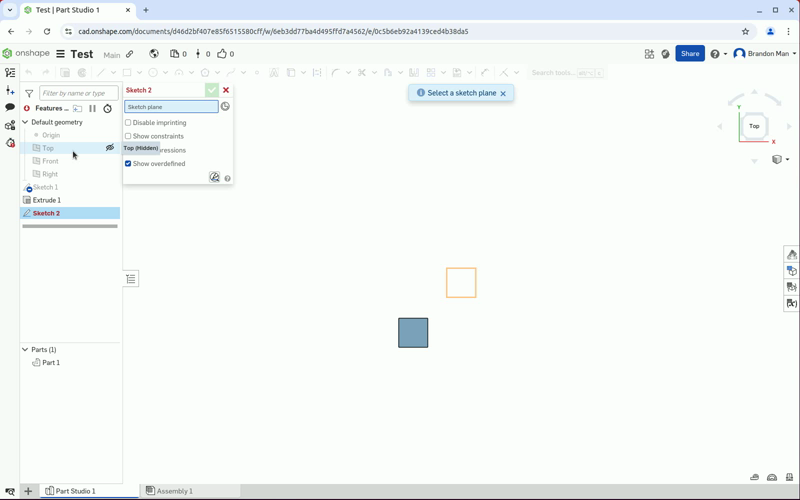
click(73, 150)
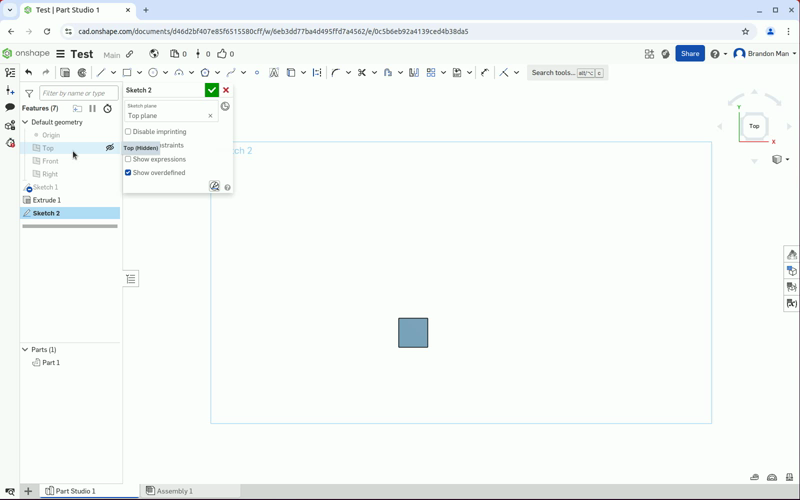
mouse_move(73, 352)
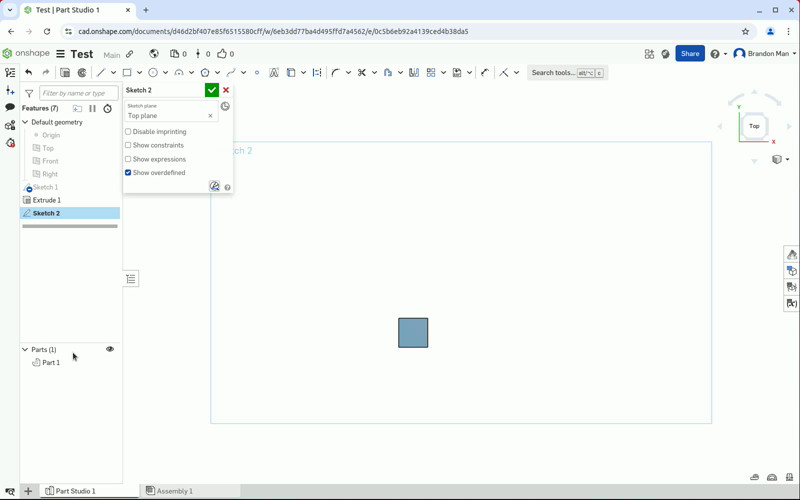
key(y)
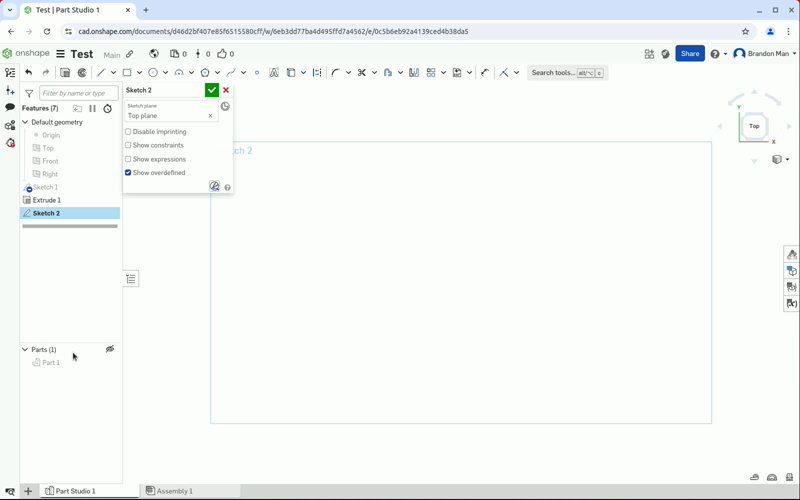
key(l)
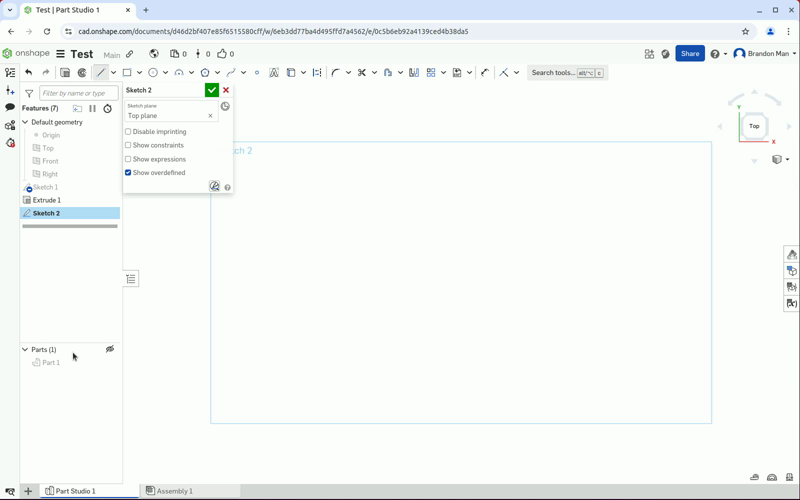
key_down(shift)
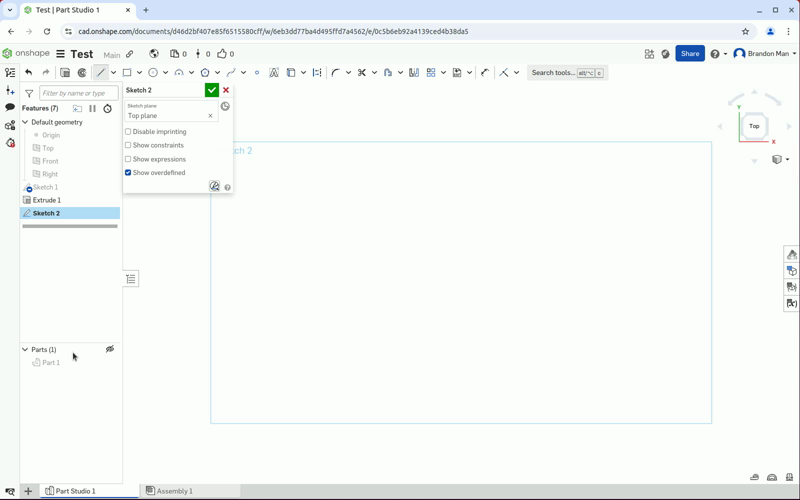
mouse_move(492, 241)
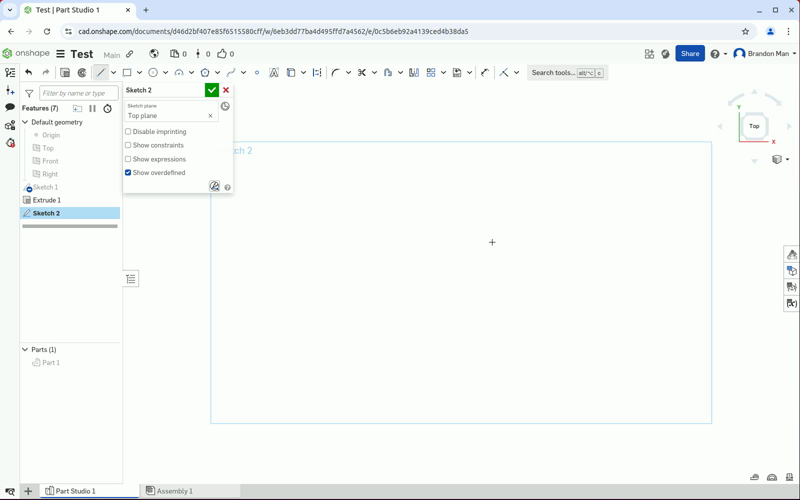
click(492, 241)
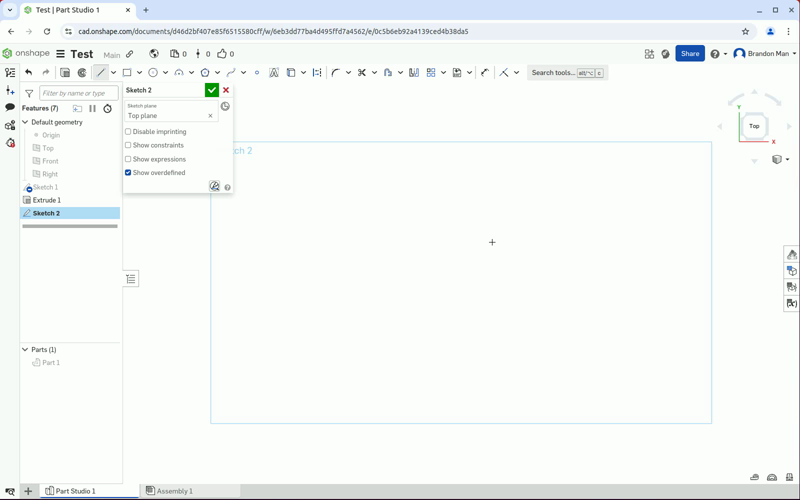
key_up(shift)
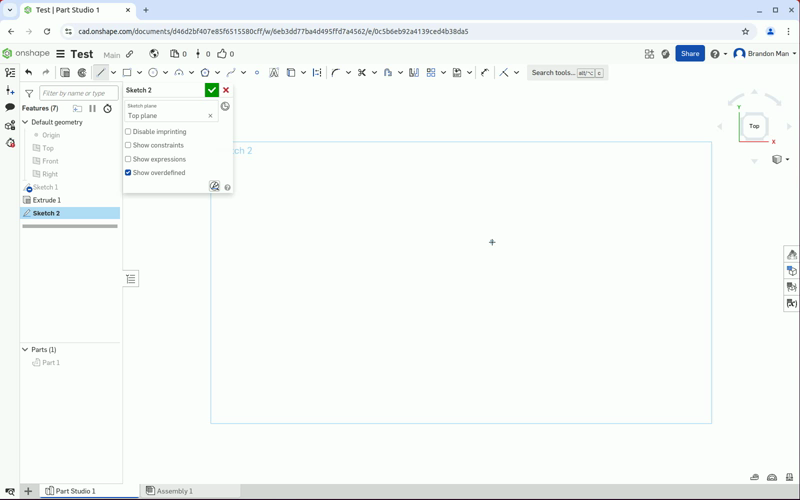
key_down(shift)
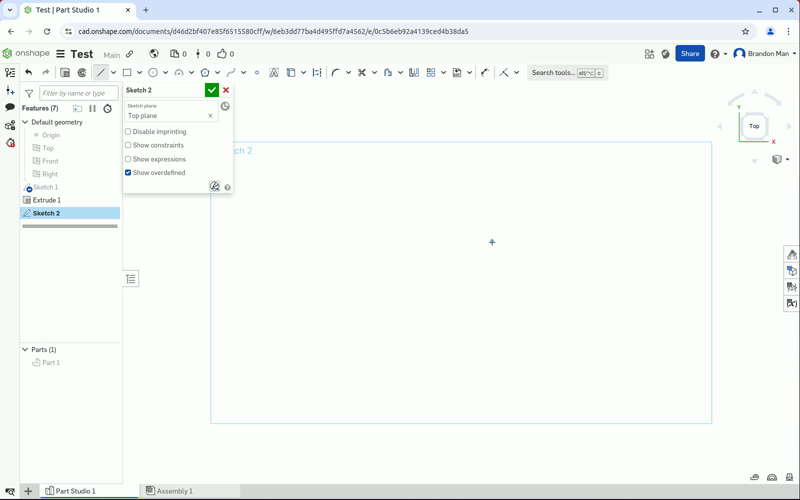
mouse_move(522, 241)
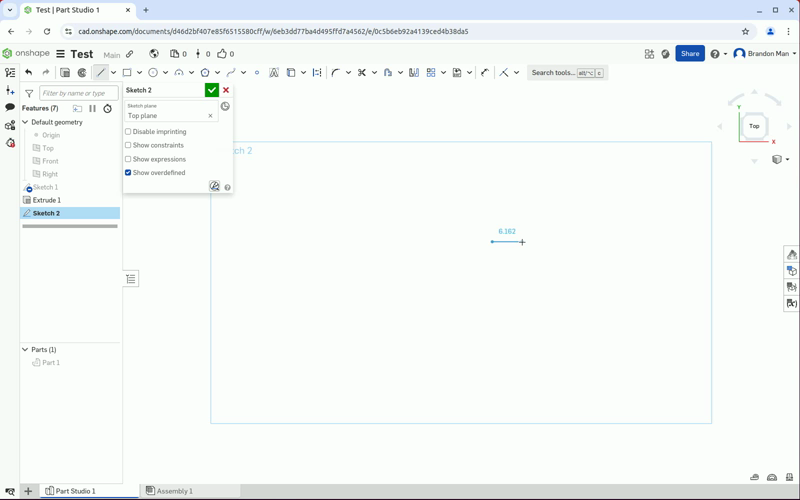
mouse_move(521, 241)
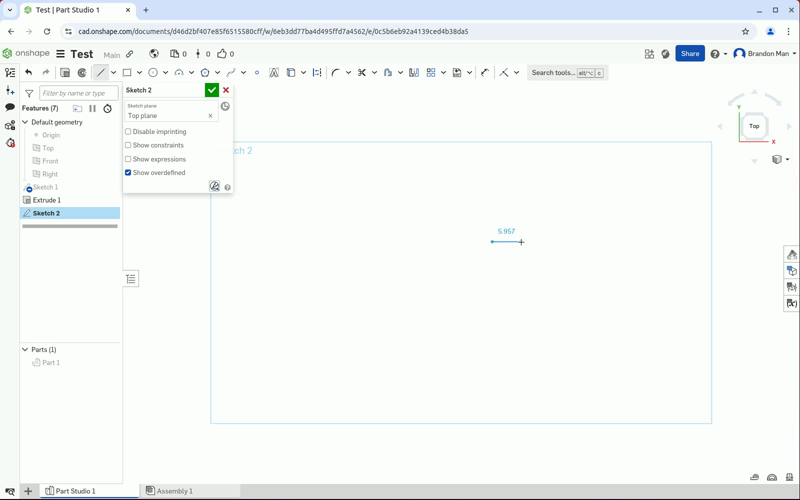
click(521, 241)
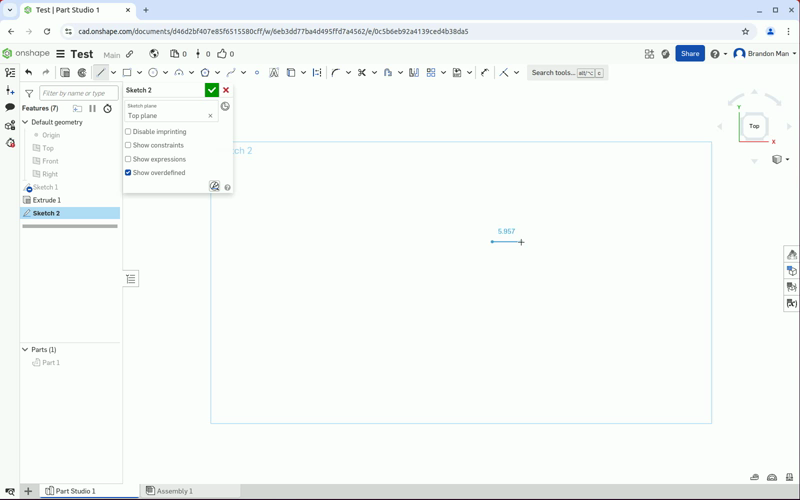
key_up(shift)
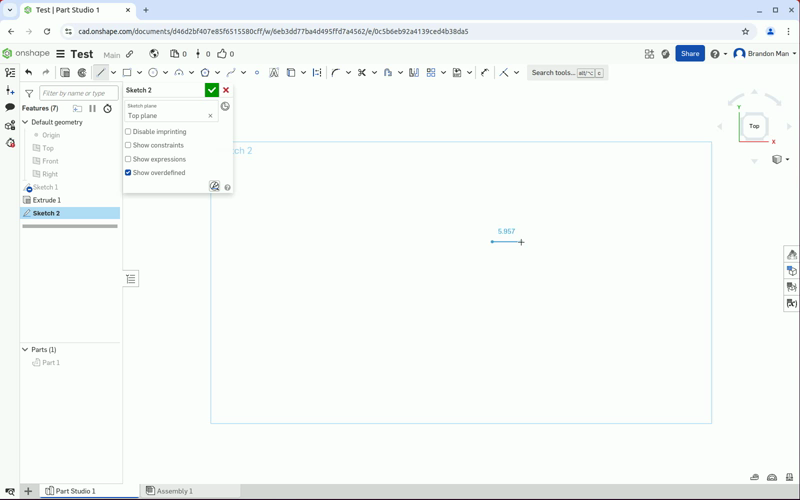
key_down(shift)
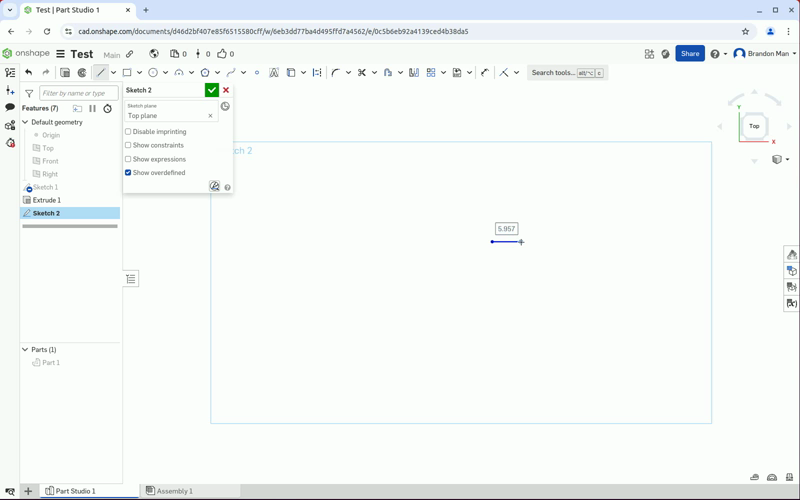
mouse_move(551, 241)
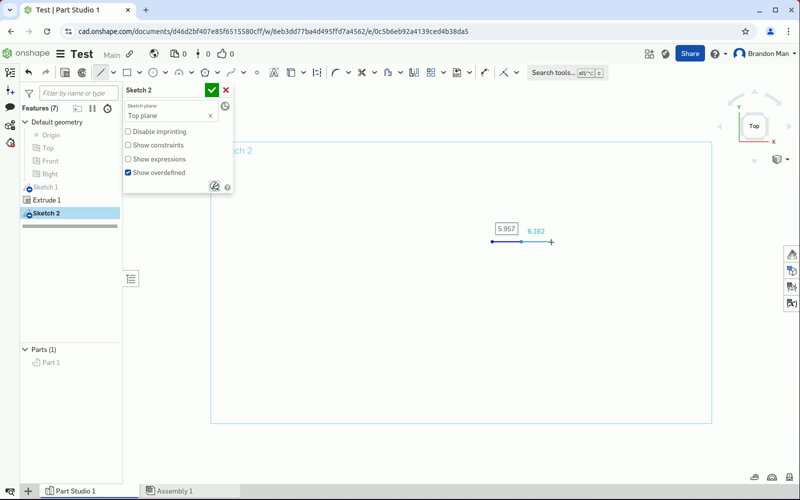
mouse_move(521, 213)
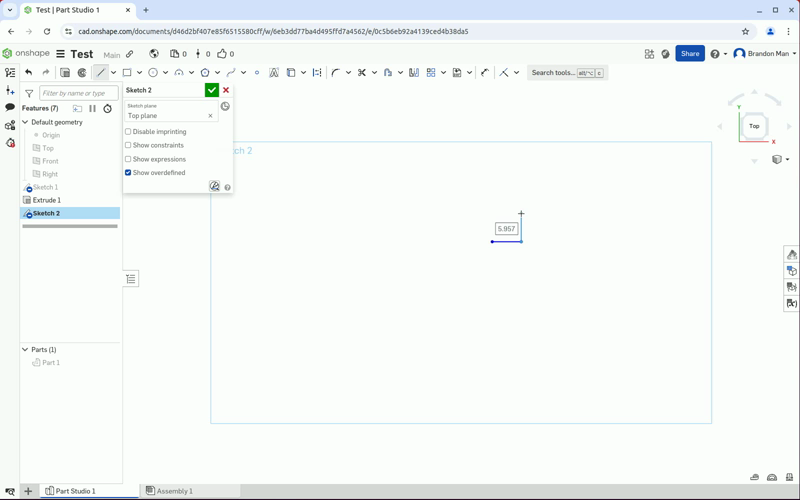
click(521, 213)
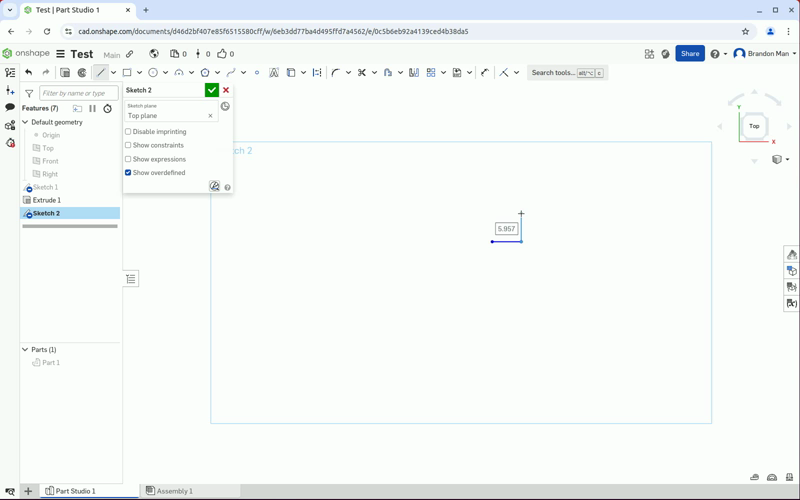
key_up(shift)
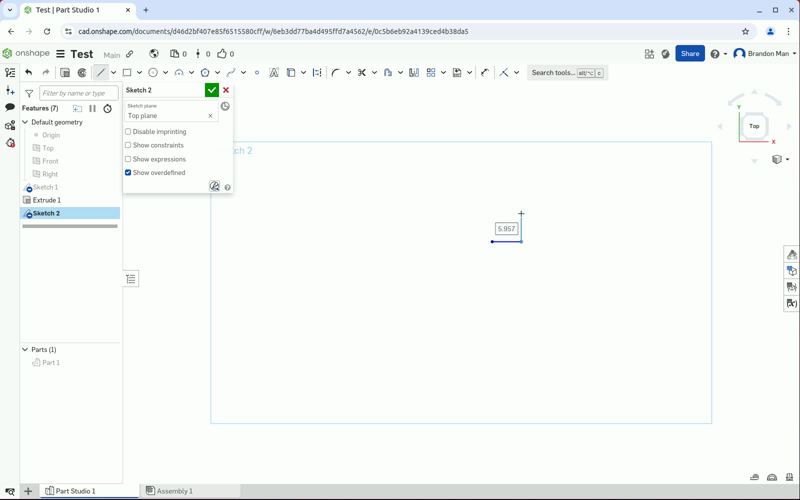
key_down(shift)
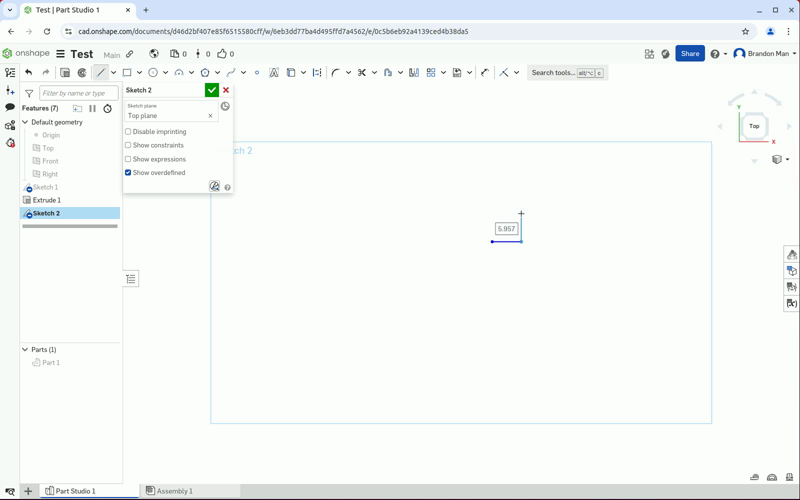
mouse_move(551, 213)
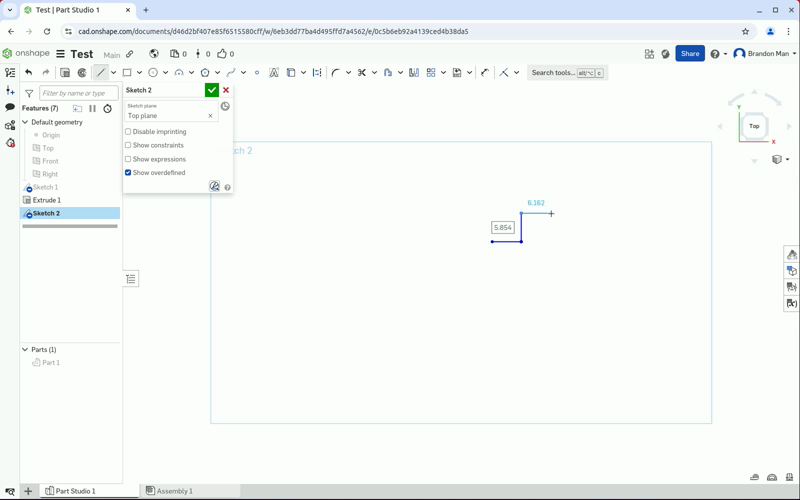
mouse_move(492, 213)
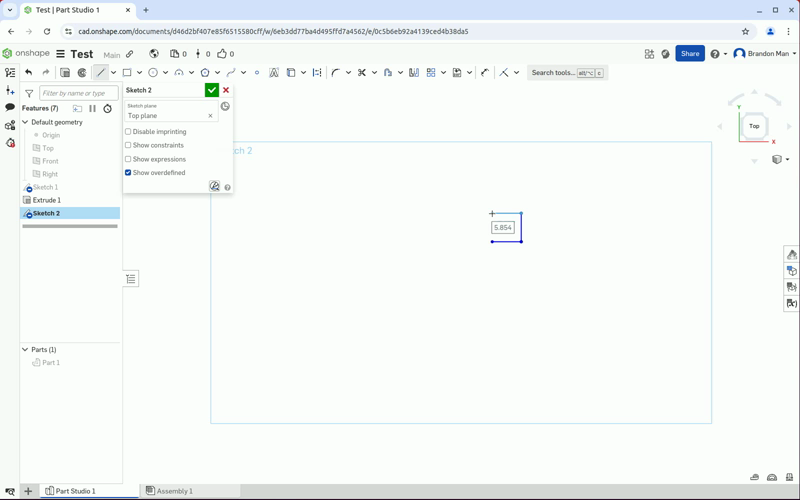
click(492, 213)
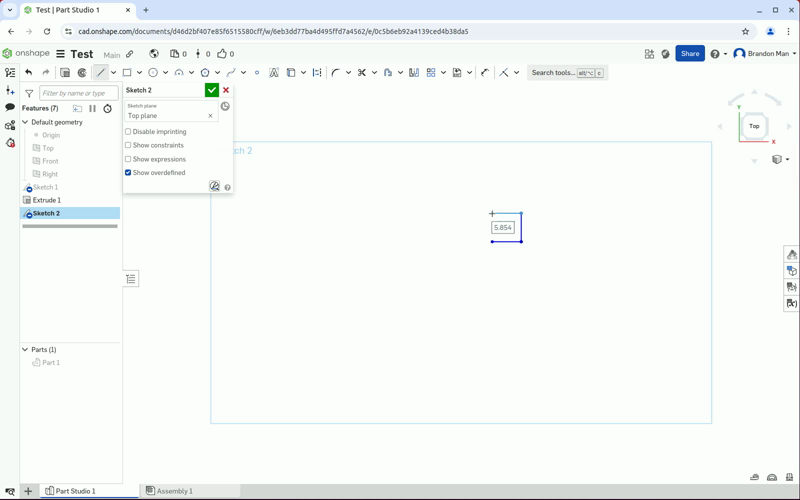
key_up(shift)
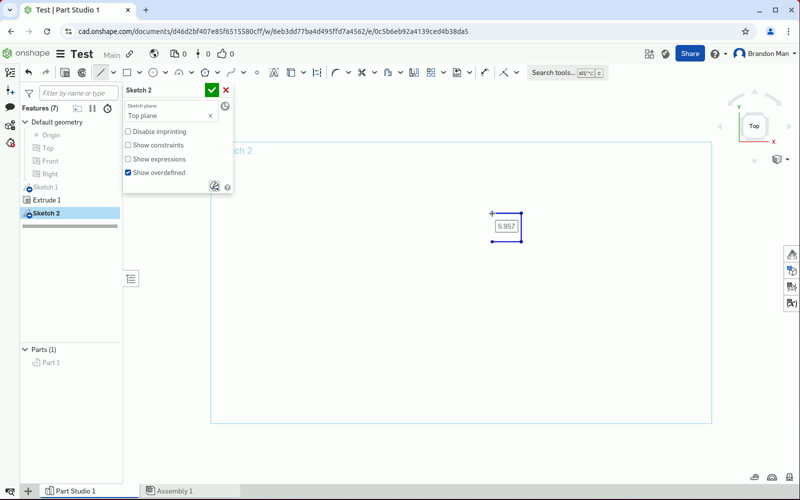
mouse_move(522, 213)
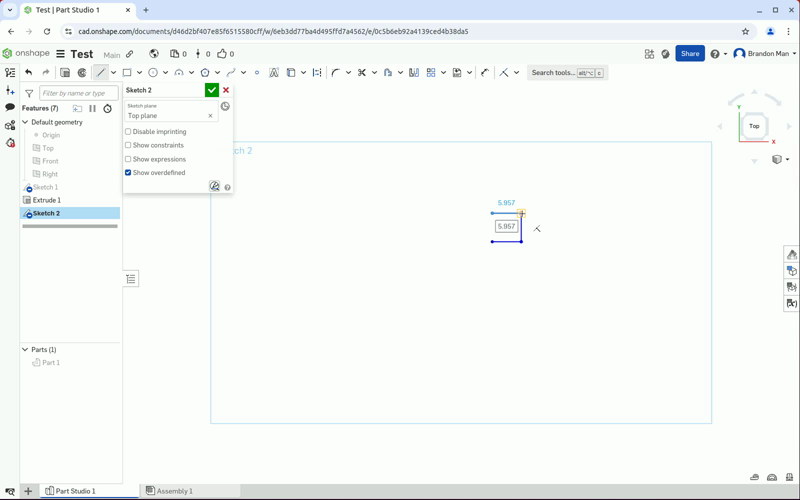
key_down(shift)
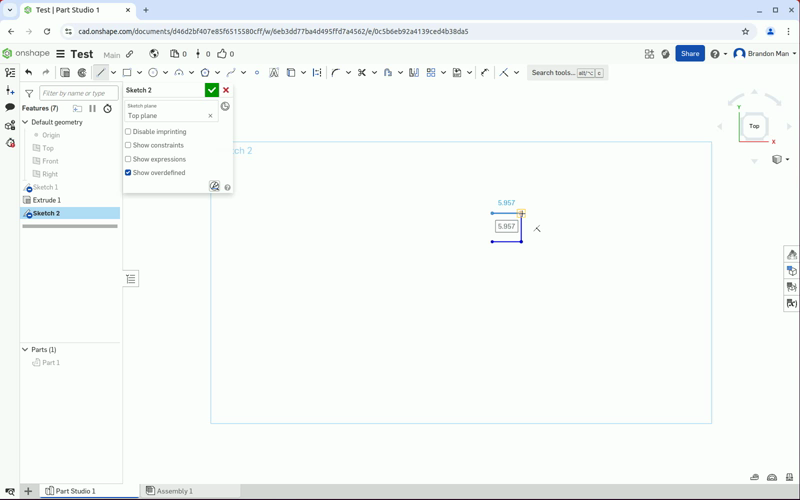
mouse_move(492, 241)
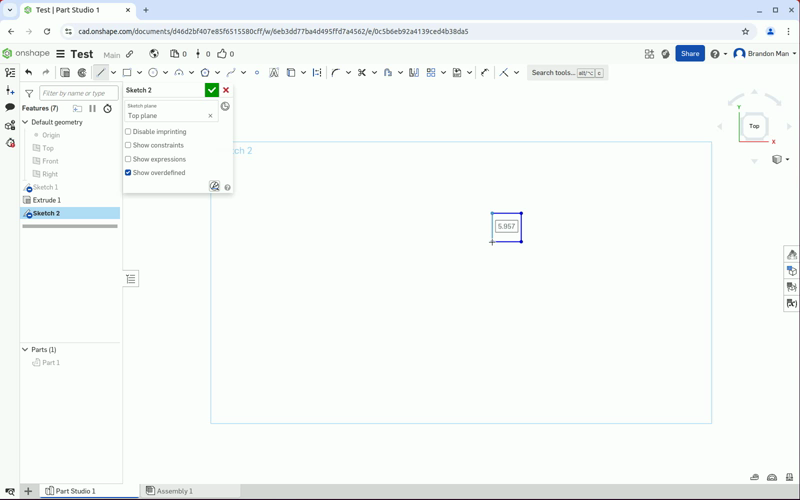
key_up(shift)
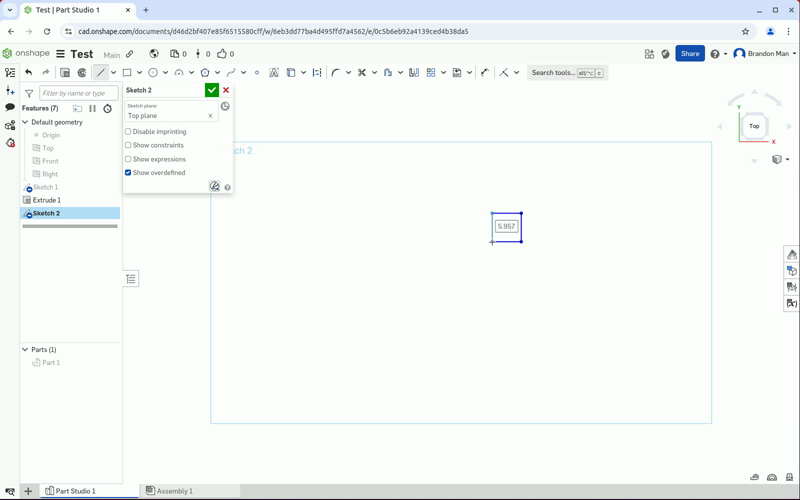
click(492, 241)
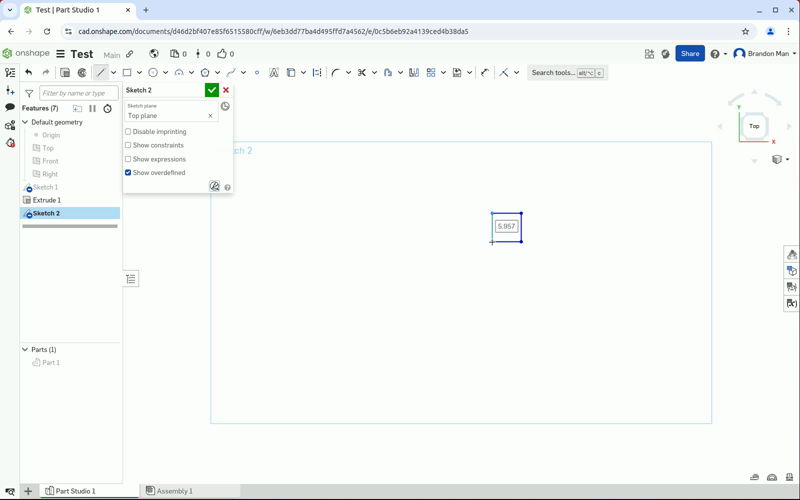
key(esc)
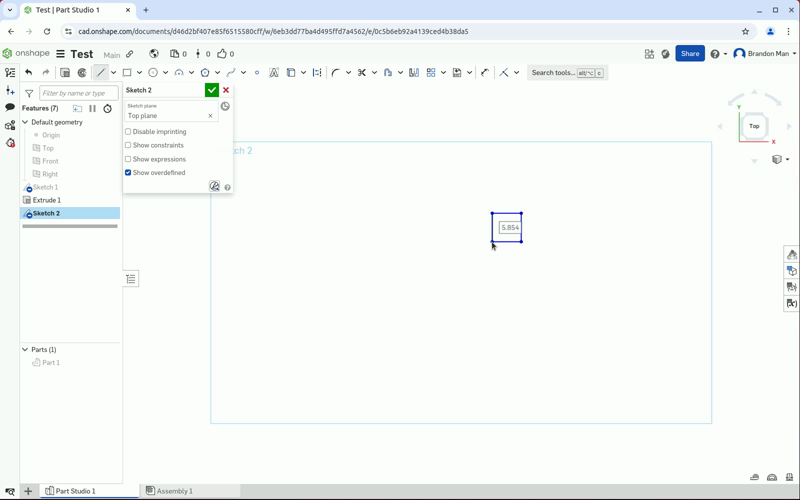
mouse_move(507, 231)
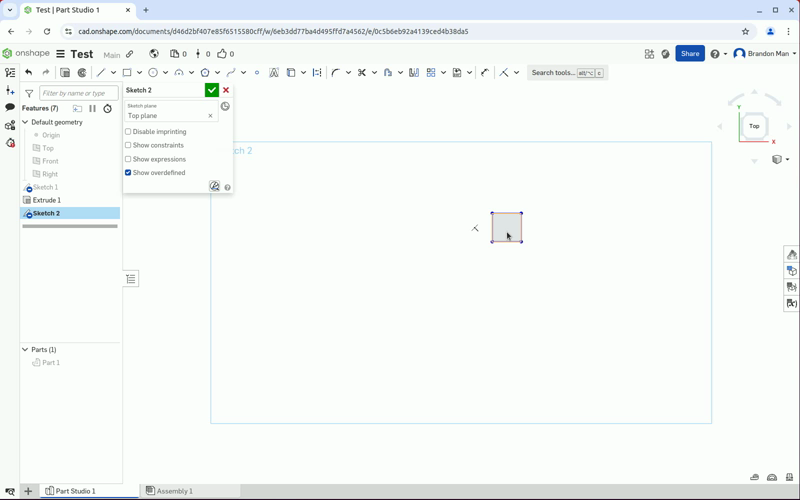
scroll(6)
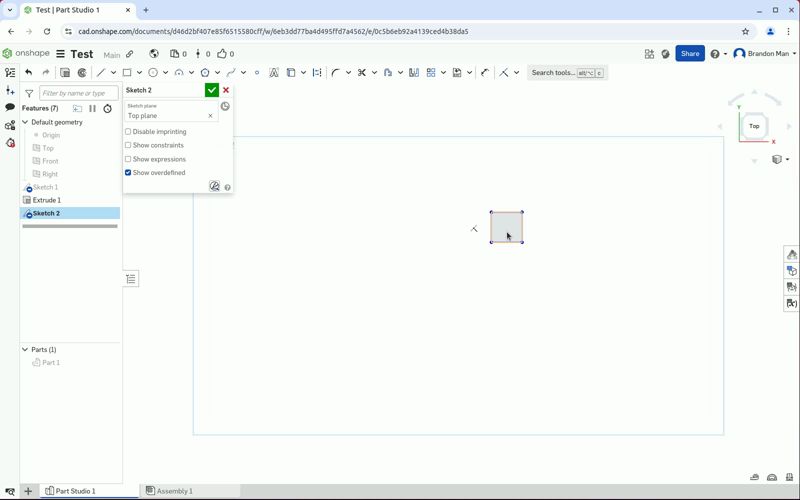
scroll(6)
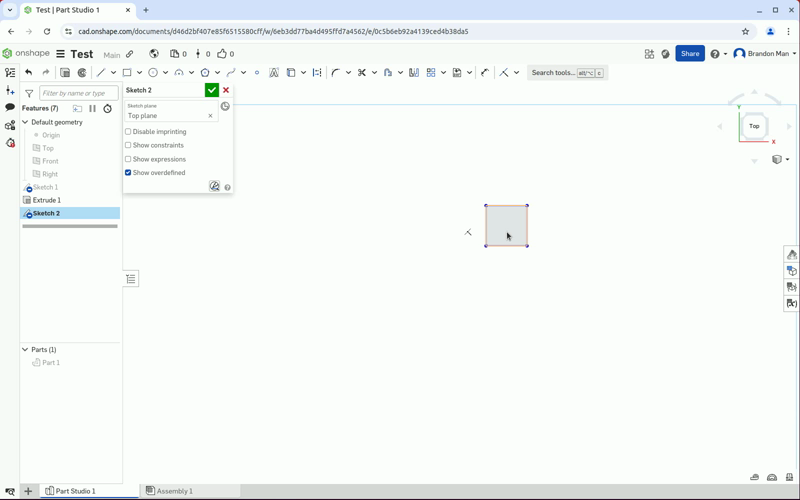
scroll(6)
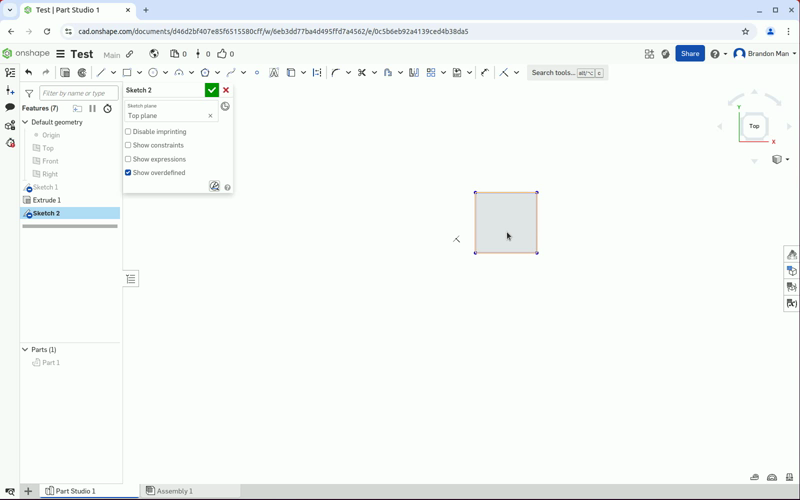
scroll(6)
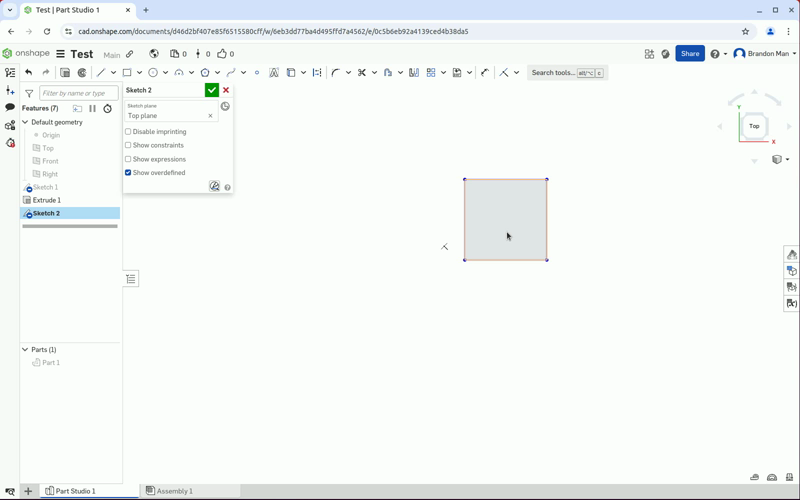
scroll(6)
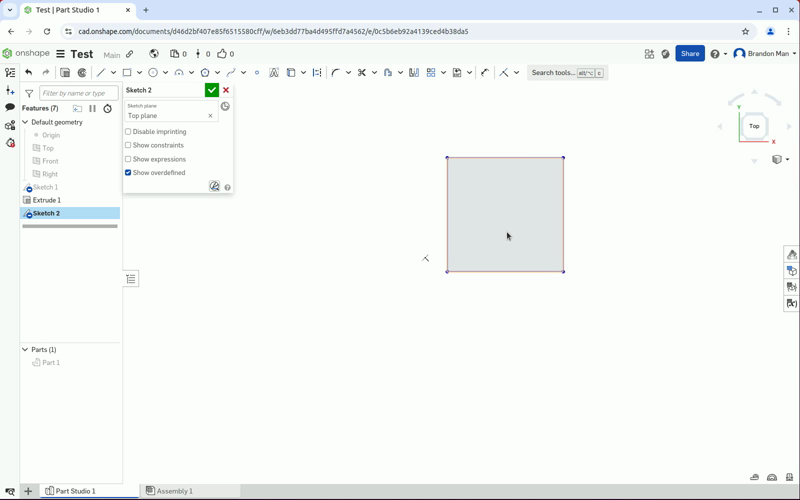
scroll(6)
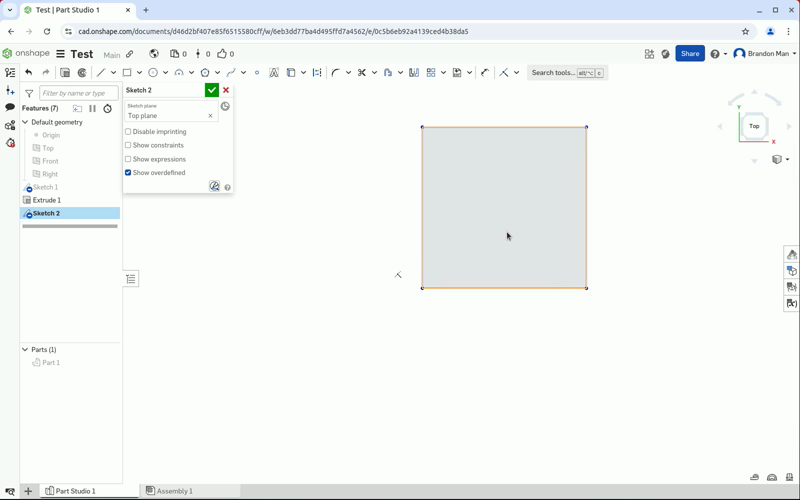
scroll(6)
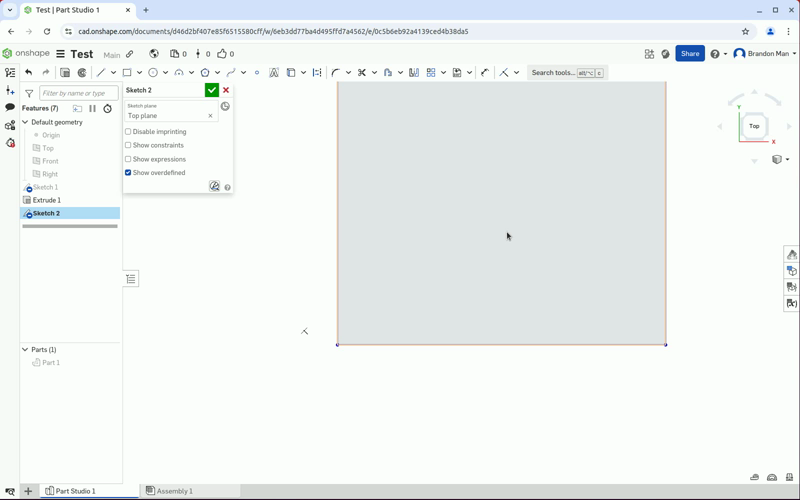
click(507, 231)
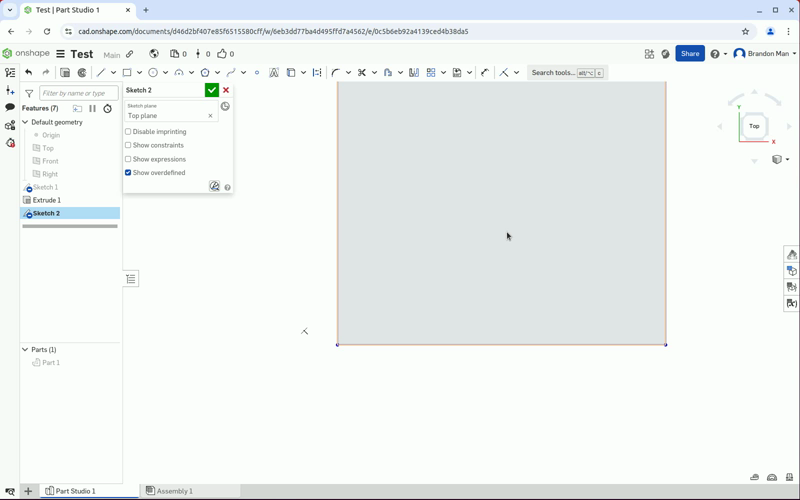
scroll(-6)
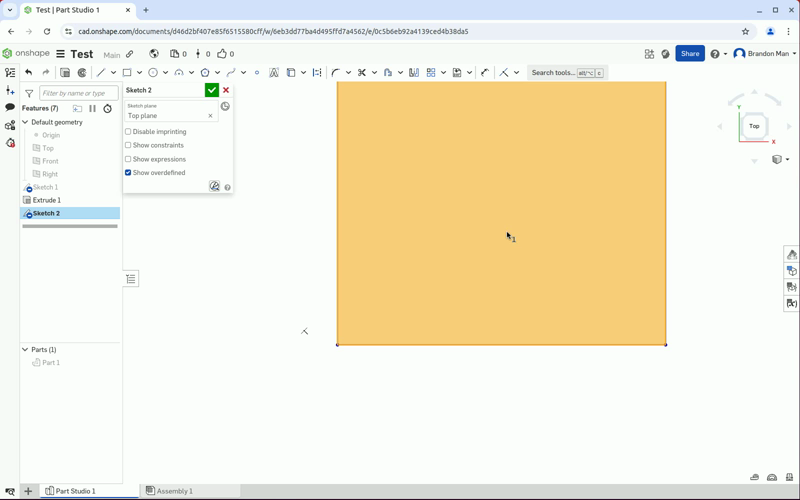
scroll(-6)
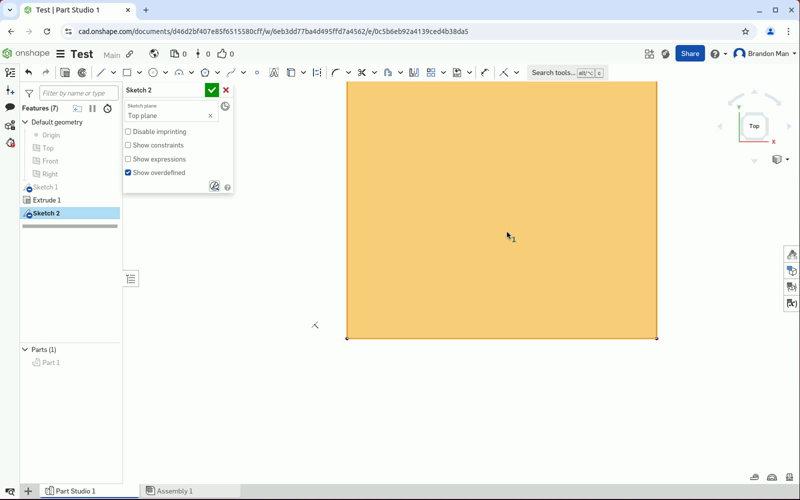
scroll(-6)
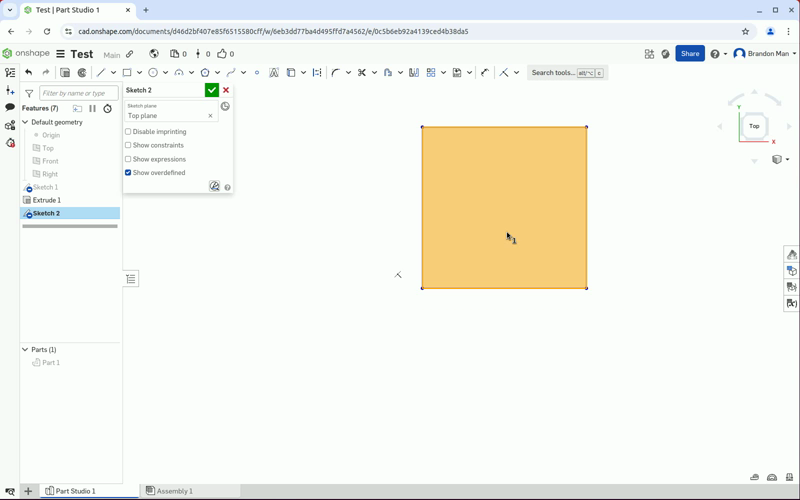
scroll(-6)
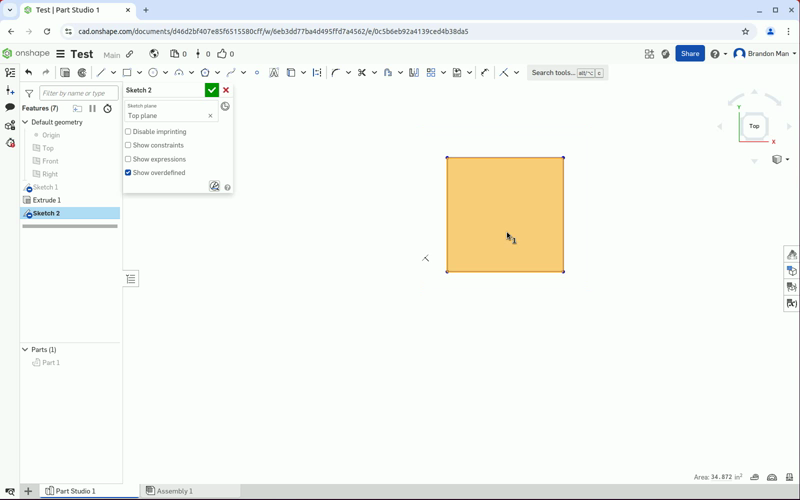
scroll(-6)
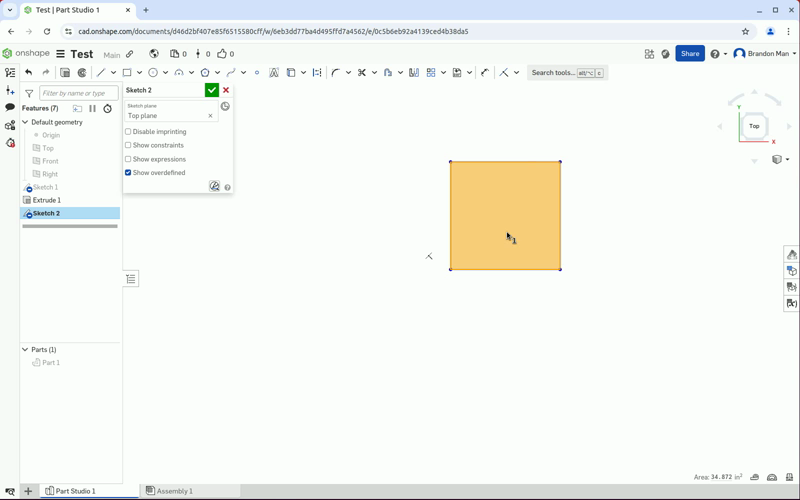
scroll(-6)
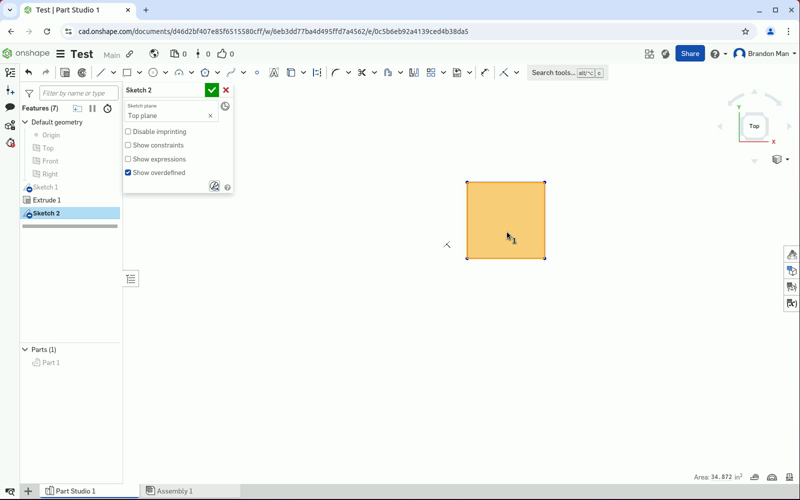
scroll(-6)
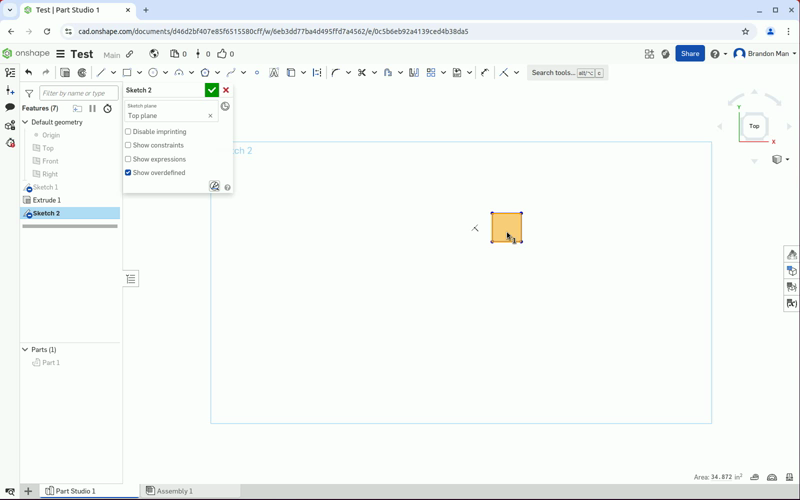
mouse_move(73, 352)
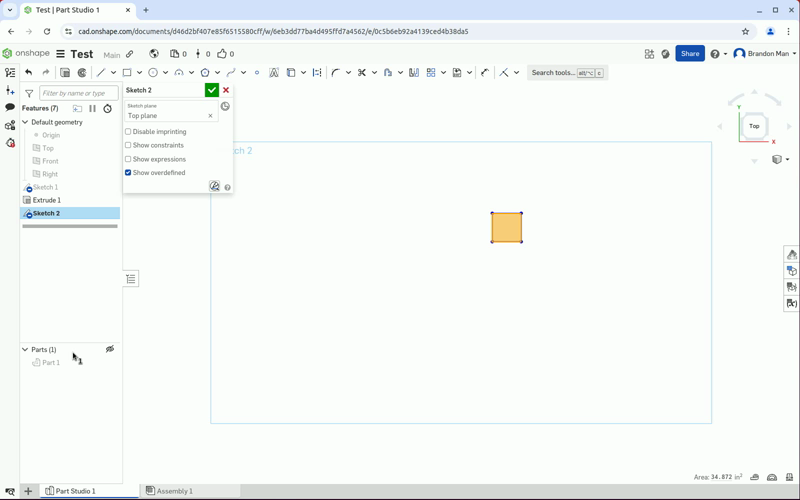
key(shift+y)
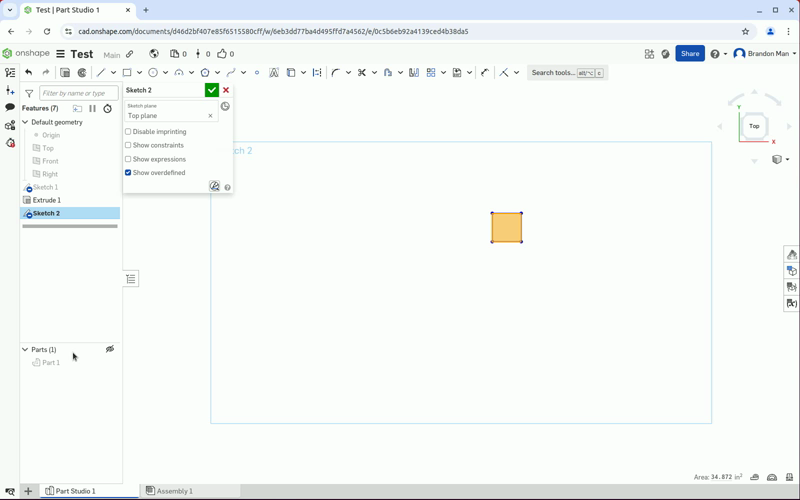
key(shift+e)
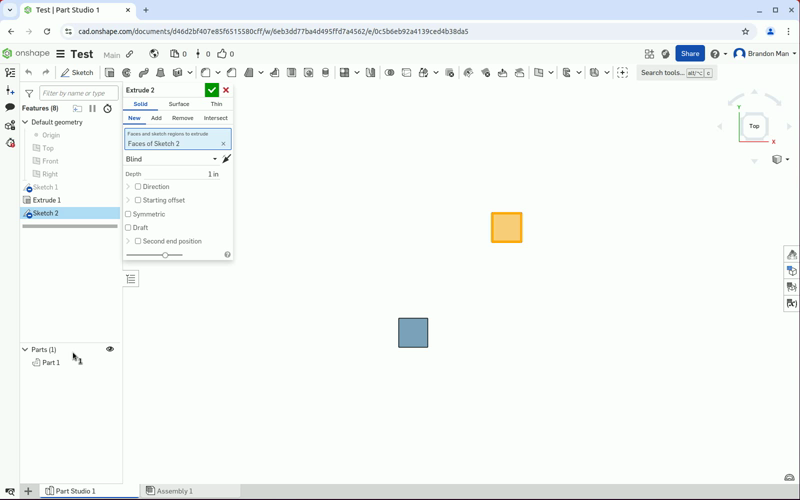
mouse_move(143, 106)
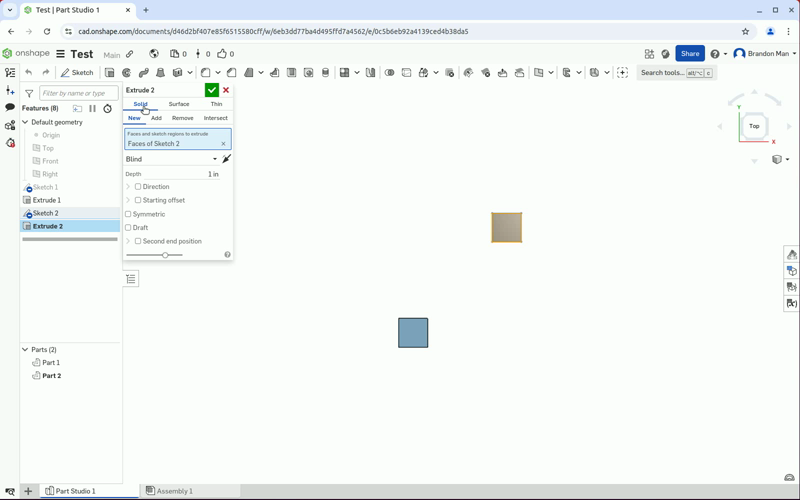
click(143, 106)
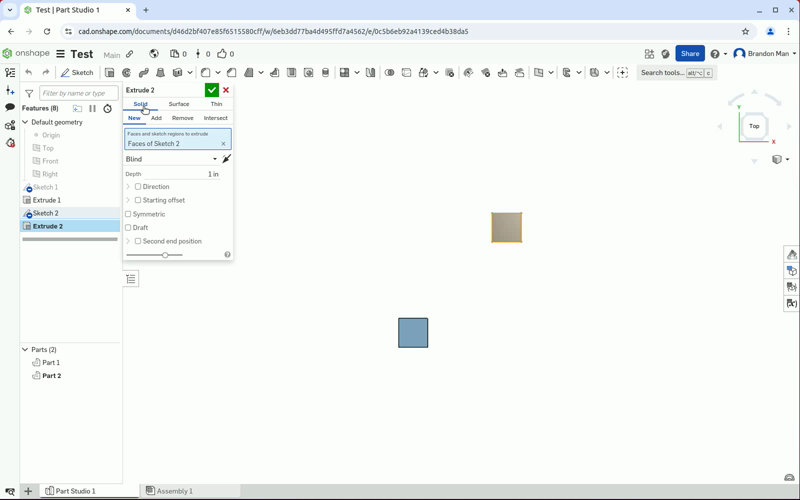
mouse_move(137, 120)
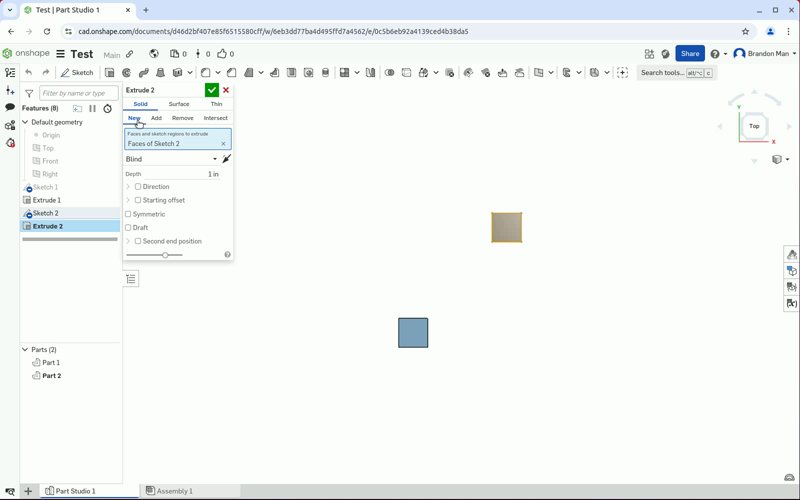
click(137, 120)
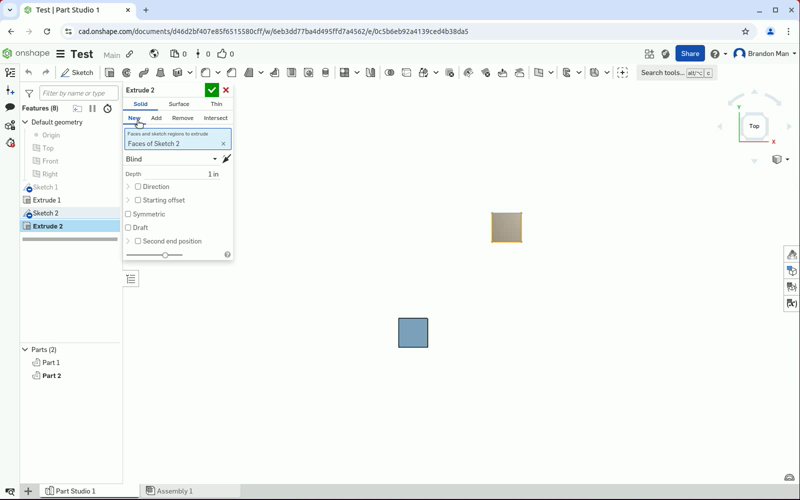
key(tab, 4)
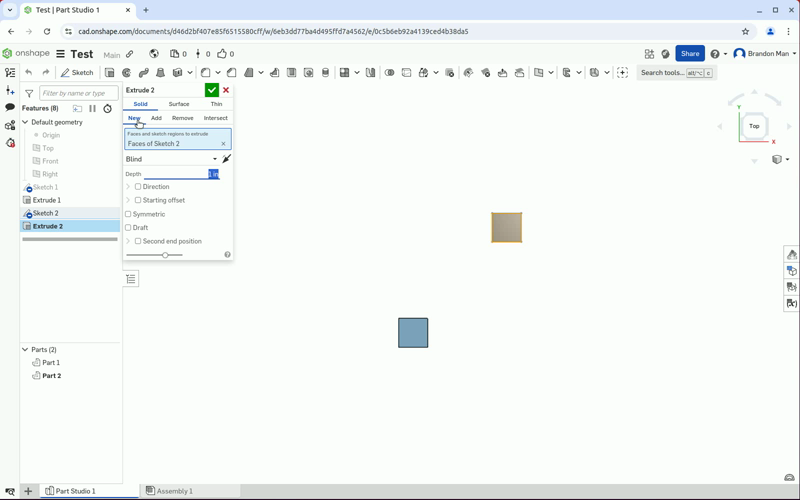
text(16.609)
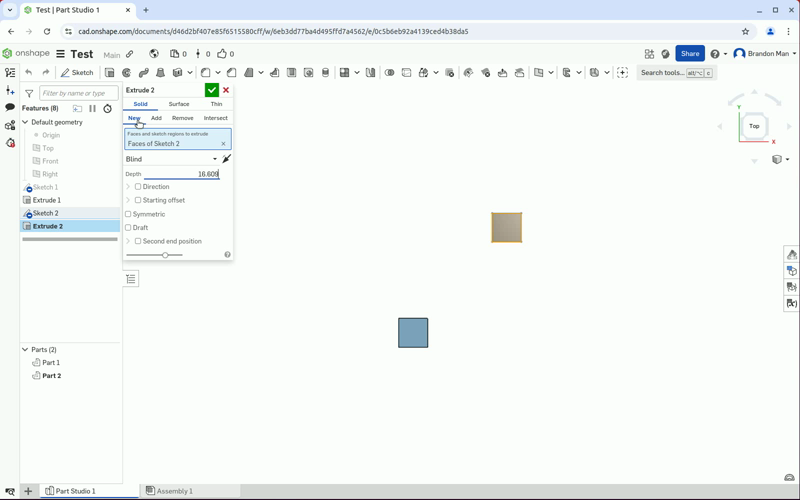
key(enter)
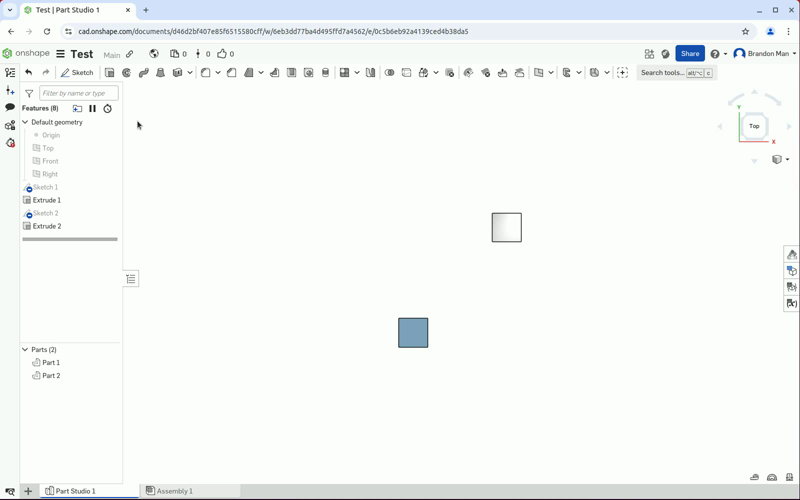
key(shift+h)
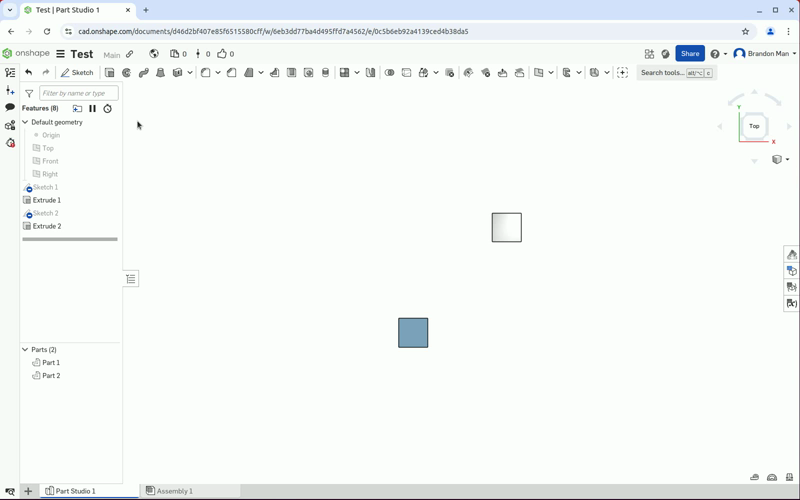
key(shift+h)
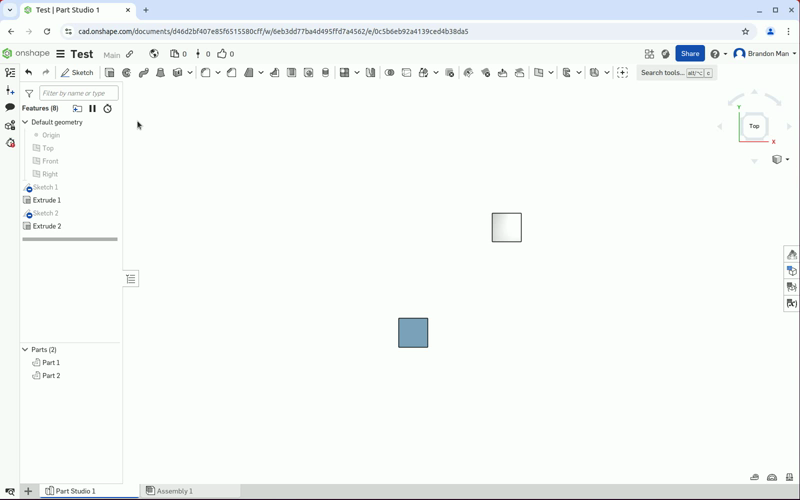
mouse_move(73, 189)
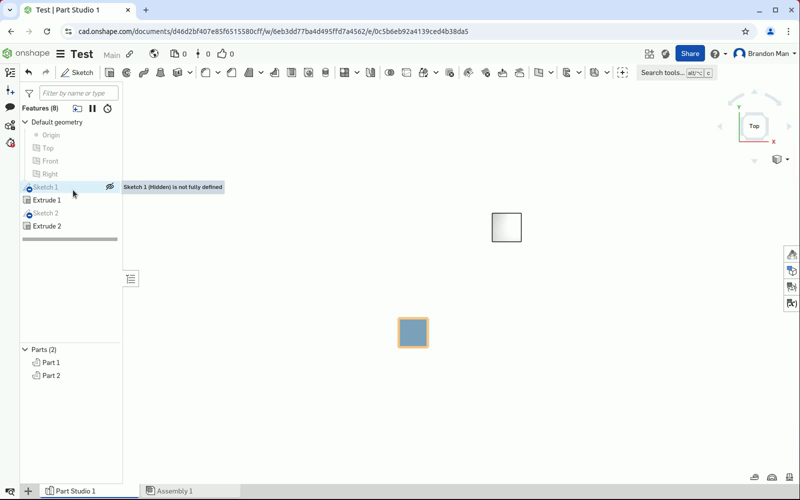
click(73, 189)
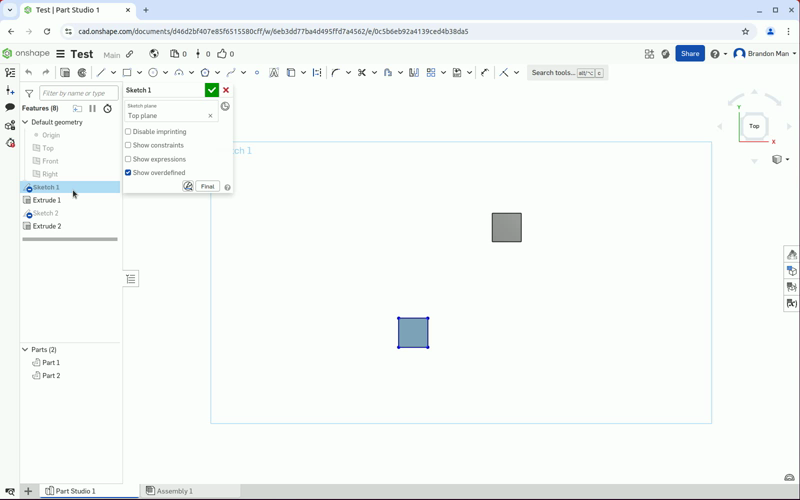
mouse_move(229, 92)
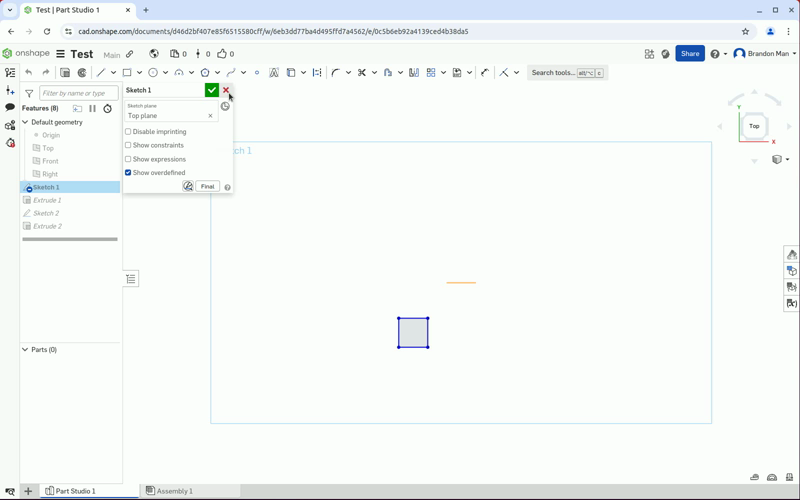
click(229, 92)
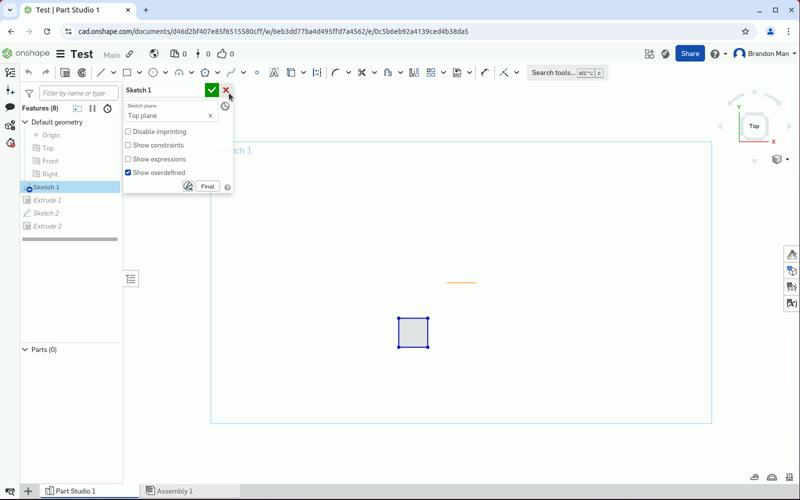
key(shift+s)
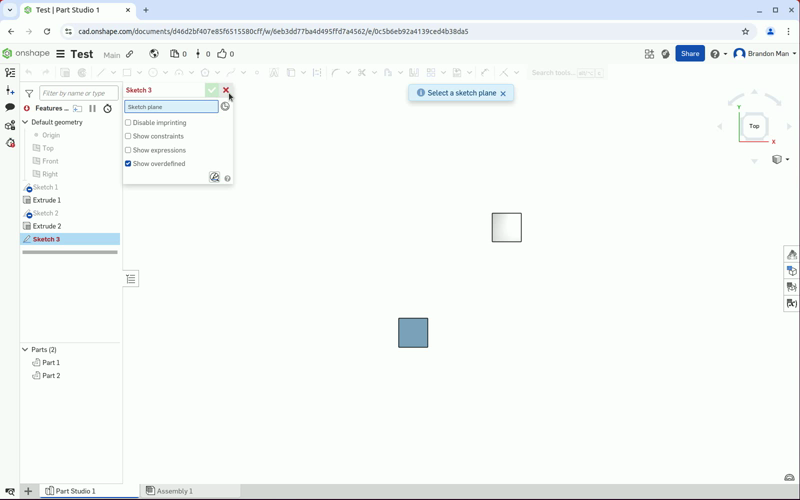
mouse_move(73, 150)
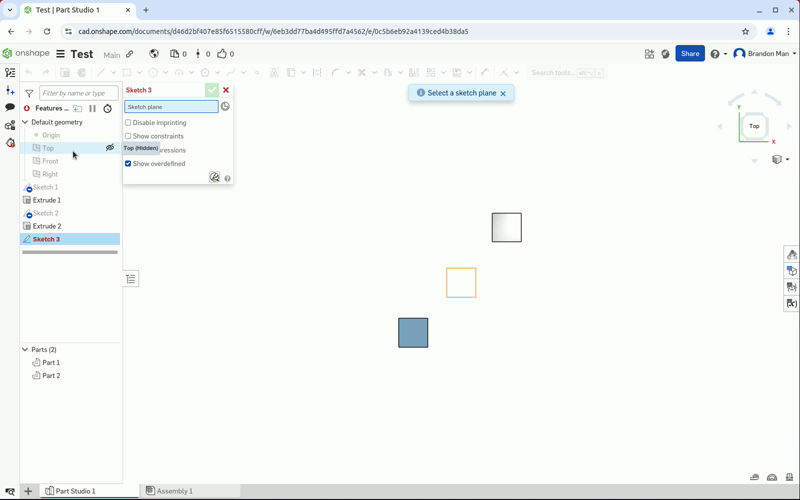
click(73, 150)
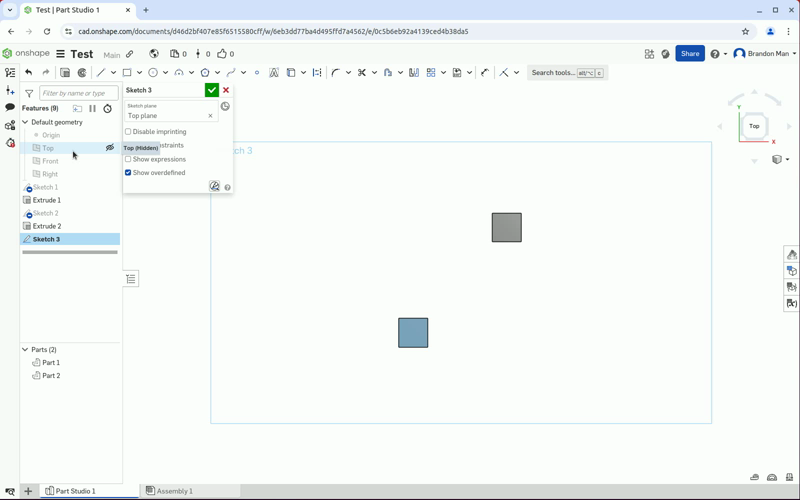
mouse_move(73, 352)
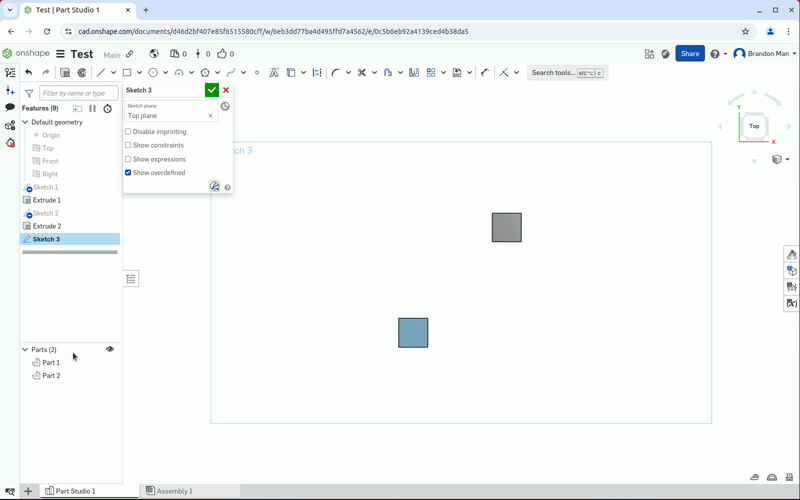
key(y)
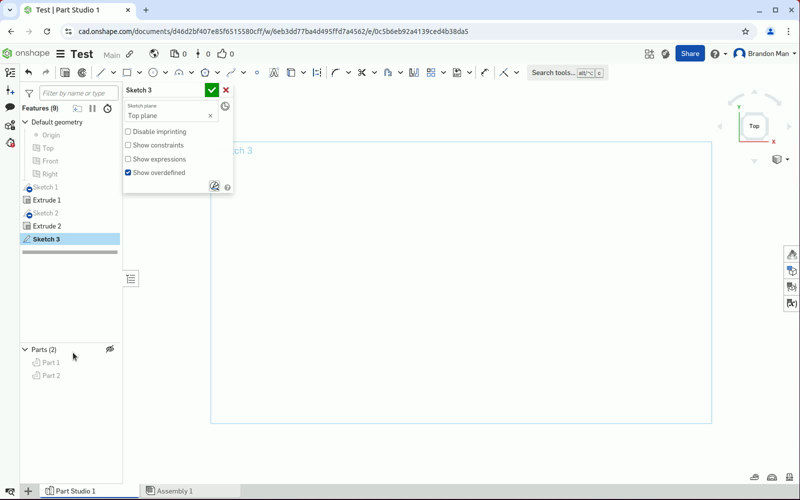
key(l)
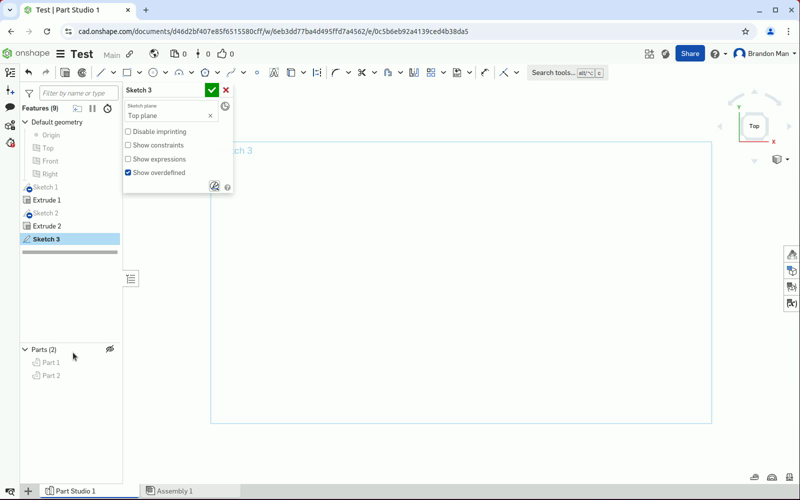
key_down(shift)
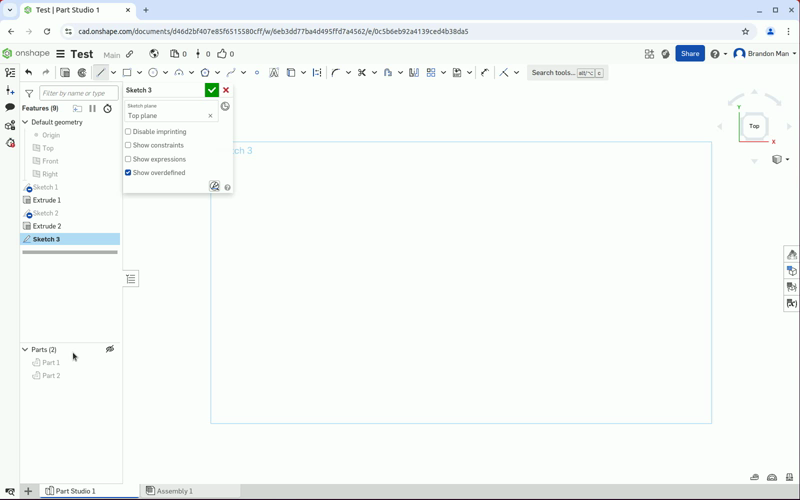
mouse_move(492, 347)
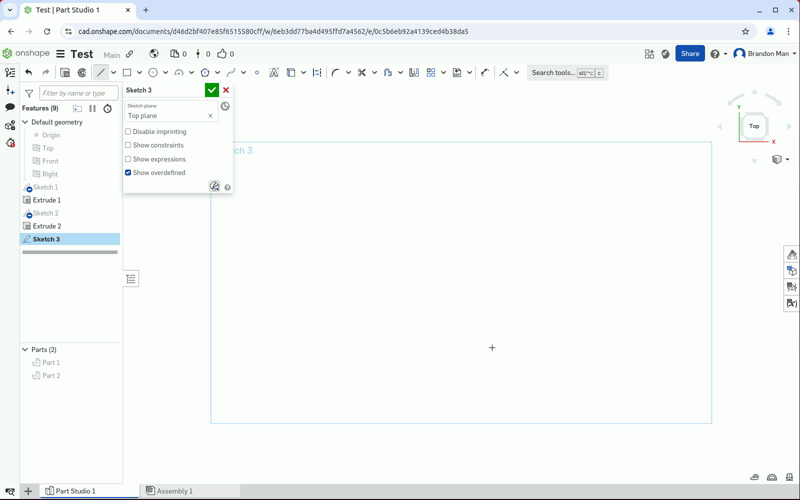
click(492, 347)
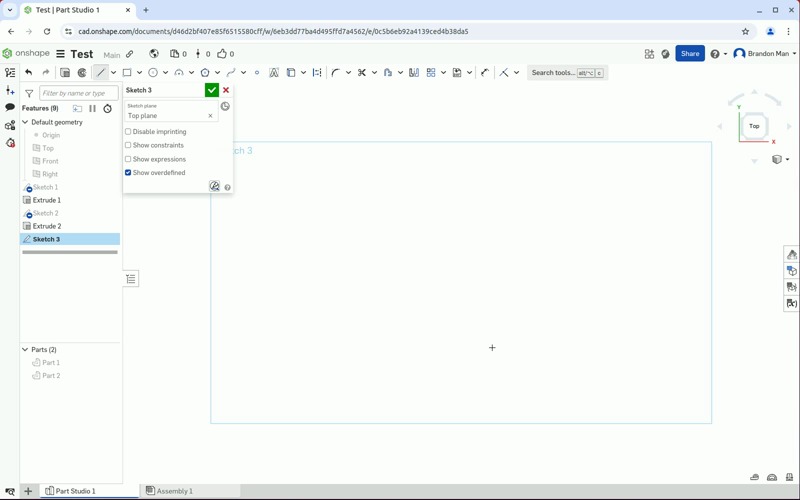
key_up(shift)
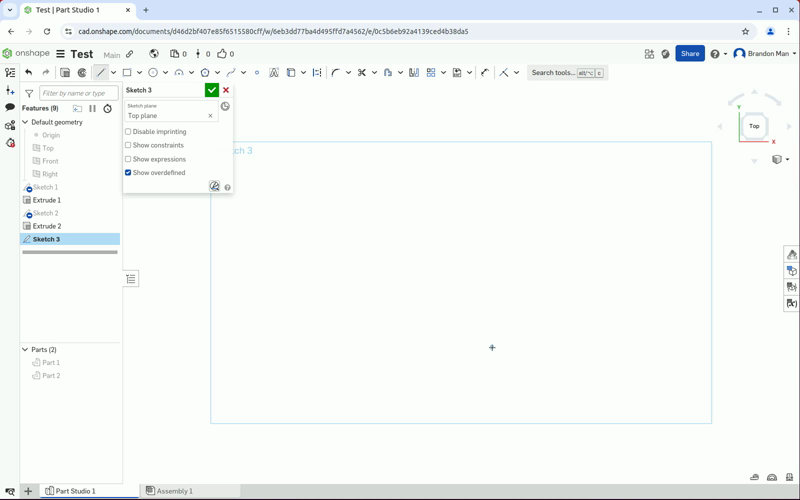
key_down(shift)
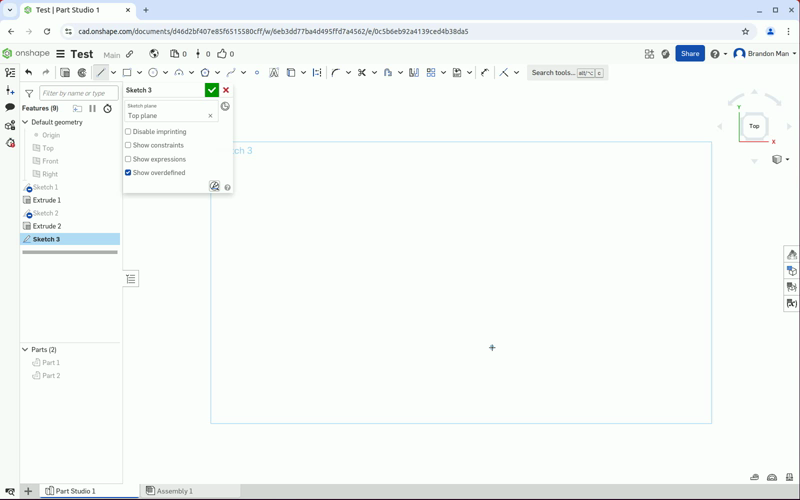
mouse_move(522, 347)
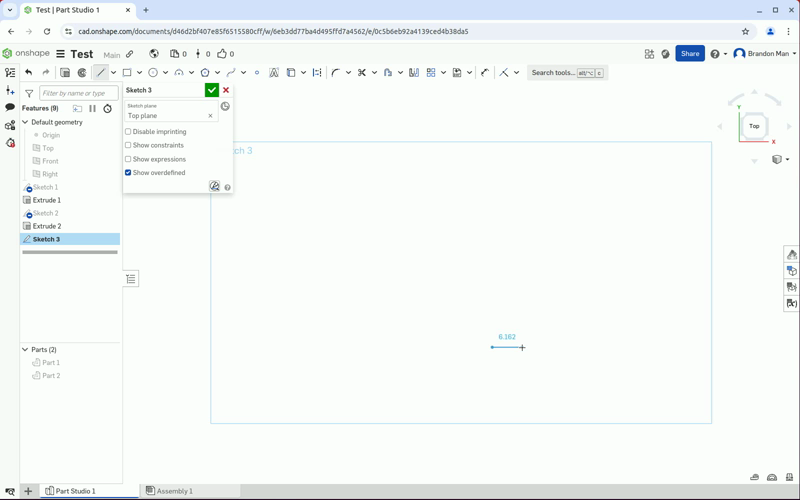
mouse_move(521, 347)
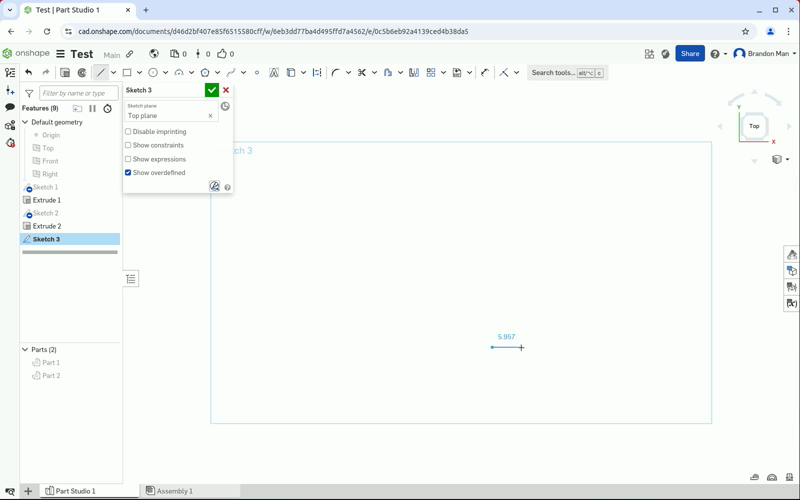
click(521, 347)
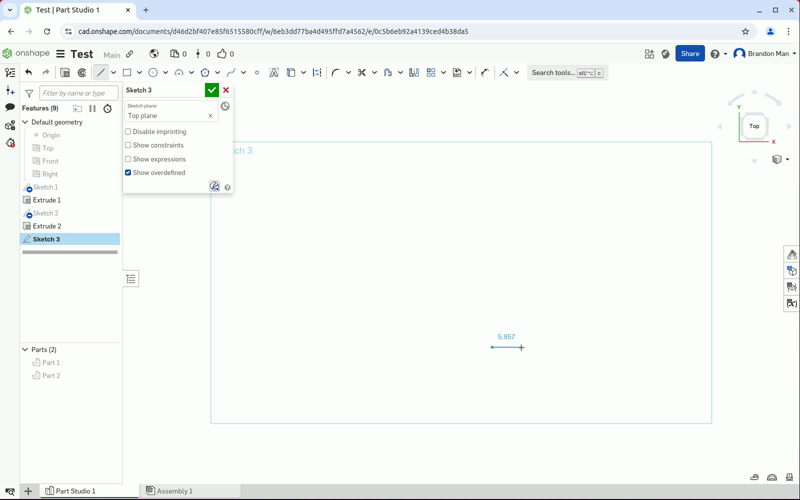
key_up(shift)
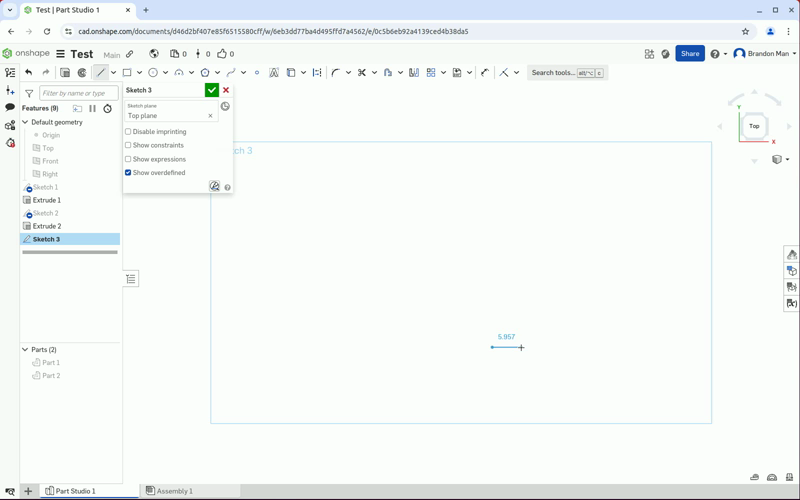
key_down(shift)
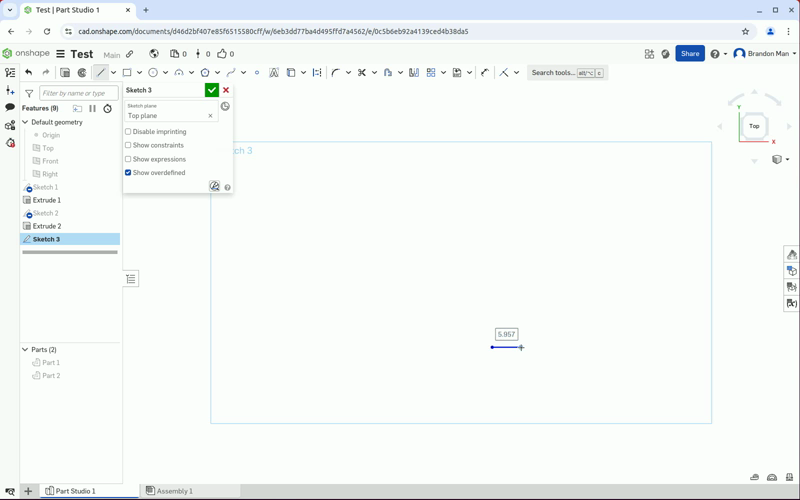
mouse_move(551, 347)
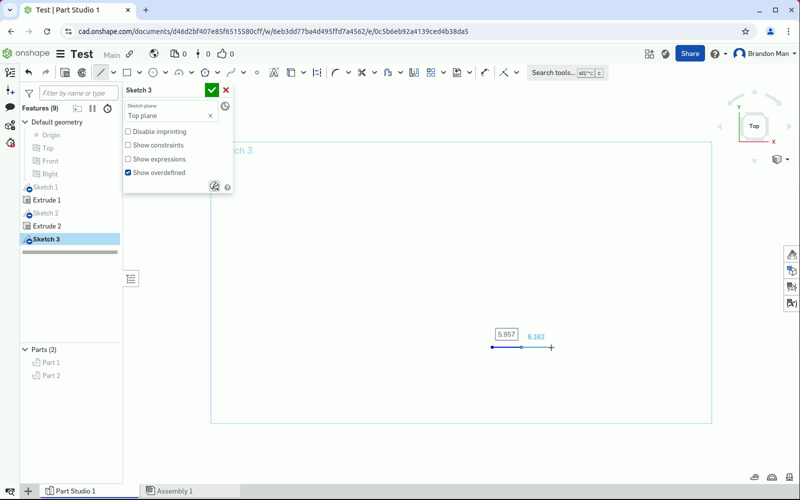
mouse_move(521, 318)
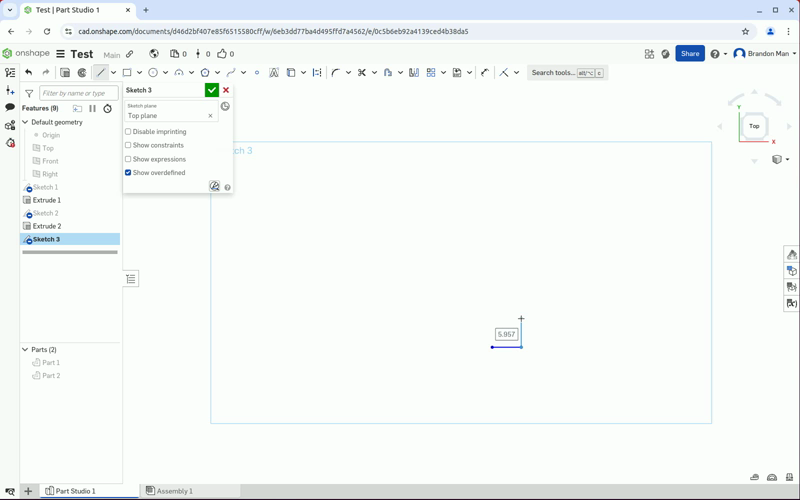
click(521, 318)
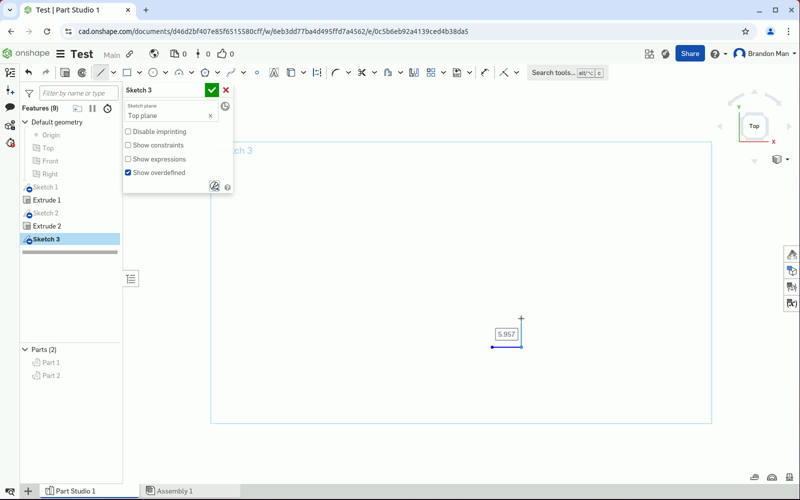
key_up(shift)
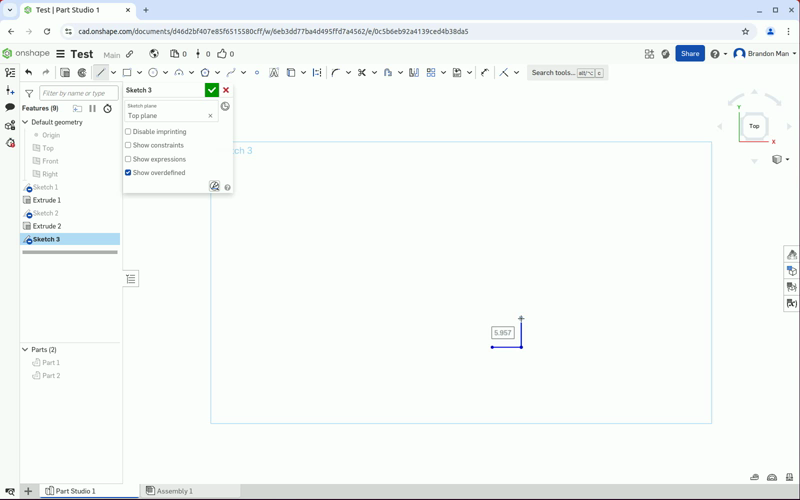
key_down(shift)
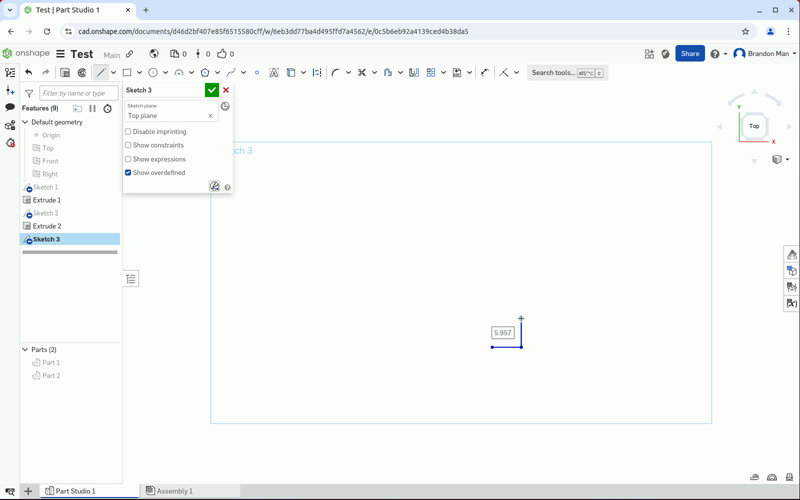
mouse_move(551, 318)
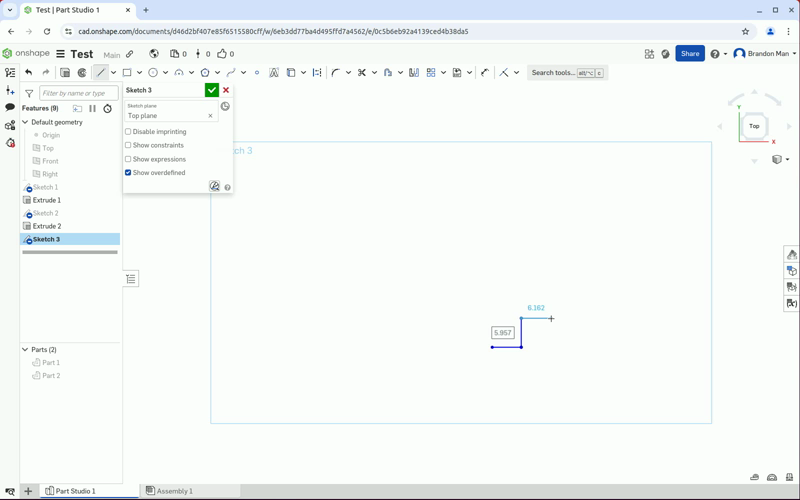
mouse_move(492, 318)
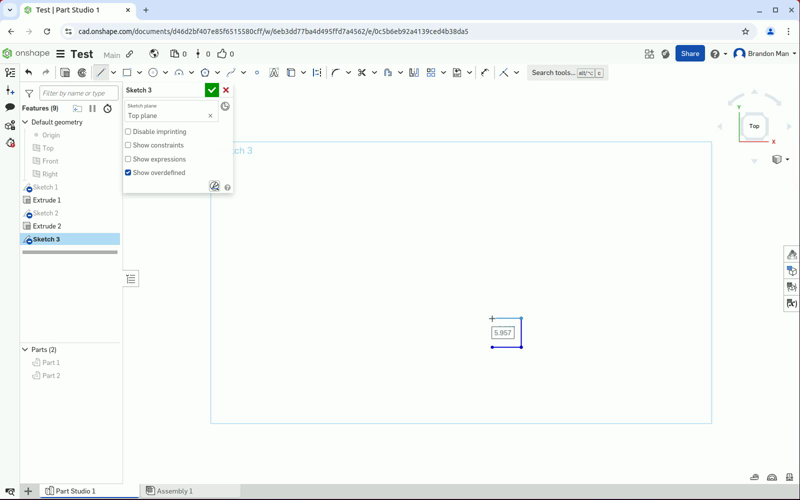
click(492, 318)
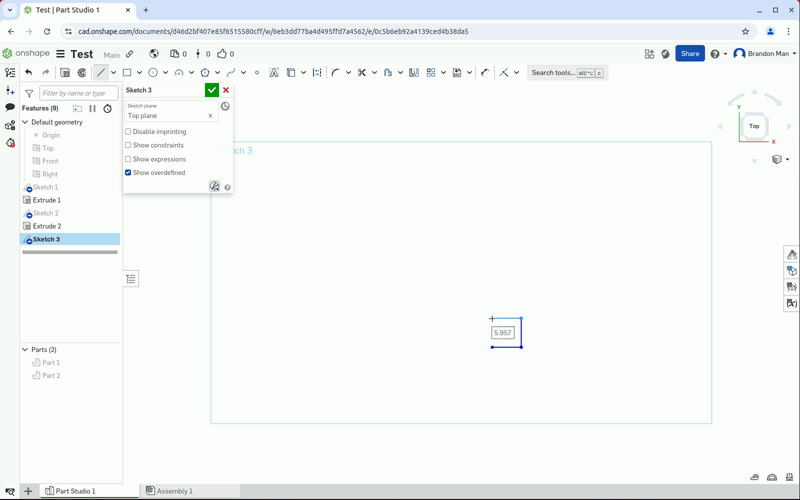
key_up(shift)
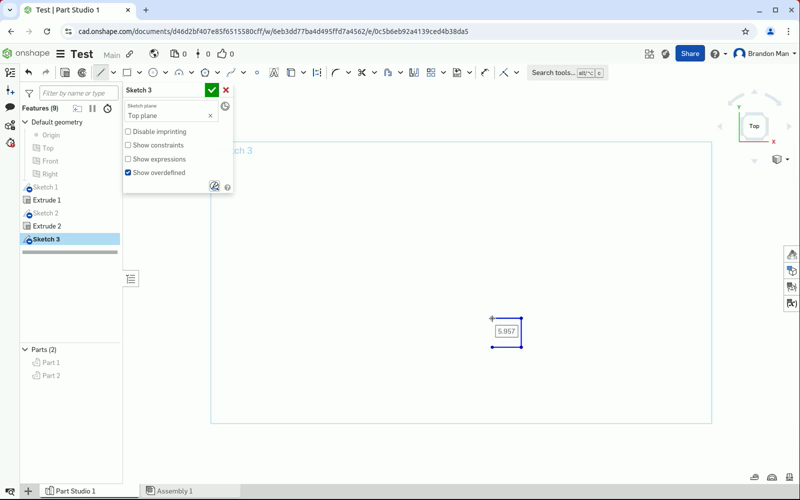
mouse_move(522, 318)
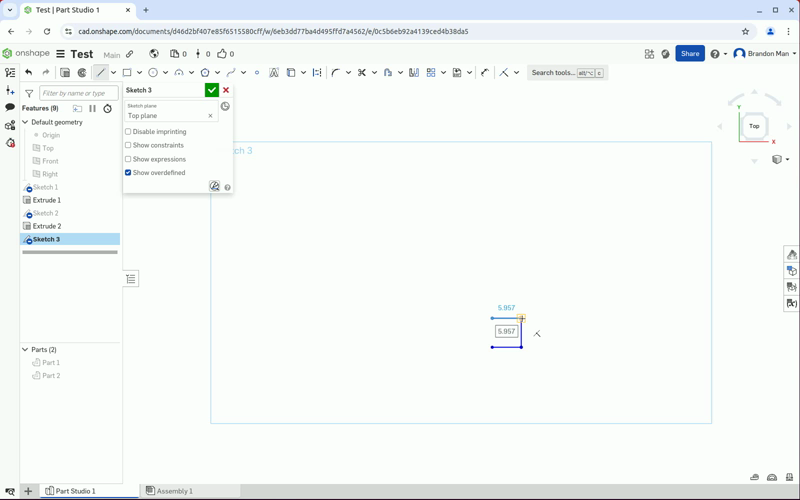
key_down(shift)
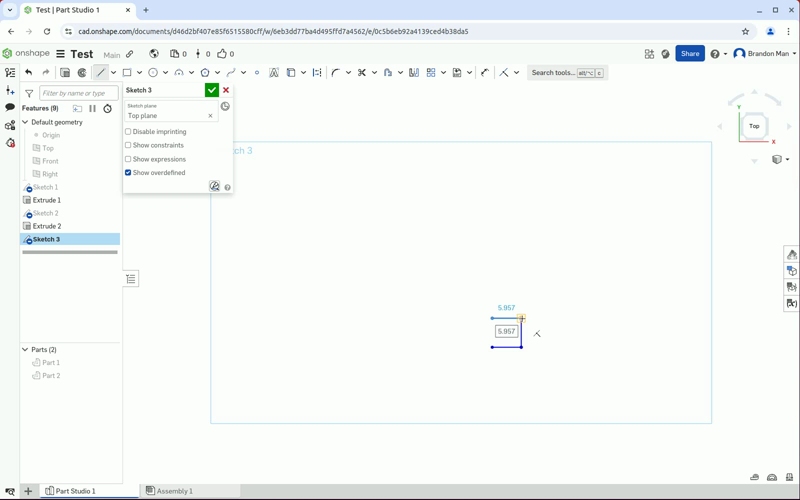
mouse_move(492, 347)
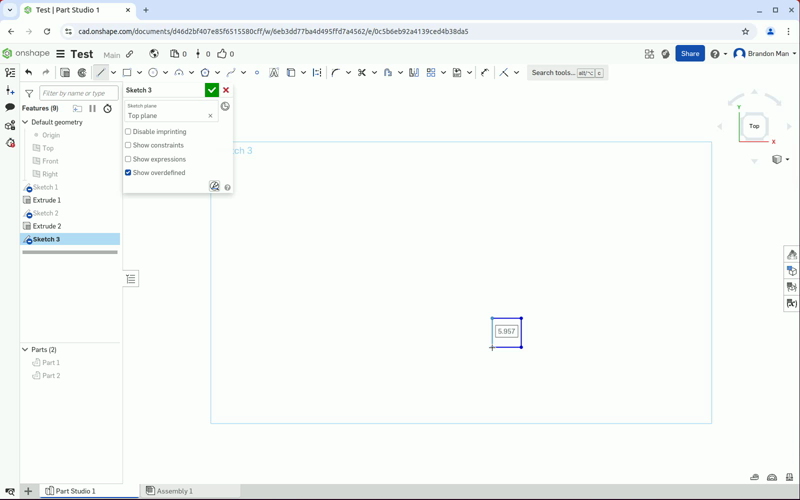
key_up(shift)
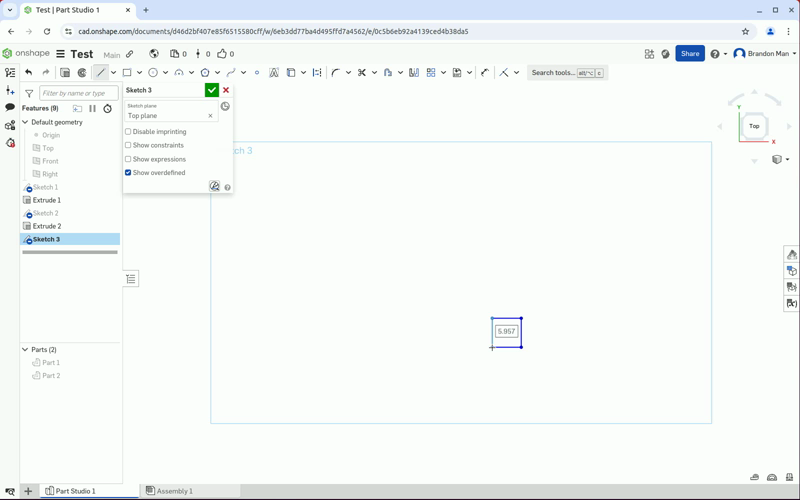
click(492, 347)
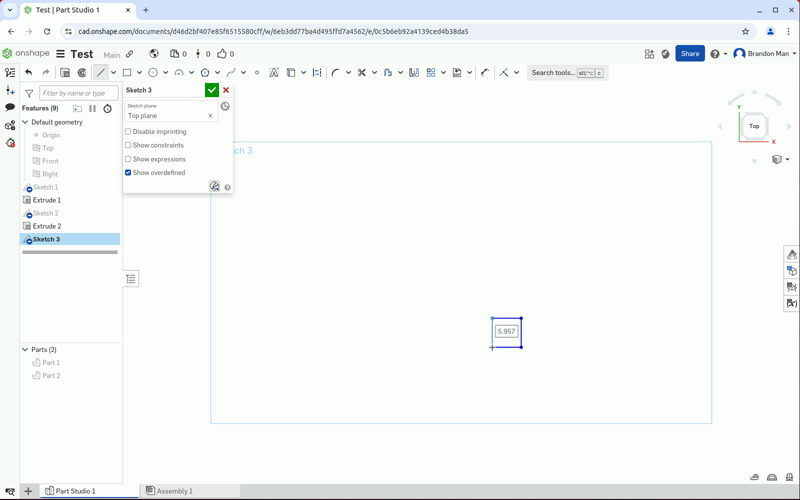
key(esc)
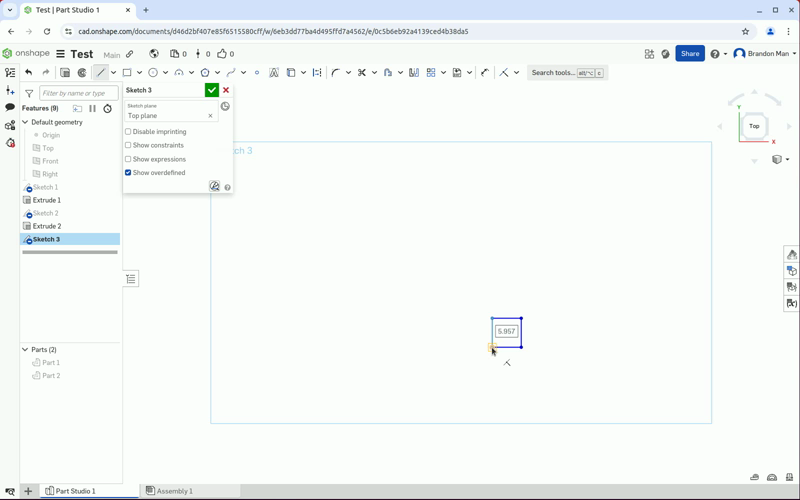
mouse_move(498, 329)
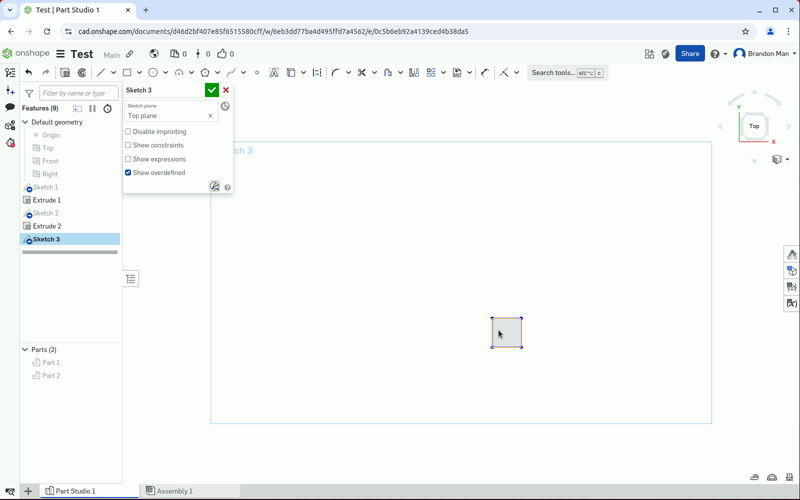
scroll(6)
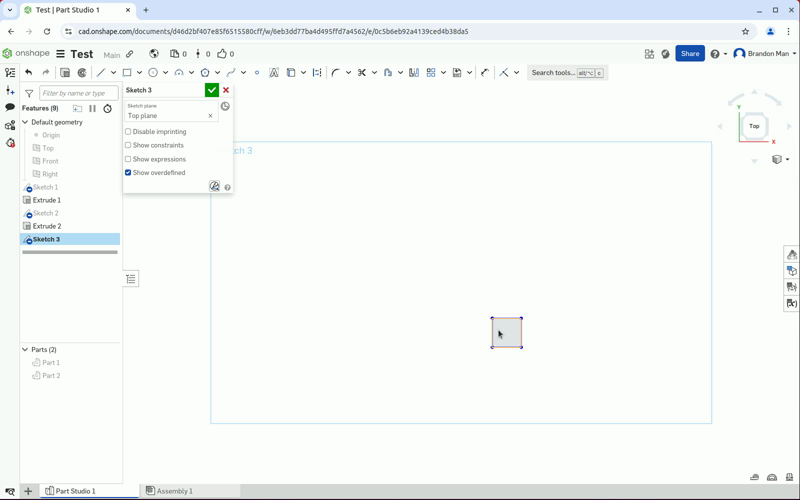
scroll(6)
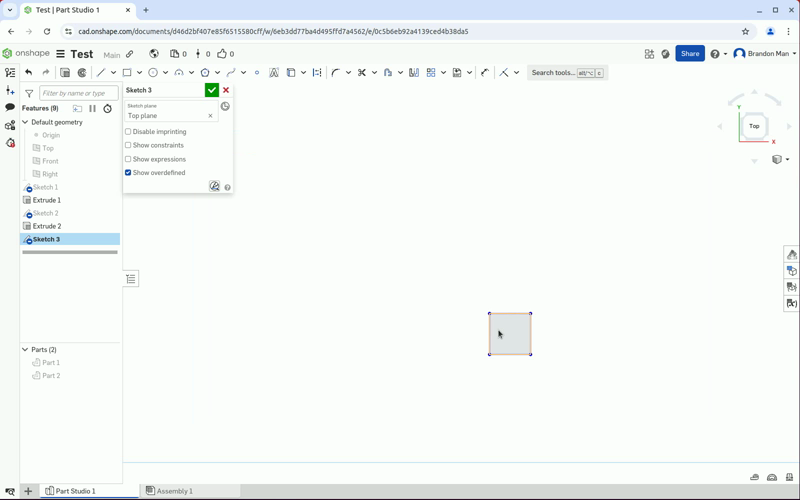
scroll(6)
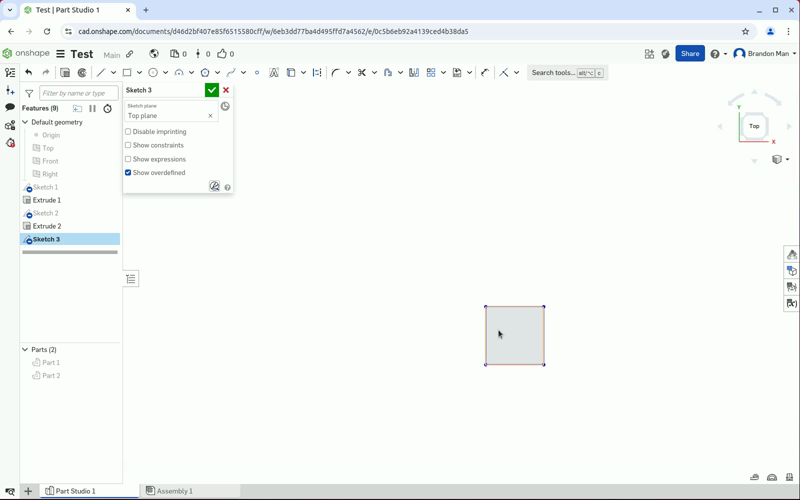
scroll(6)
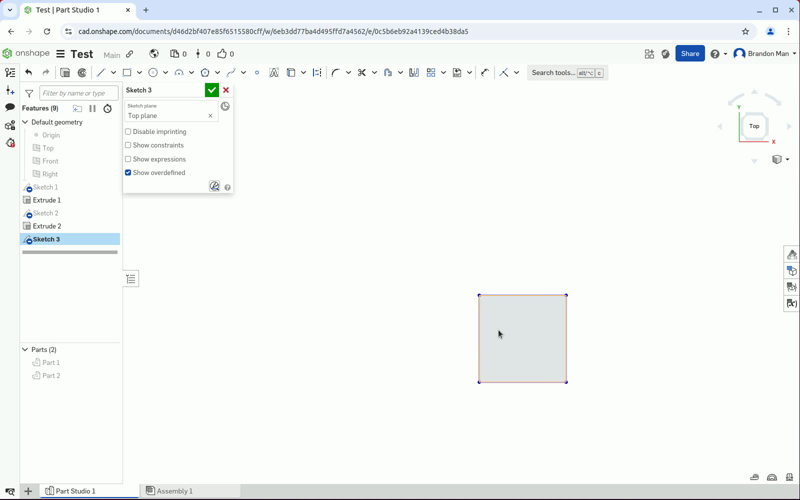
scroll(6)
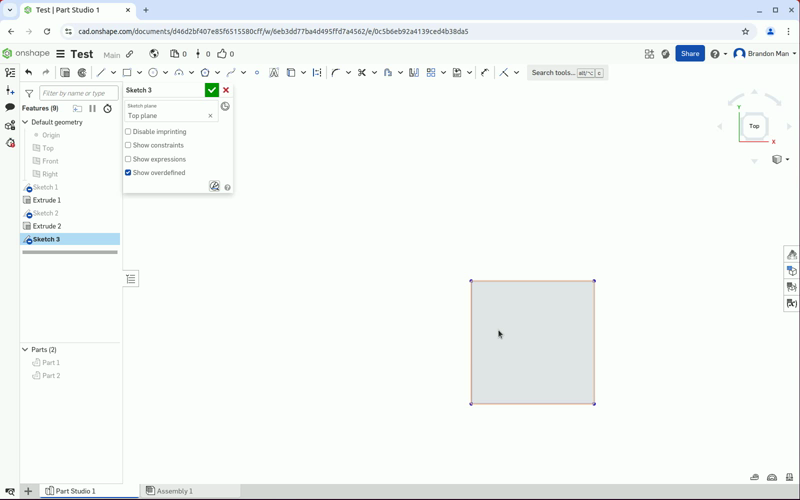
scroll(6)
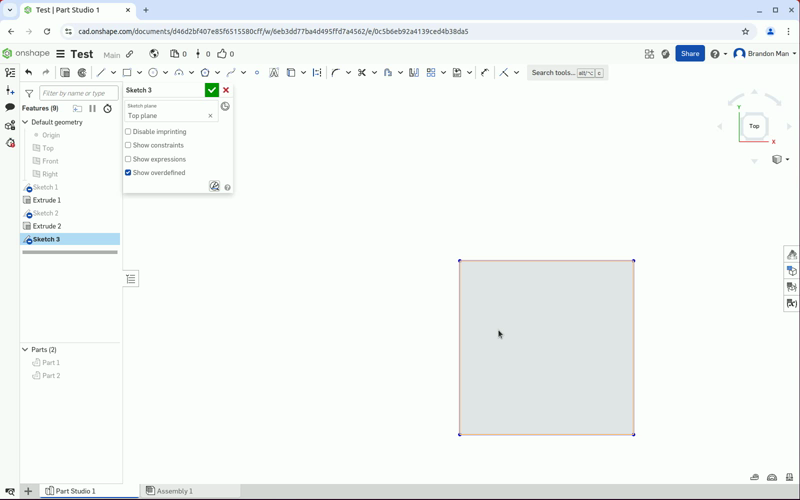
scroll(6)
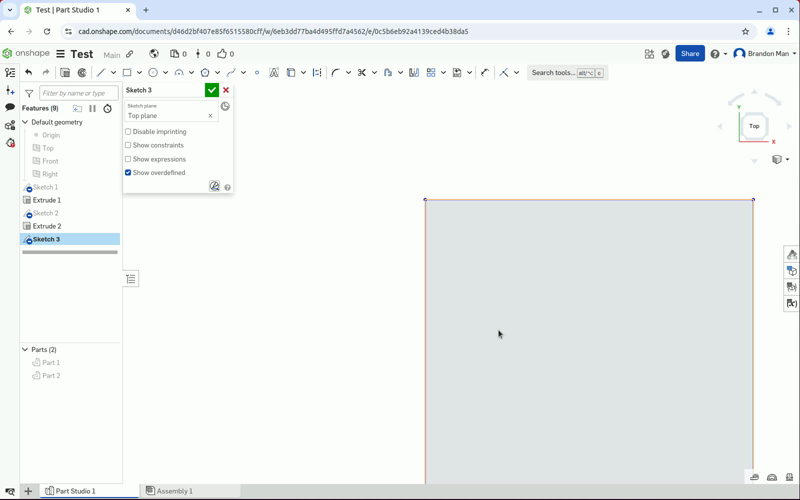
click(498, 329)
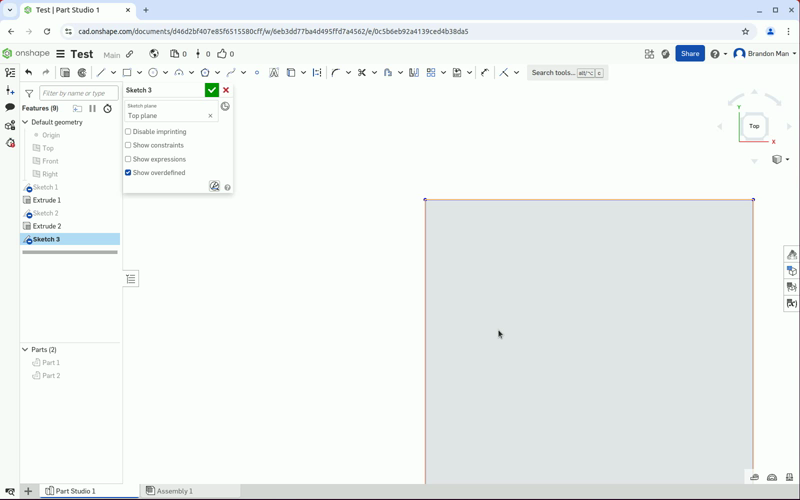
scroll(-6)
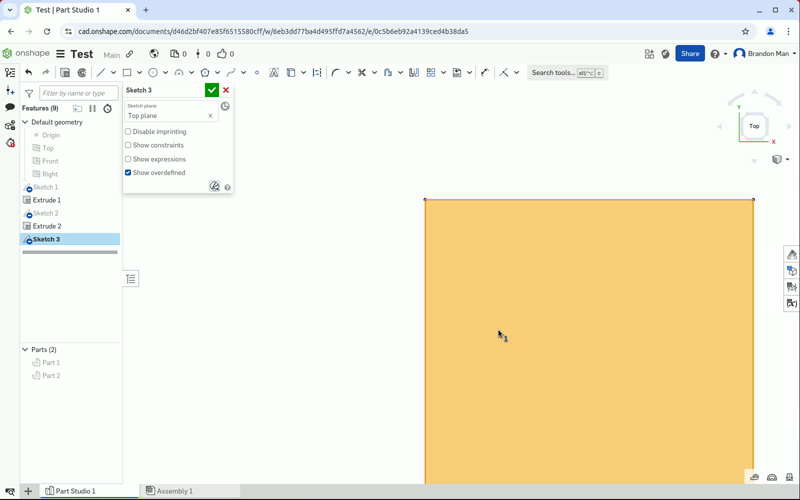
scroll(-6)
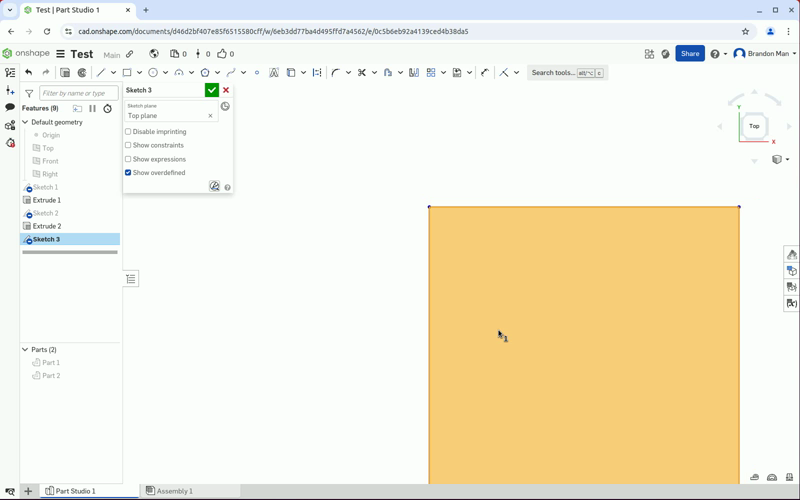
scroll(-6)
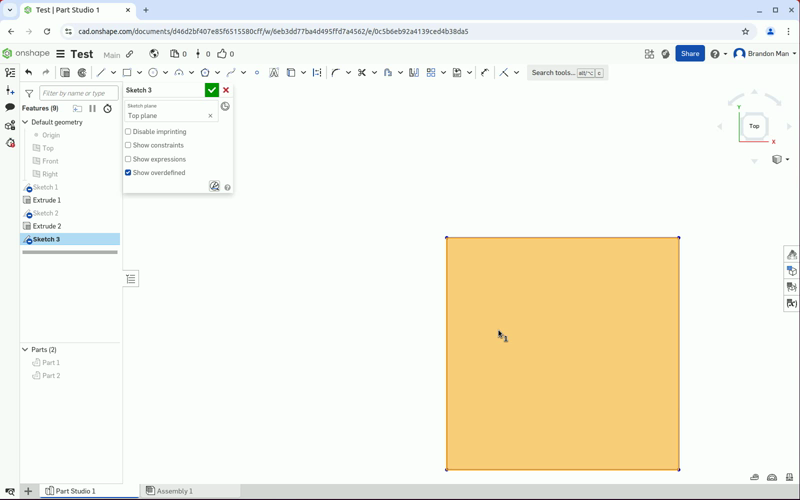
scroll(-6)
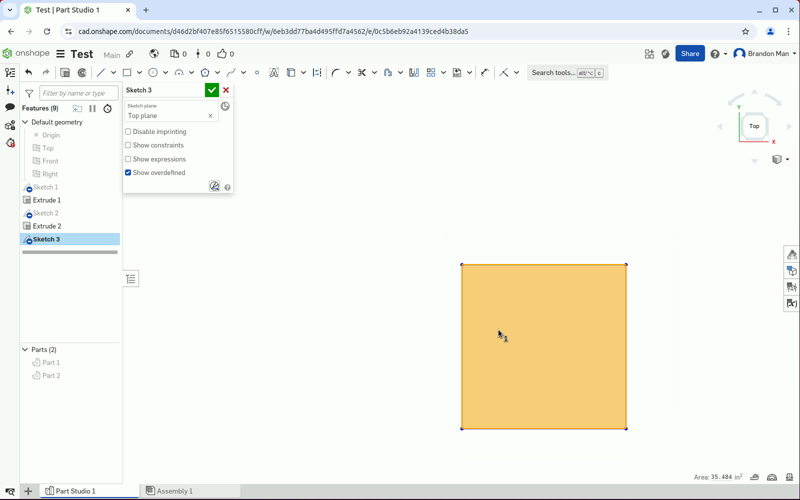
scroll(-6)
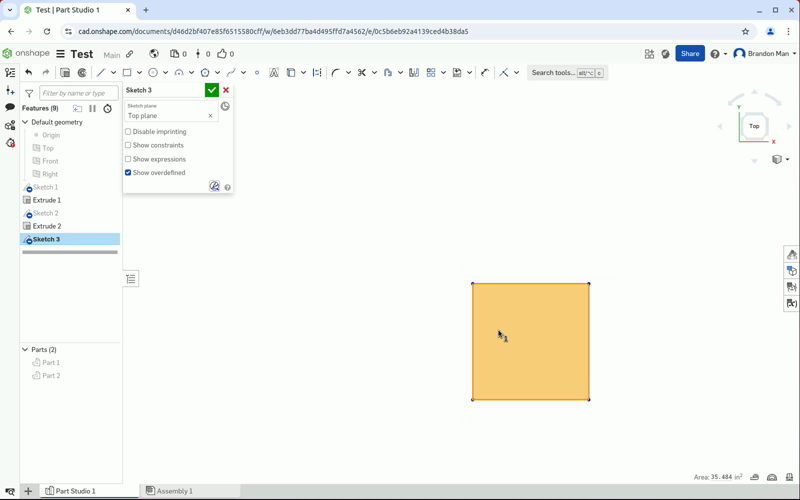
scroll(-6)
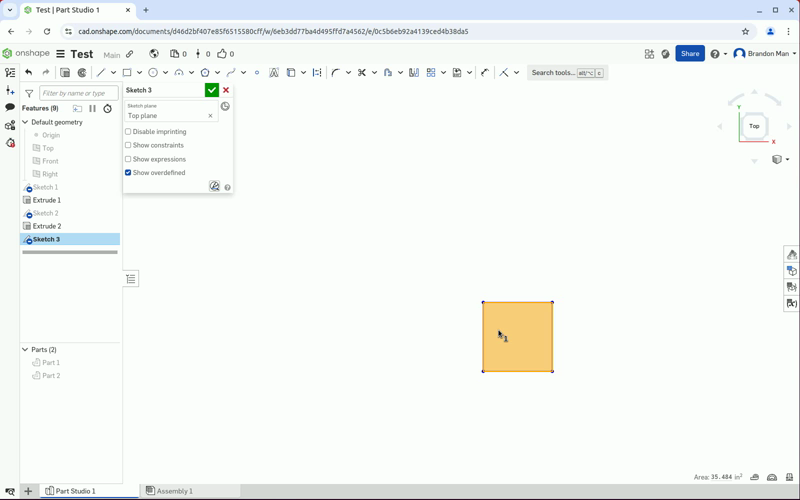
scroll(-6)
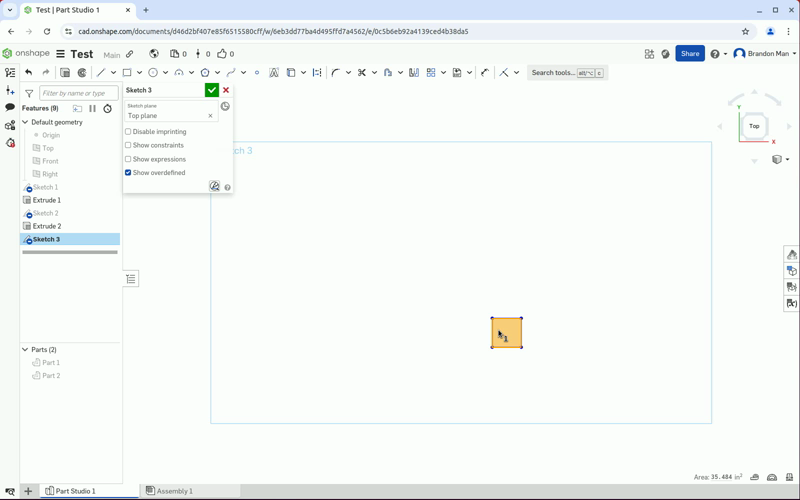
mouse_move(73, 352)
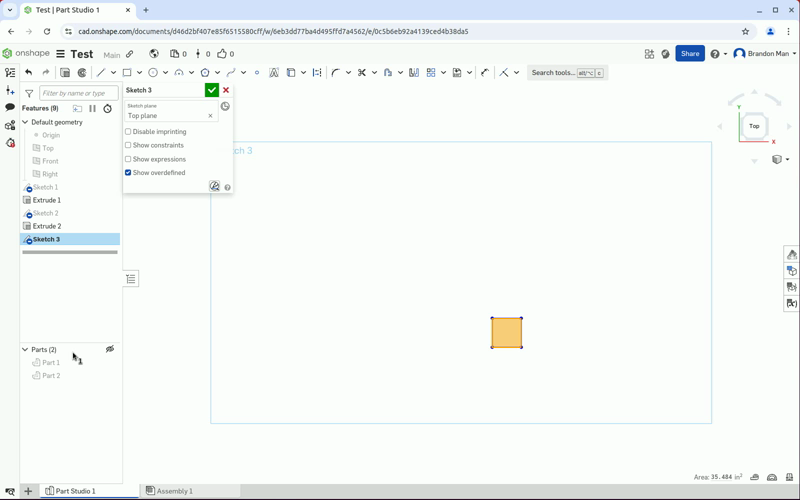
key(shift+y)
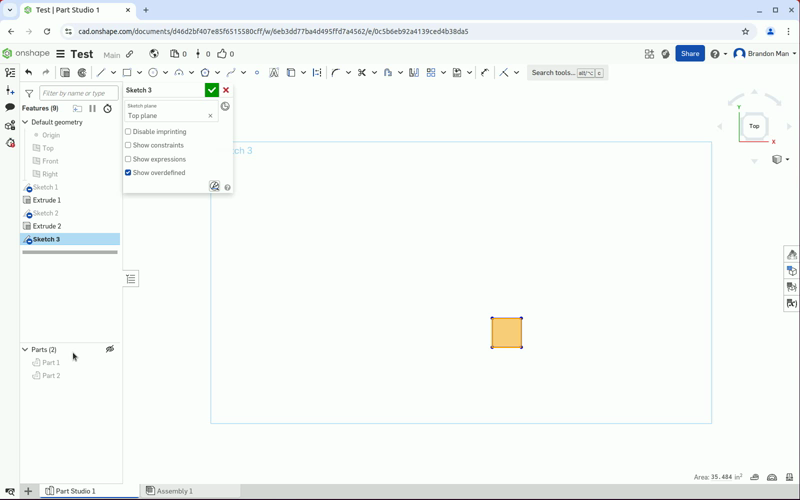
key(shift+e)
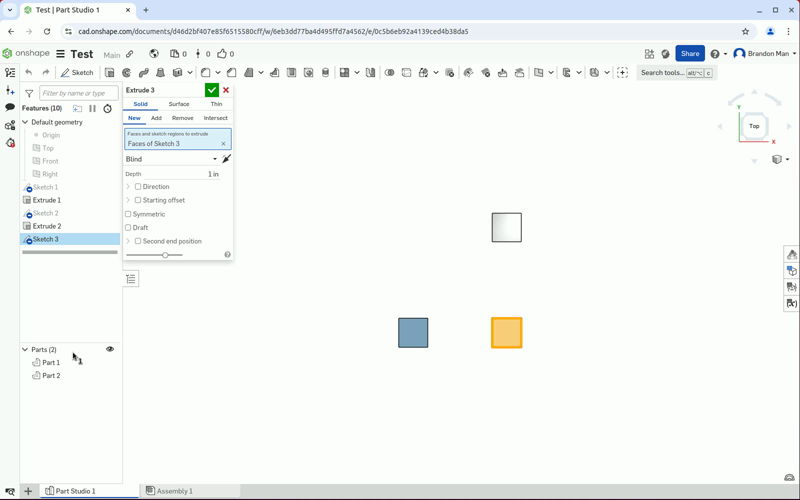
mouse_move(143, 106)
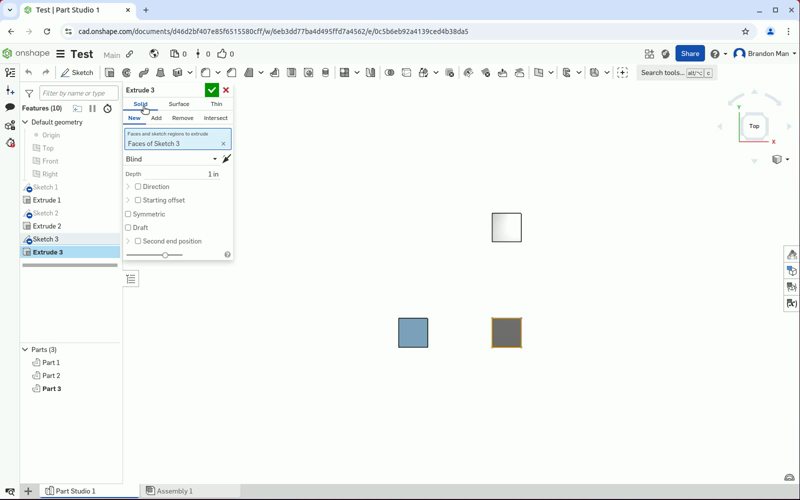
click(143, 106)
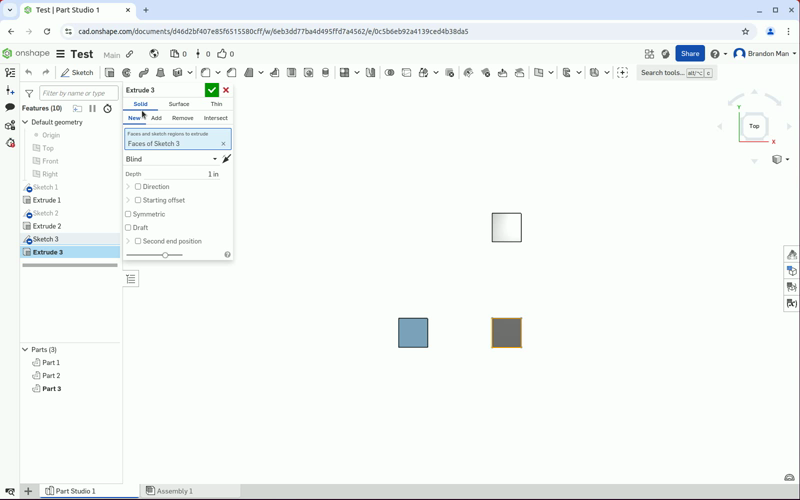
mouse_move(137, 120)
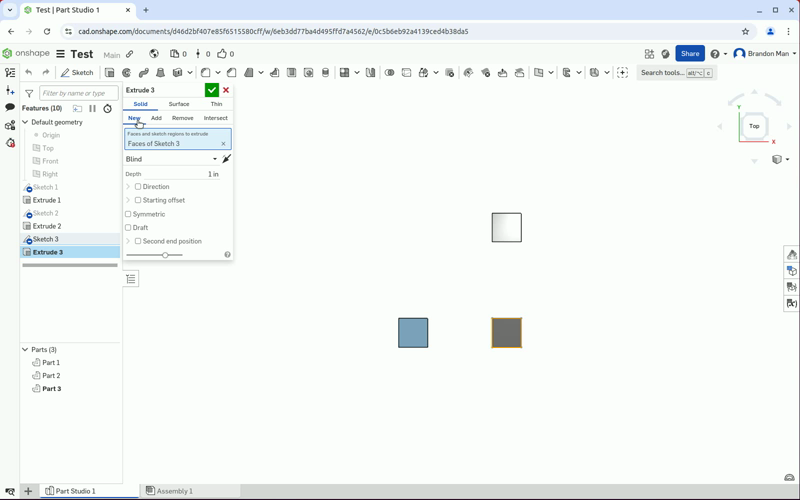
click(137, 120)
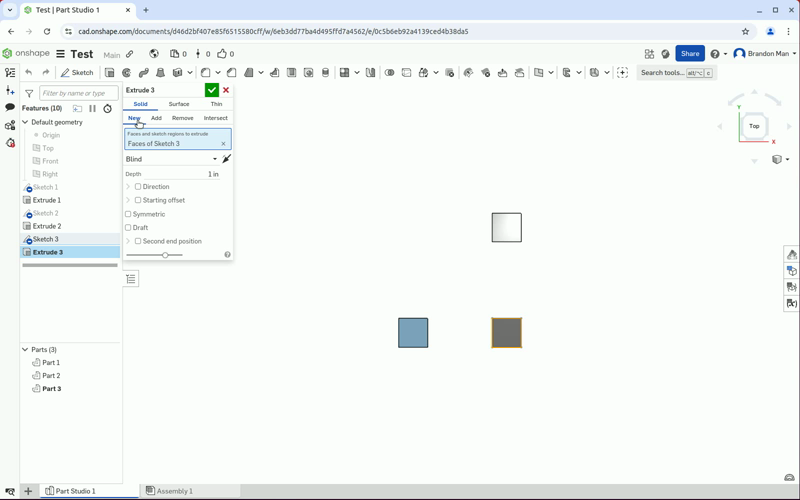
key(tab, 4)
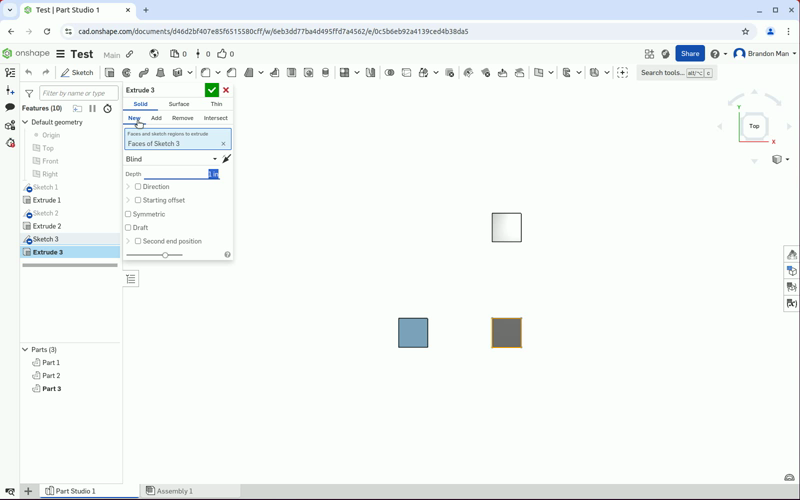
text(16.609)
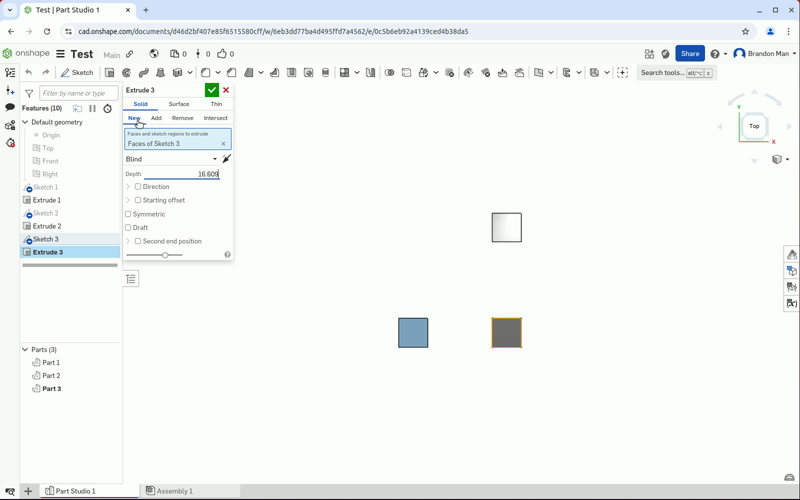
key(enter)
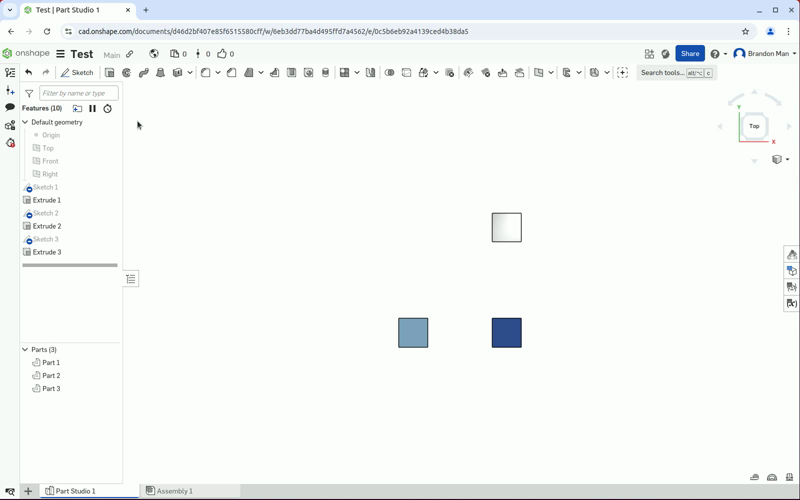
key(shift+h)
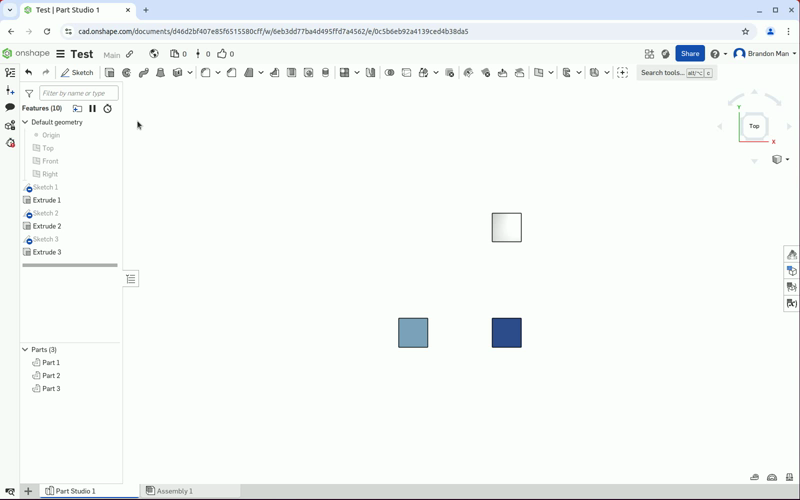
key(shift+h)
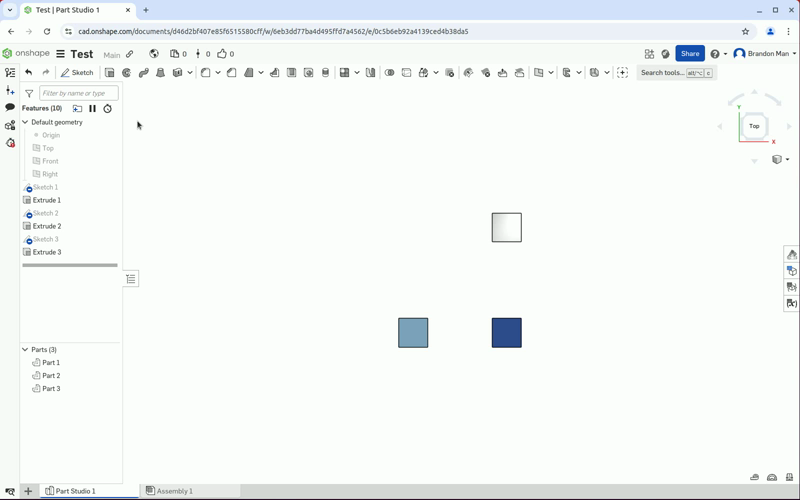
mouse_move(73, 189)
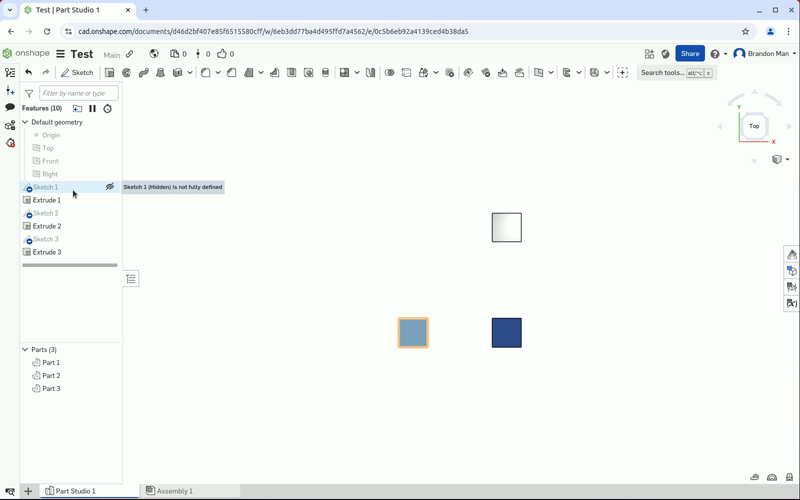
click(73, 189)
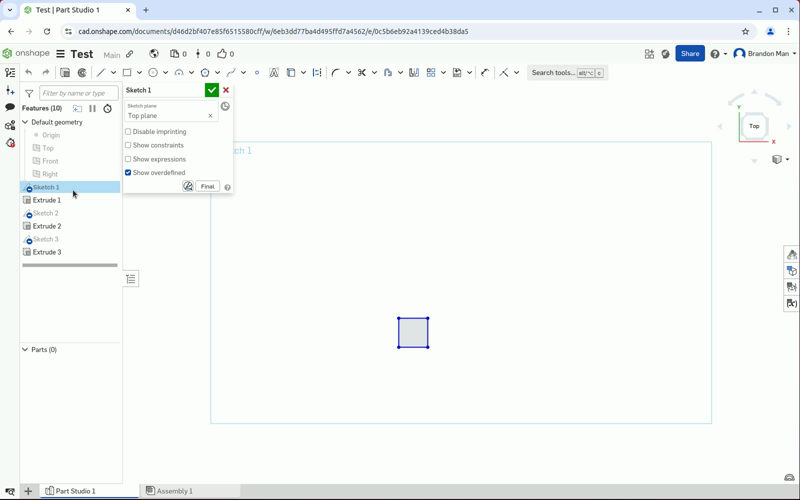
mouse_move(229, 92)
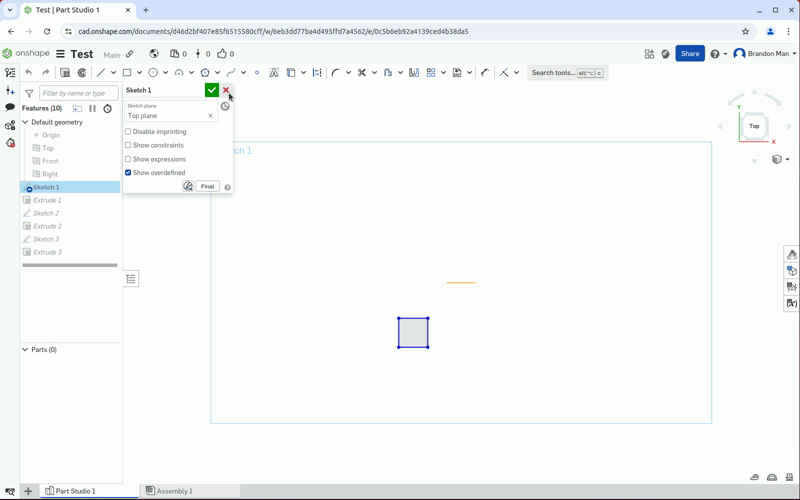
click(229, 92)
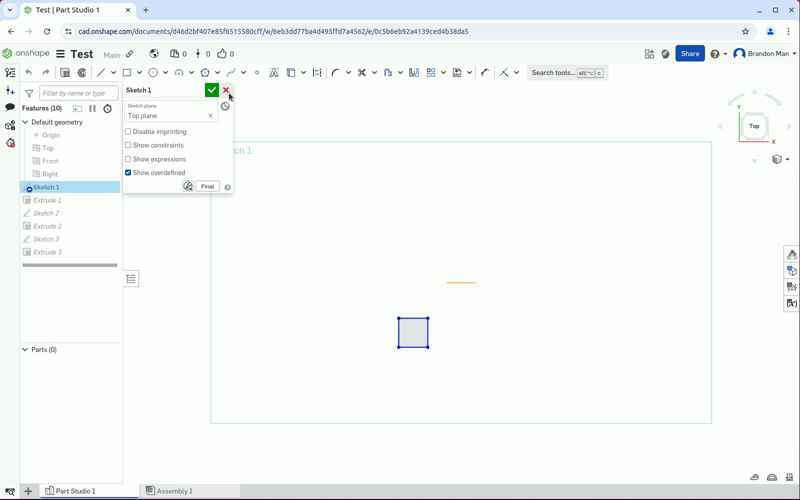
key(shift+s)
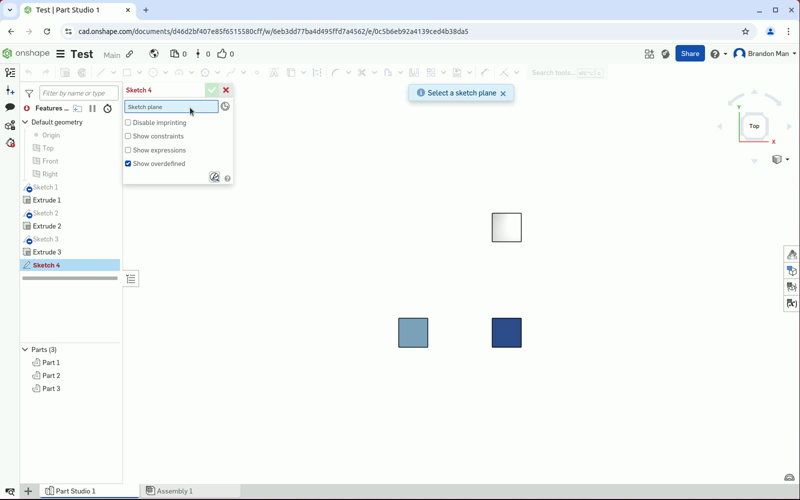
mouse_move(73, 150)
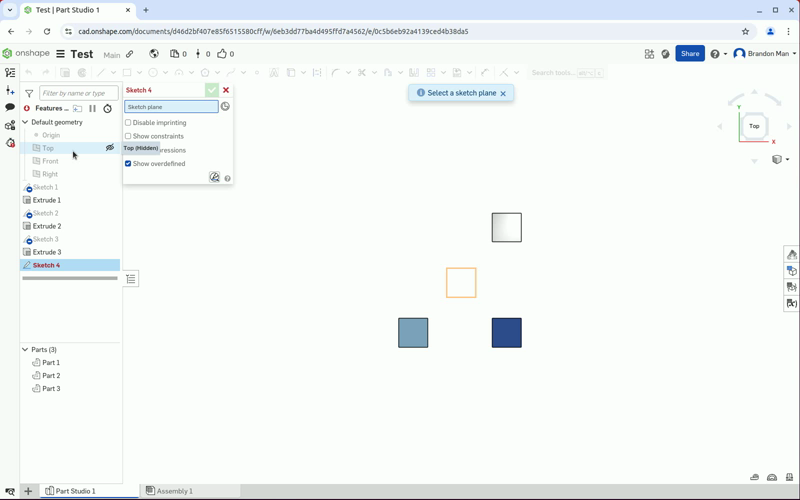
click(73, 150)
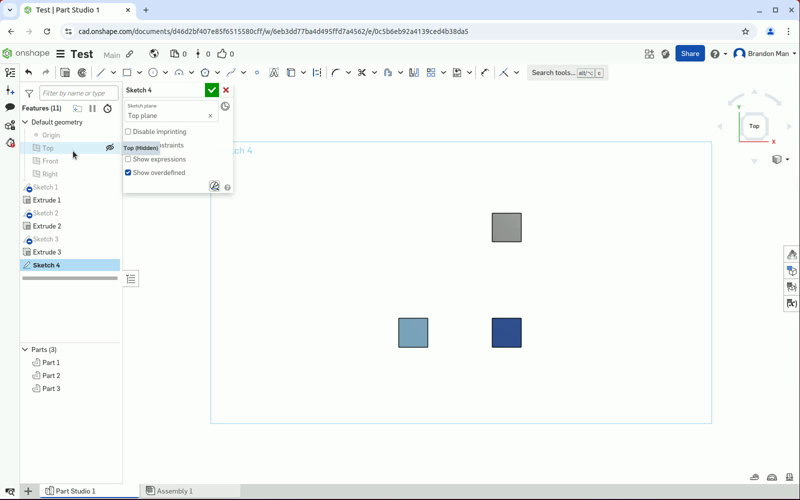
mouse_move(73, 352)
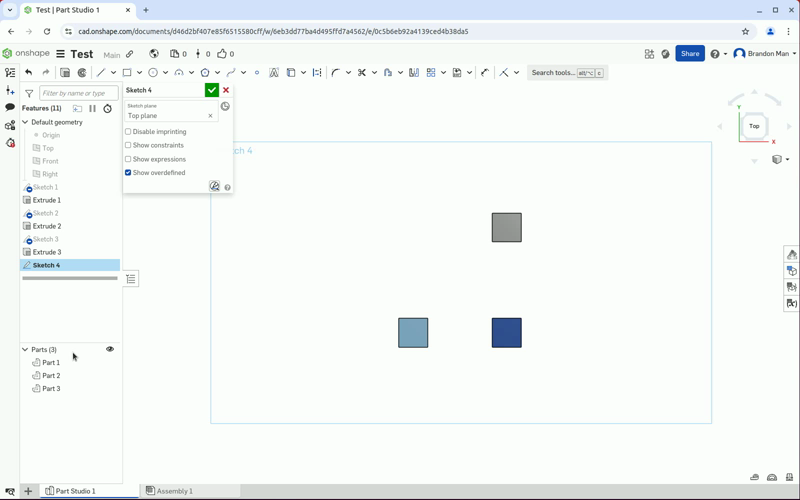
key(y)
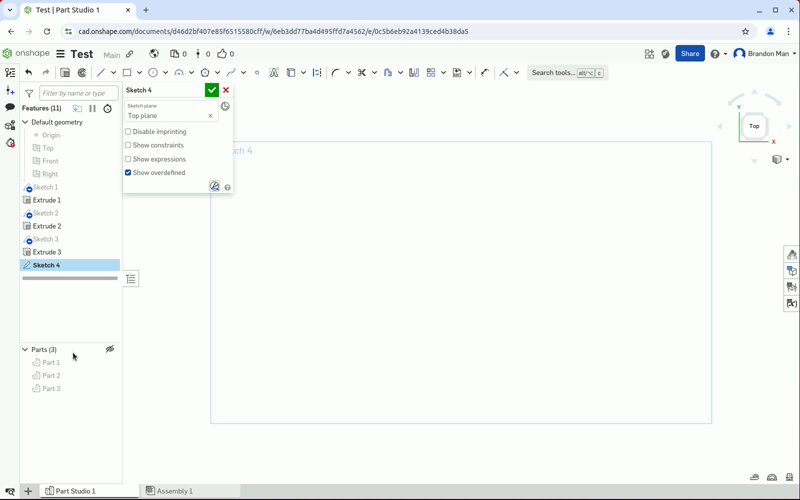
key(l)
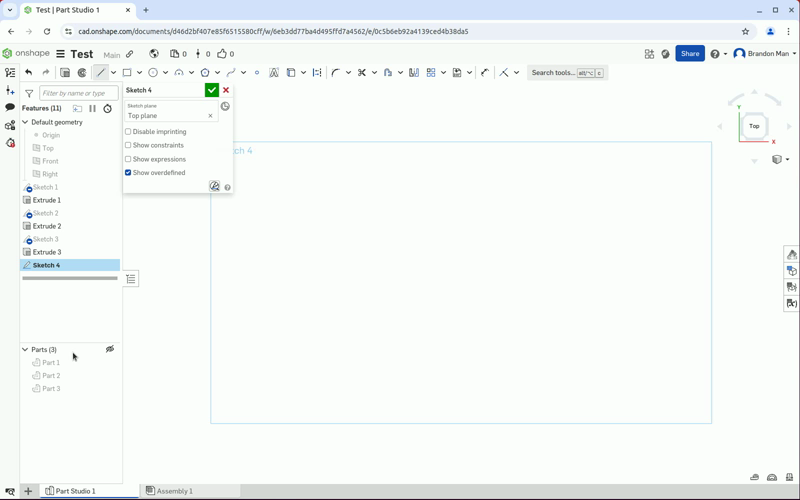
key_down(shift)
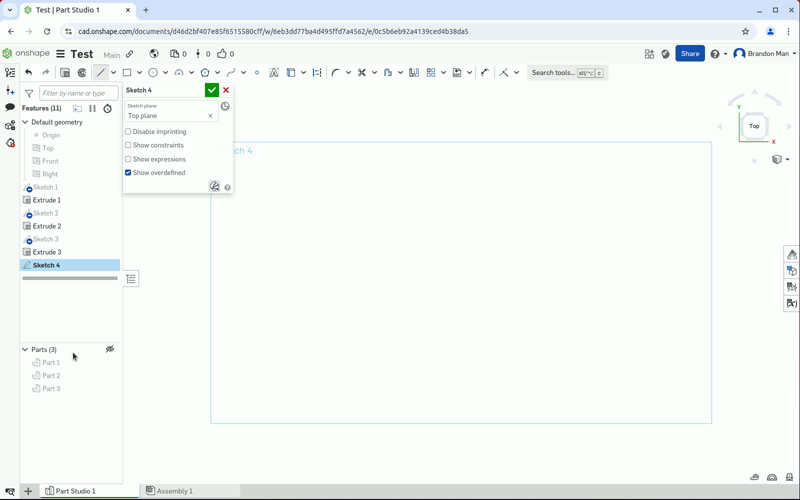
mouse_move(398, 241)
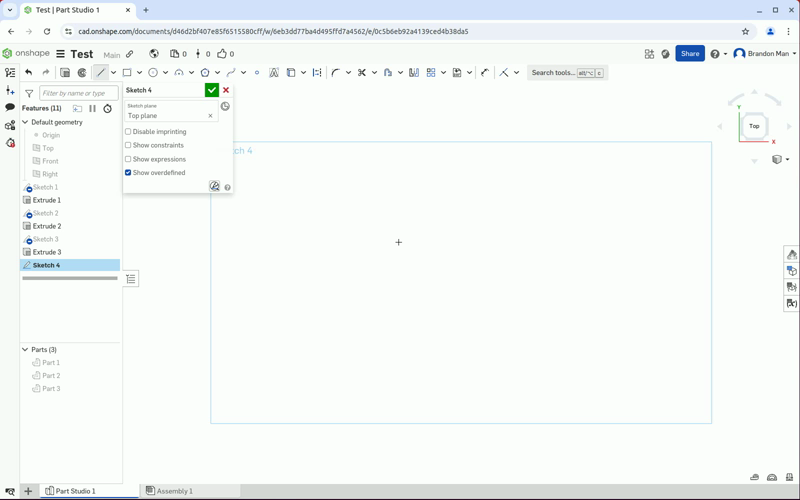
click(398, 241)
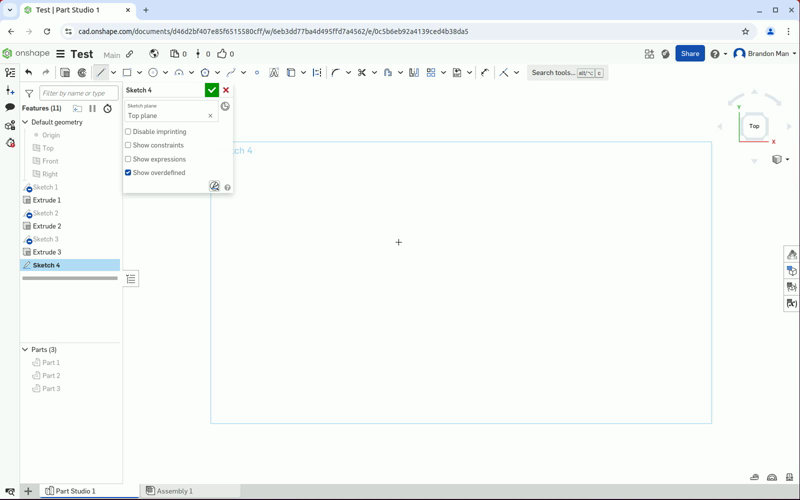
key_up(shift)
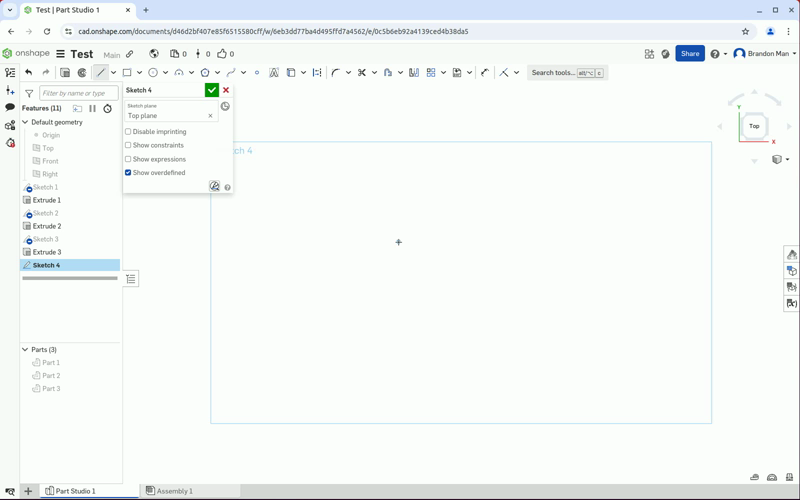
key_down(shift)
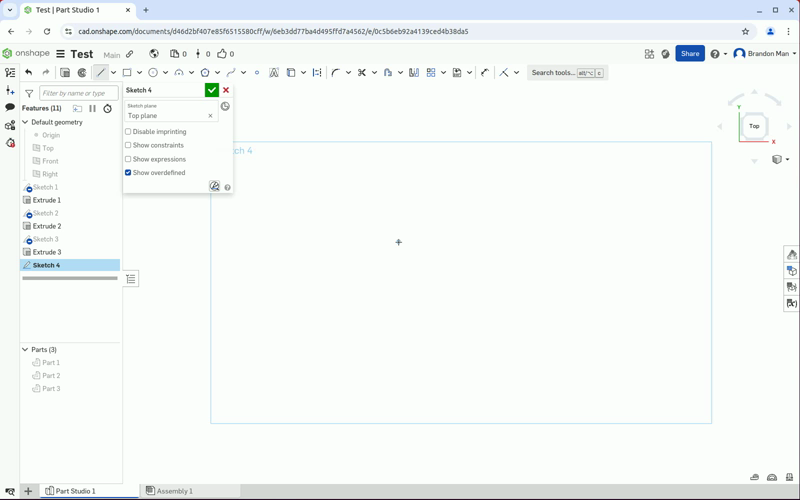
mouse_move(428, 241)
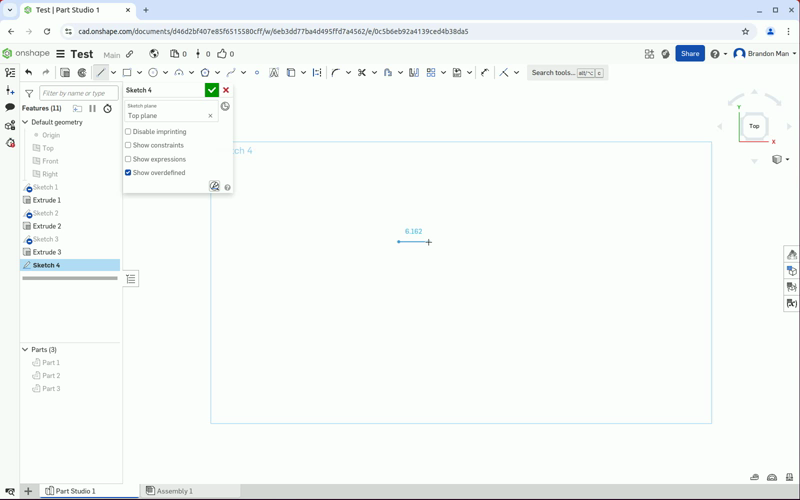
mouse_move(427, 241)
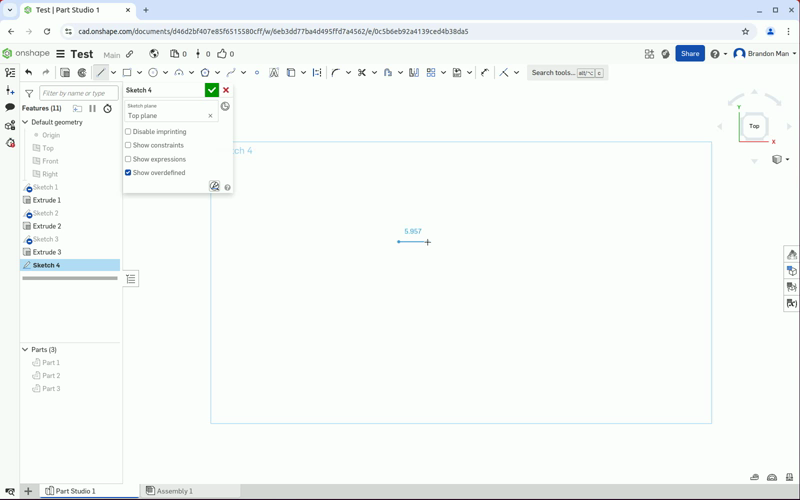
click(427, 241)
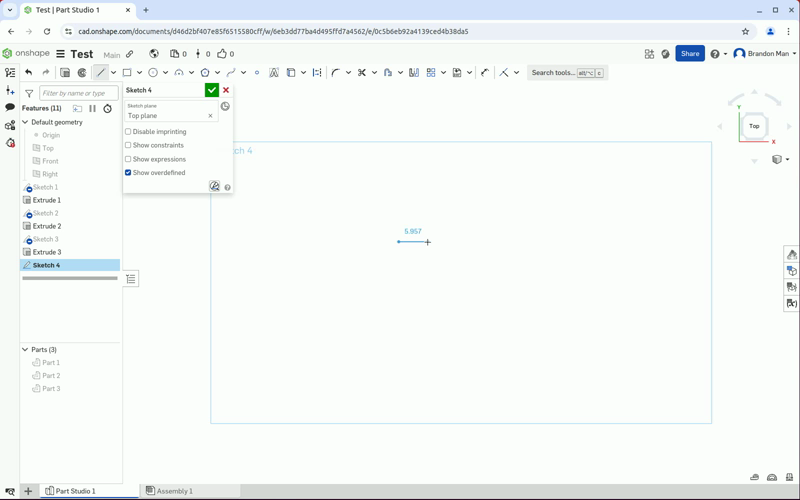
key_up(shift)
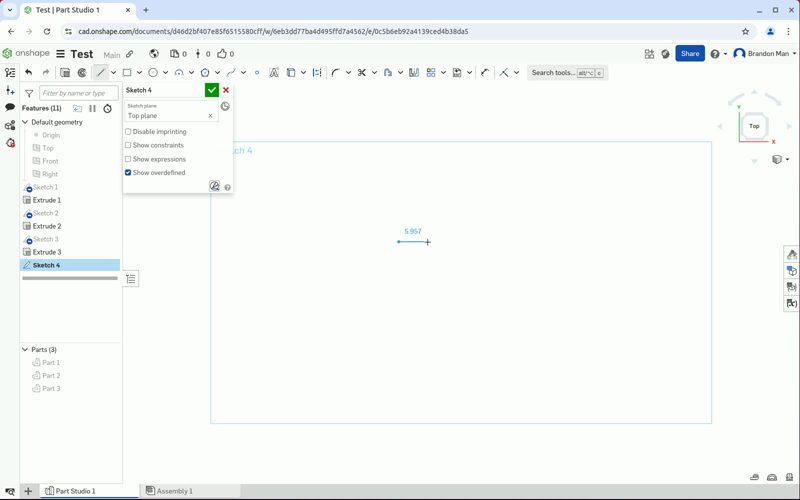
key_down(shift)
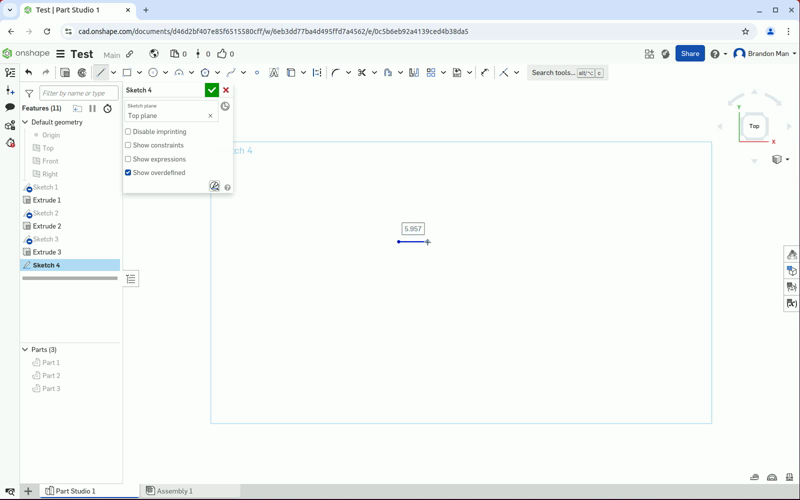
mouse_move(457, 241)
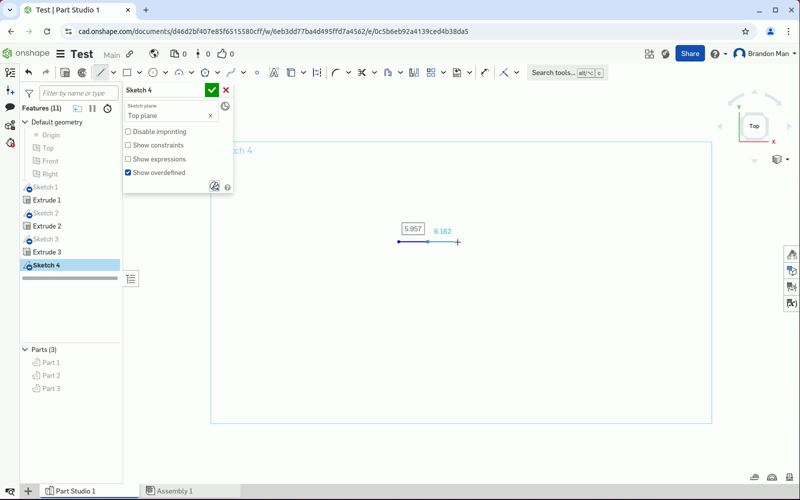
mouse_move(427, 213)
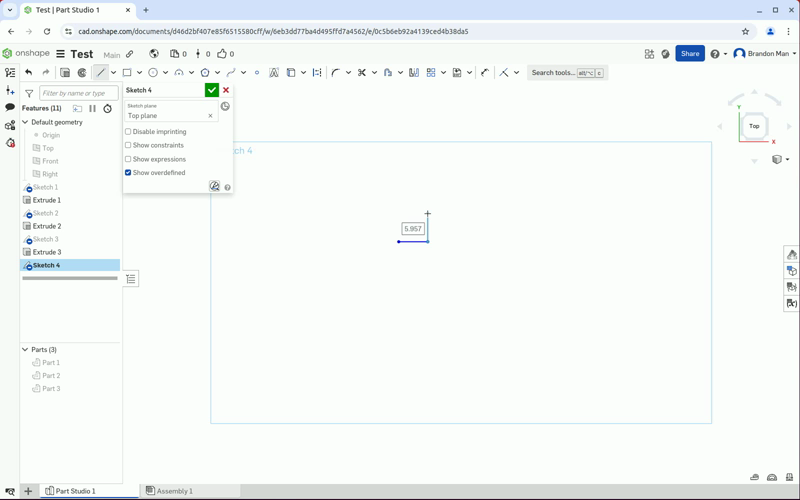
click(427, 213)
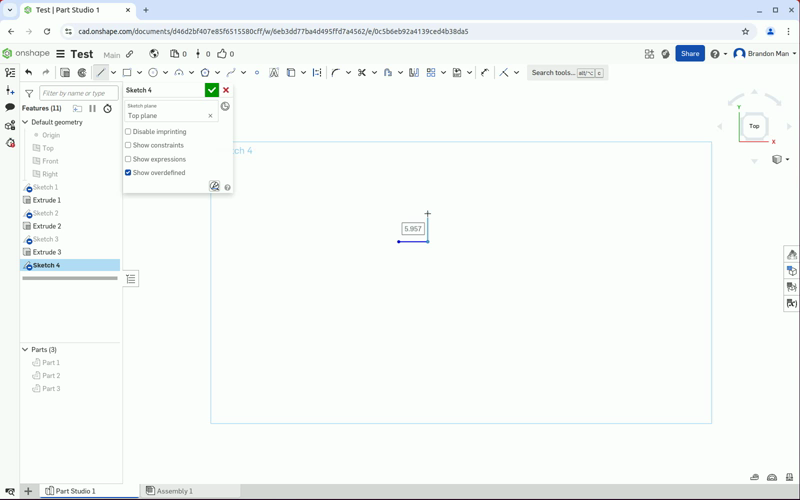
key_up(shift)
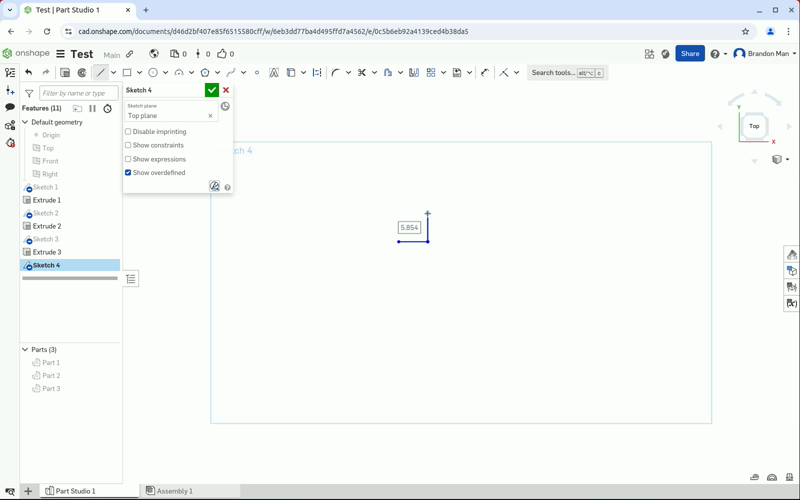
key_down(shift)
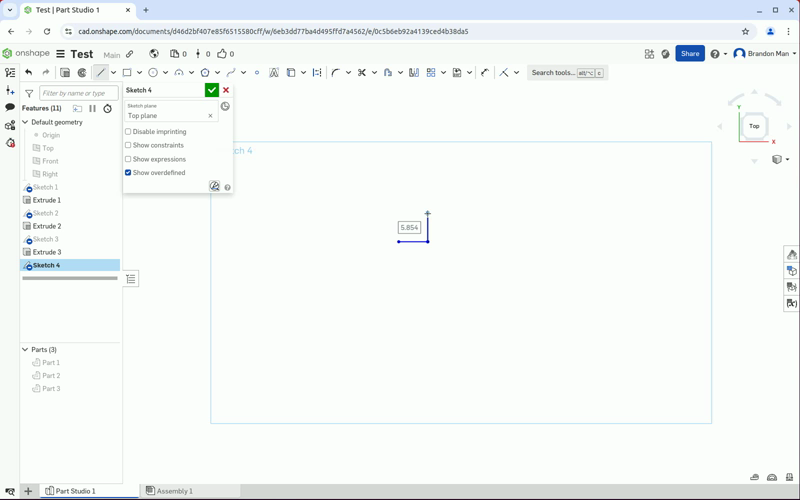
mouse_move(457, 213)
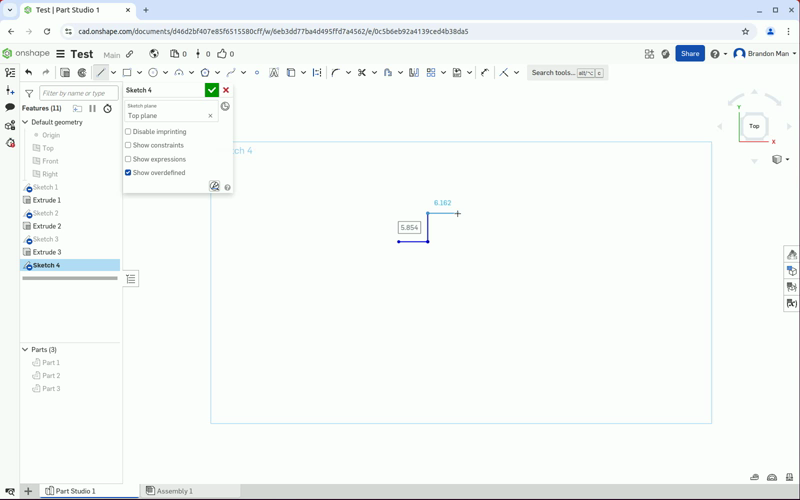
mouse_move(398, 213)
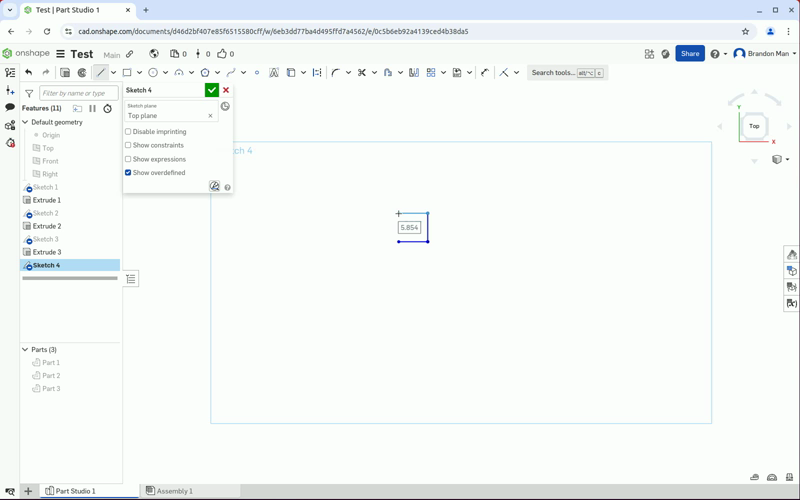
click(398, 213)
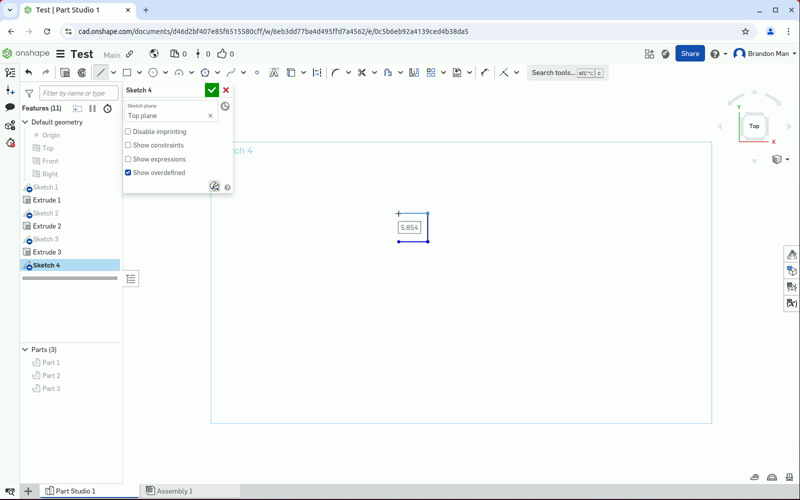
key_up(shift)
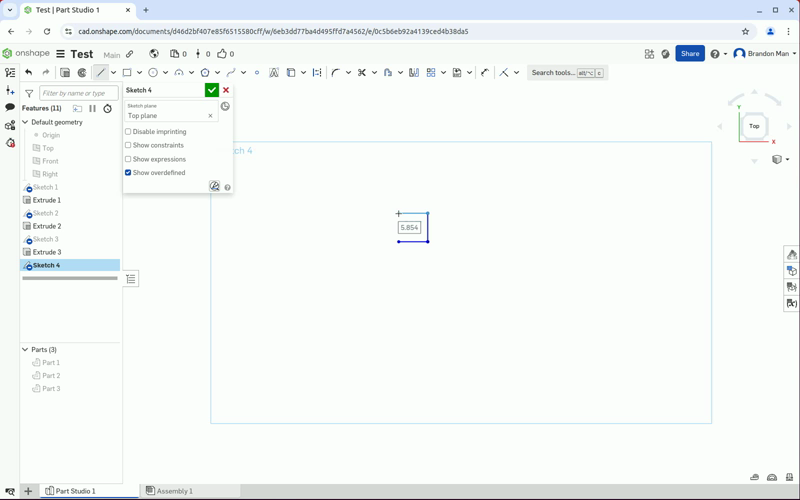
mouse_move(428, 213)
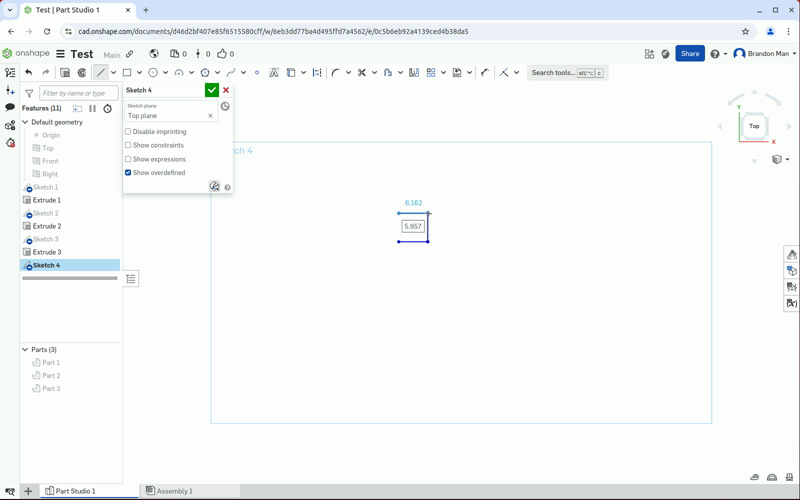
key_down(shift)
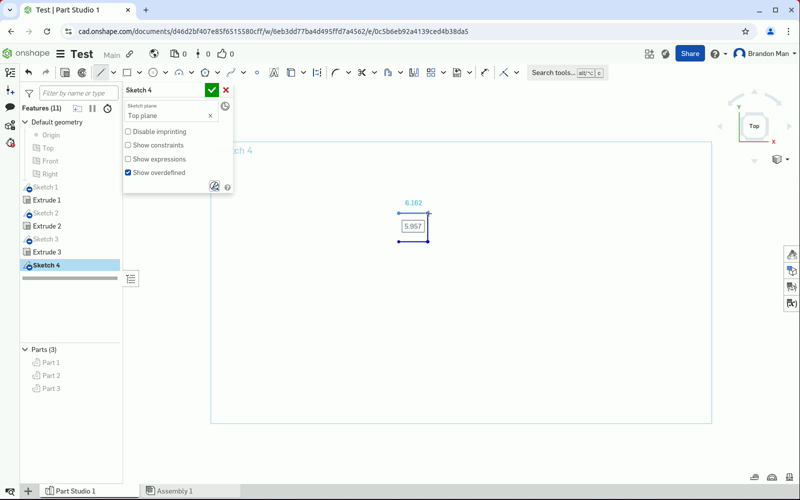
mouse_move(398, 241)
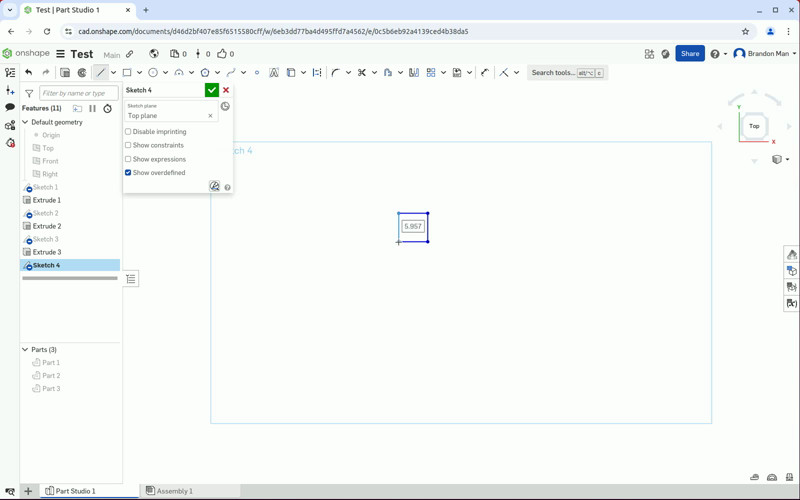
key_up(shift)
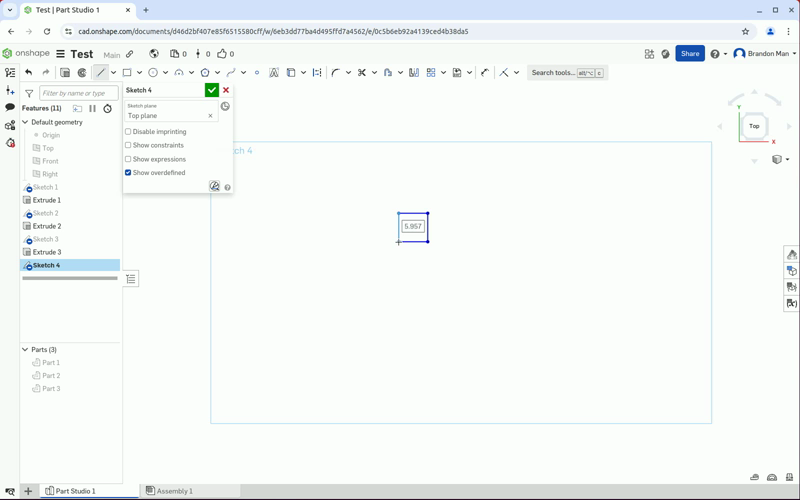
click(398, 241)
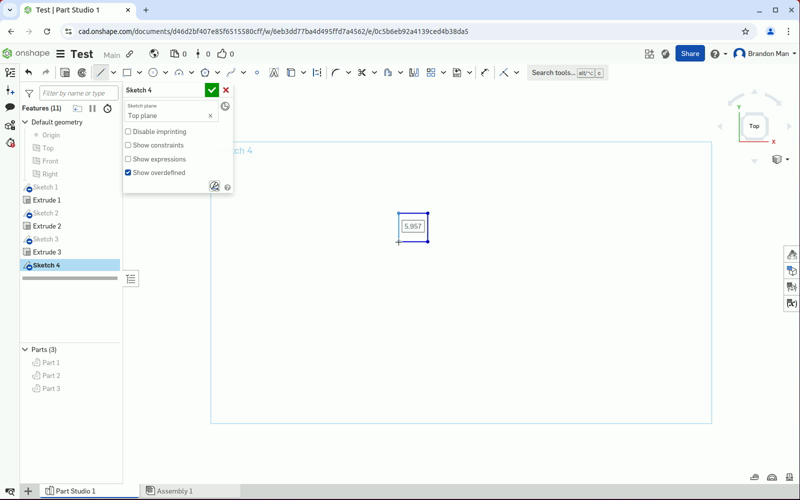
key(esc)
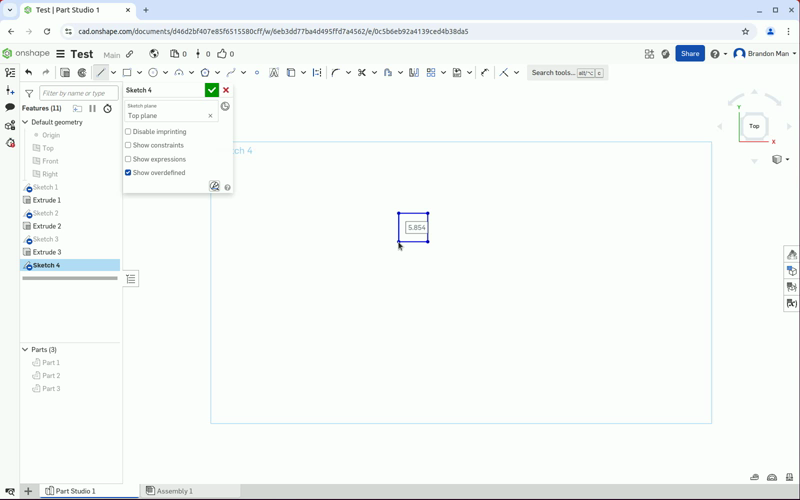
mouse_move(405, 237)
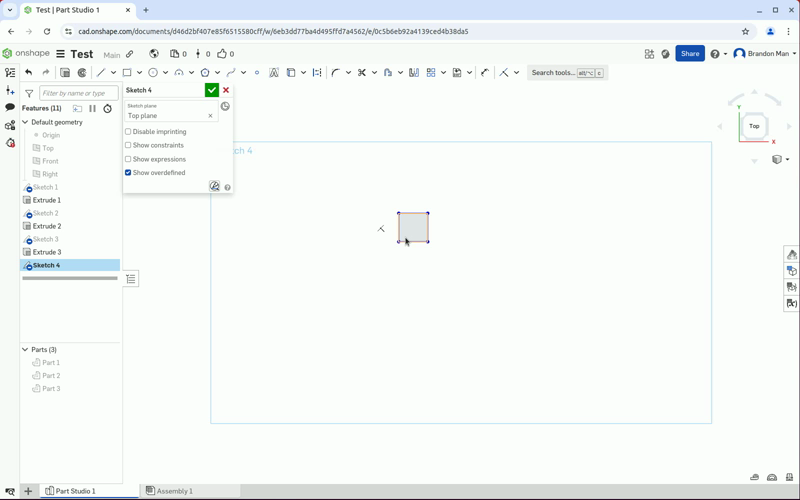
scroll(6)
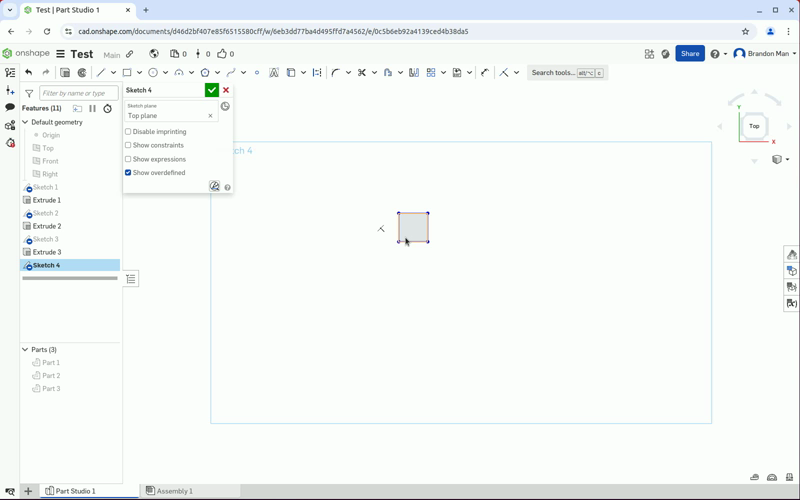
scroll(6)
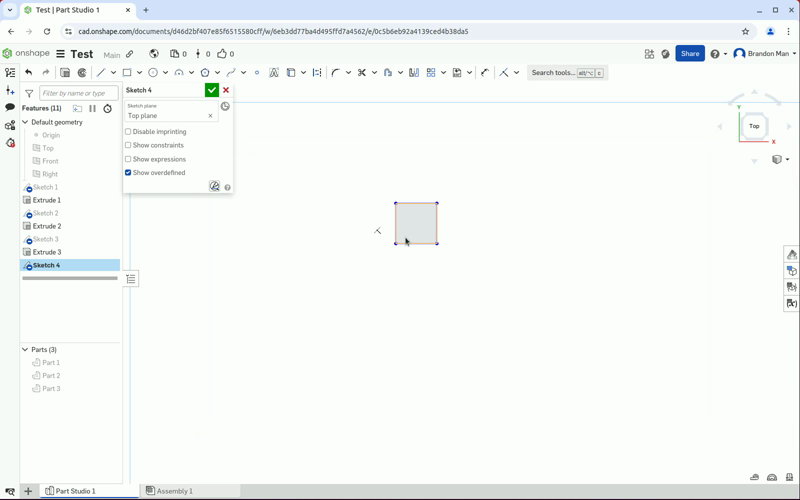
scroll(6)
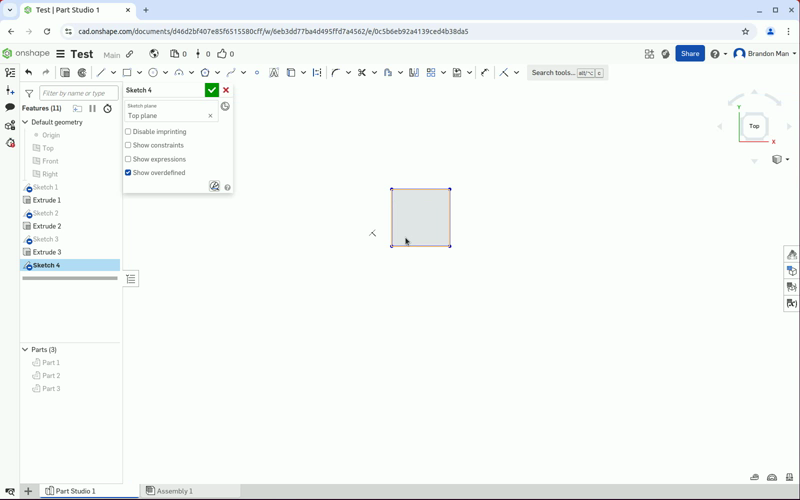
scroll(6)
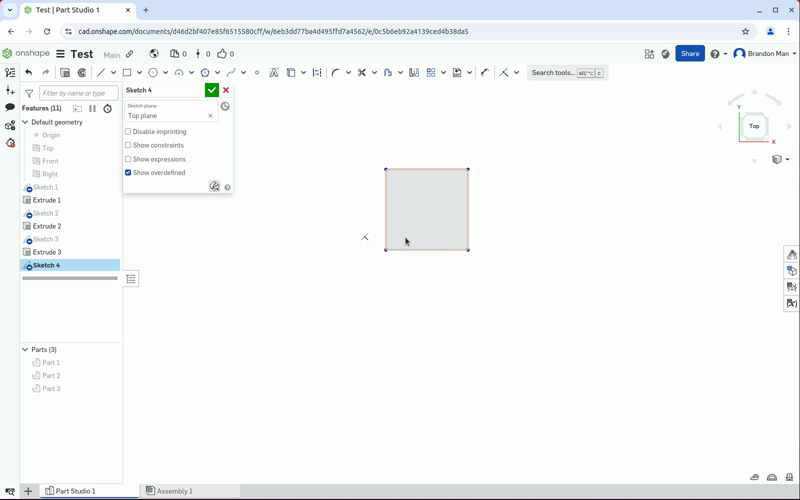
scroll(6)
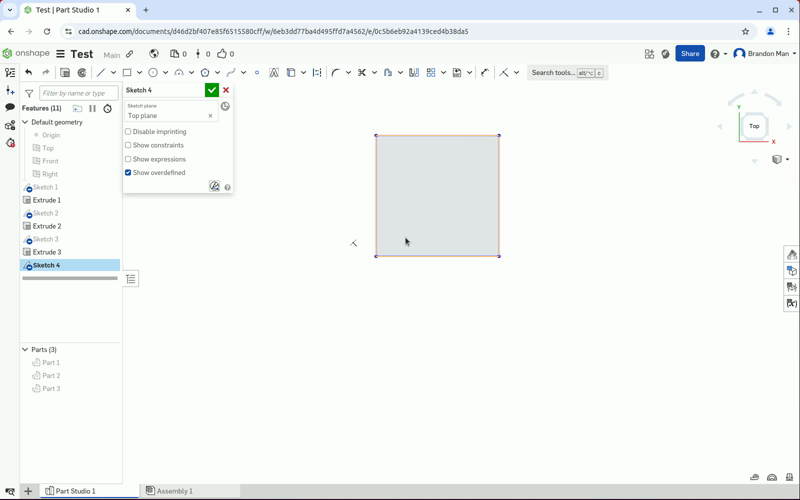
scroll(6)
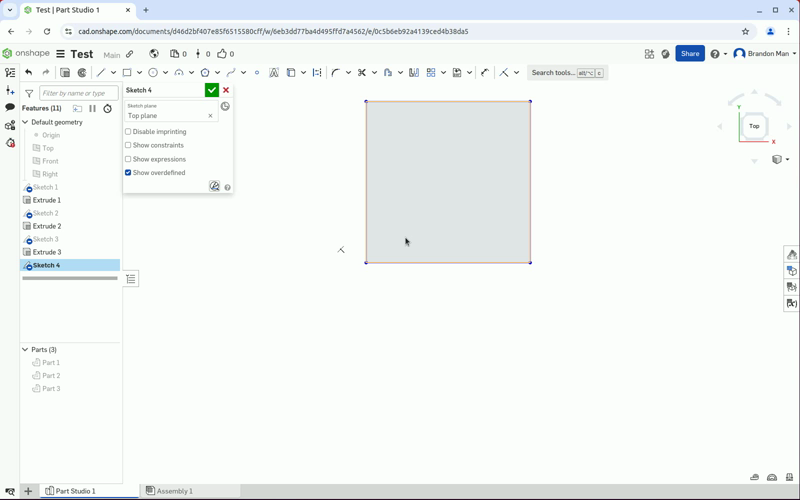
scroll(6)
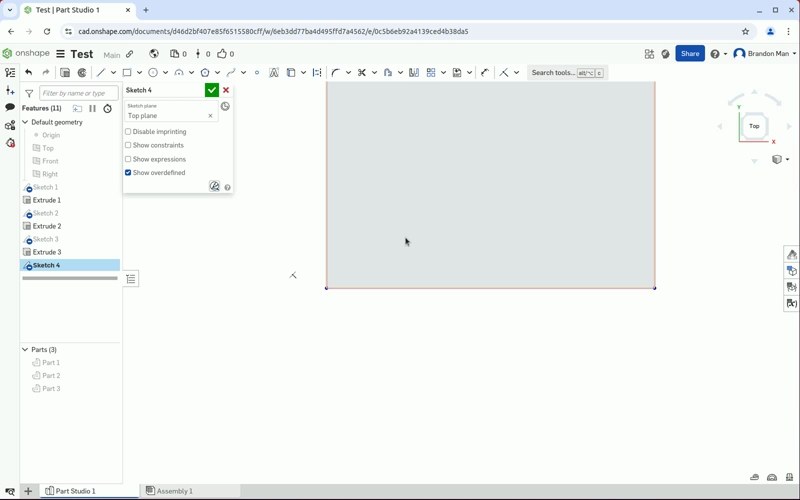
click(405, 237)
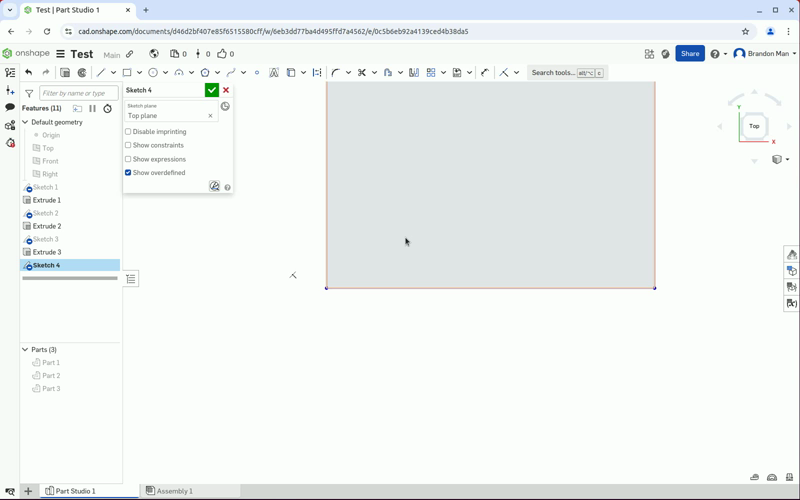
scroll(-6)
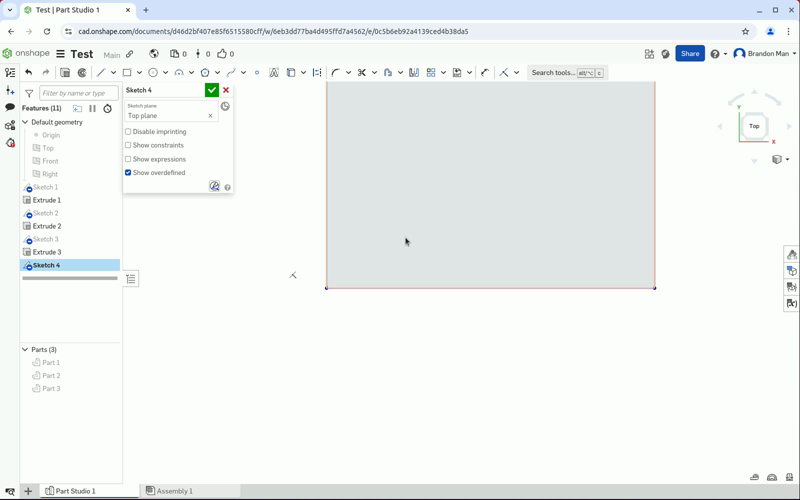
scroll(-6)
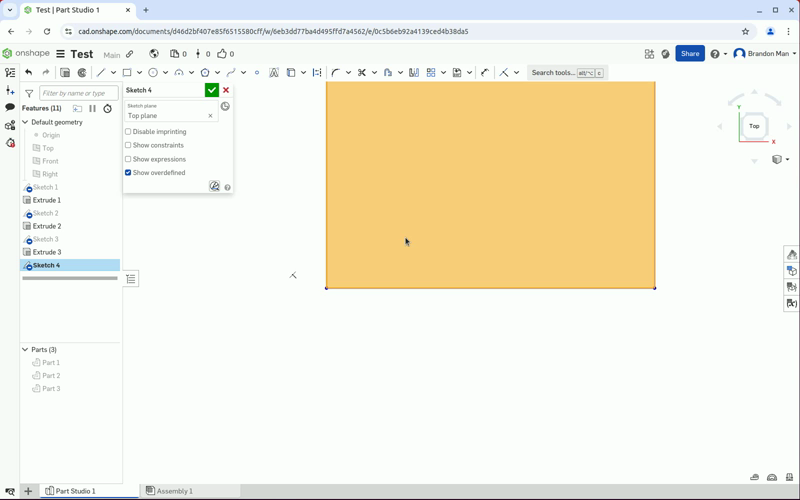
scroll(-6)
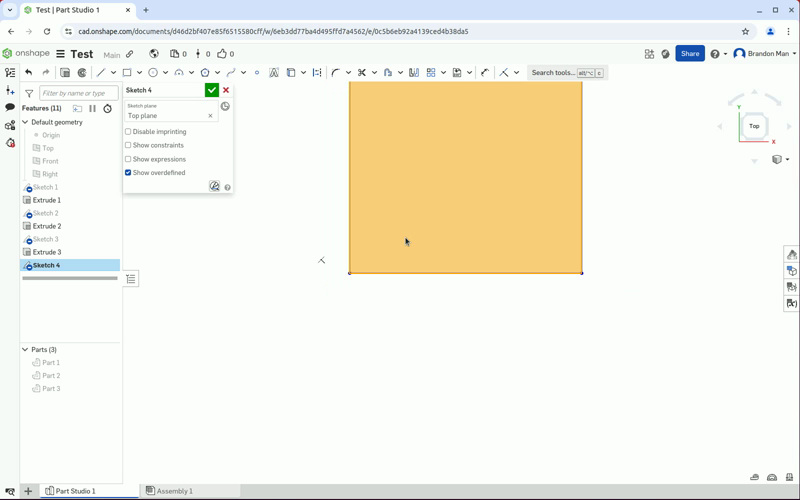
scroll(-6)
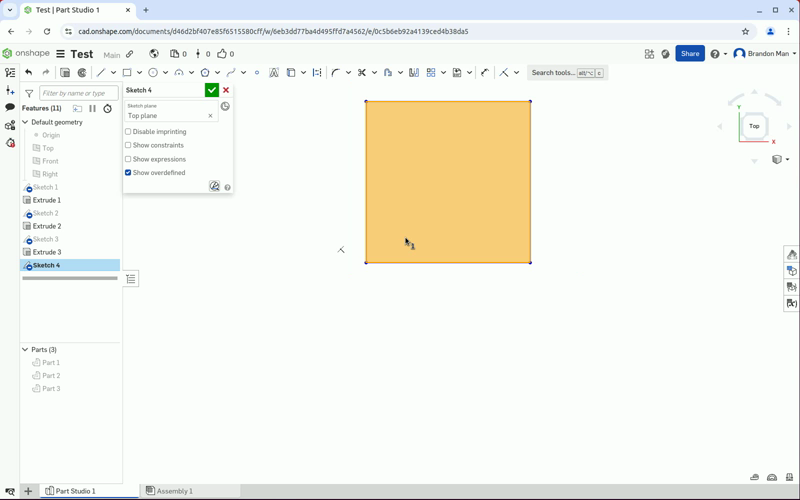
scroll(-6)
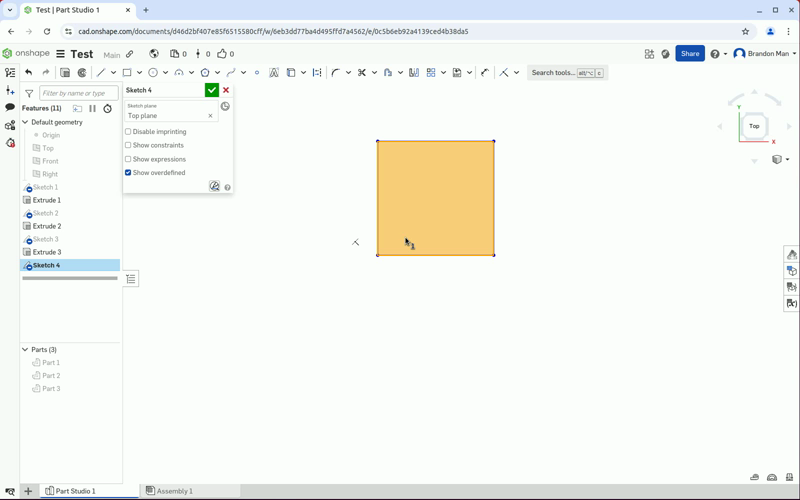
scroll(-6)
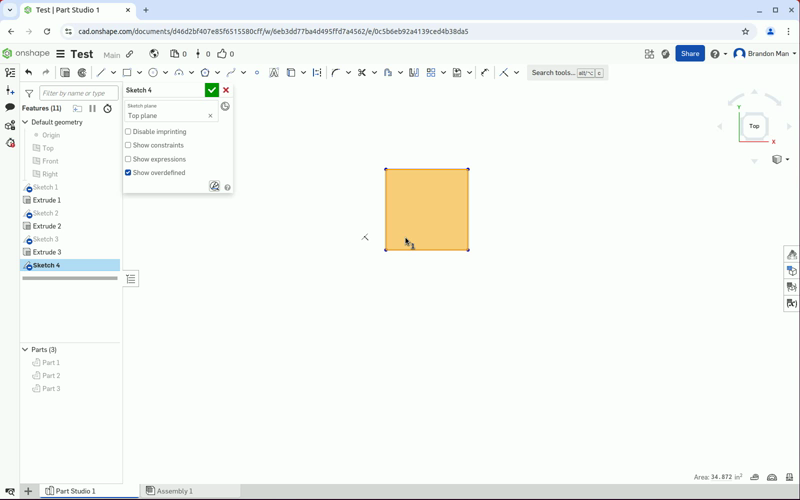
scroll(-6)
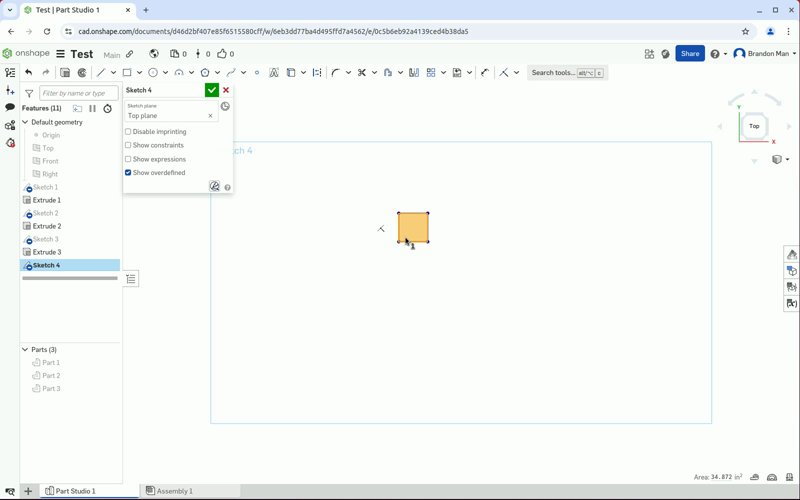
mouse_move(73, 352)
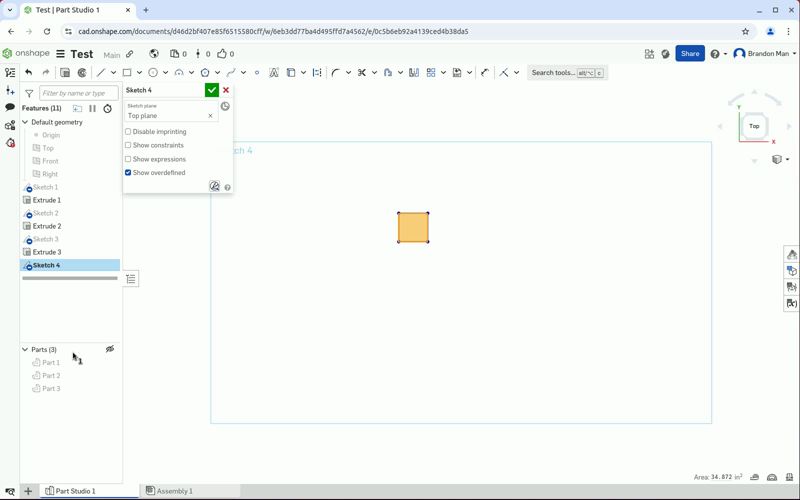
key(shift+y)
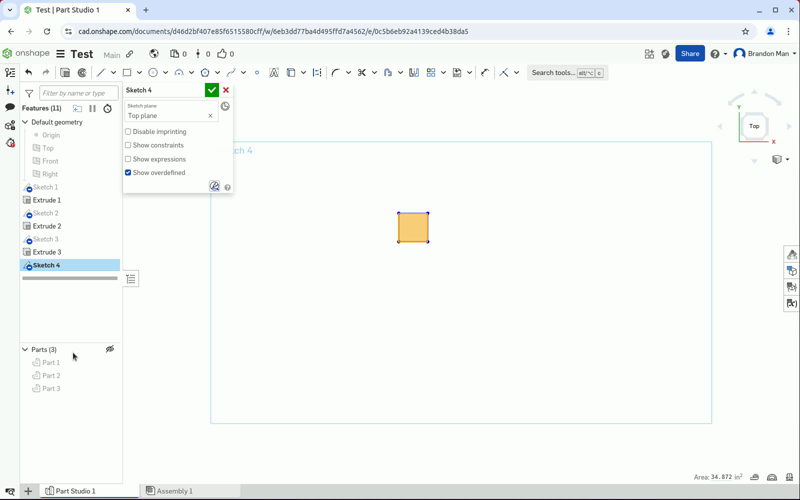
key(shift+e)
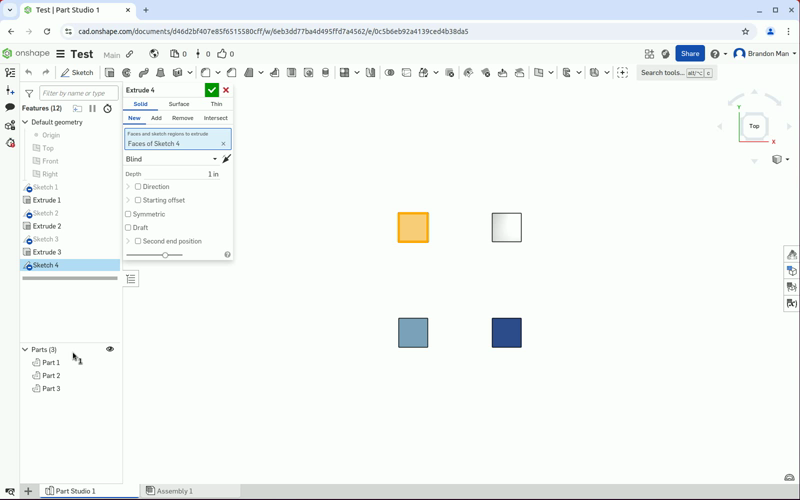
mouse_move(143, 106)
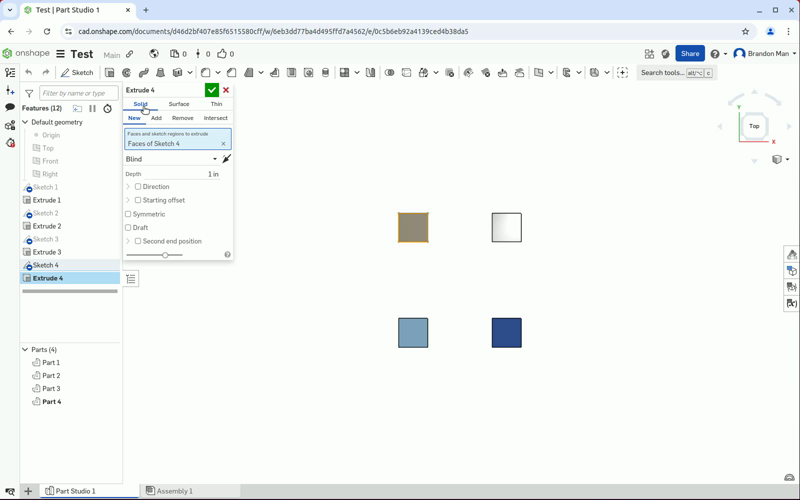
click(143, 106)
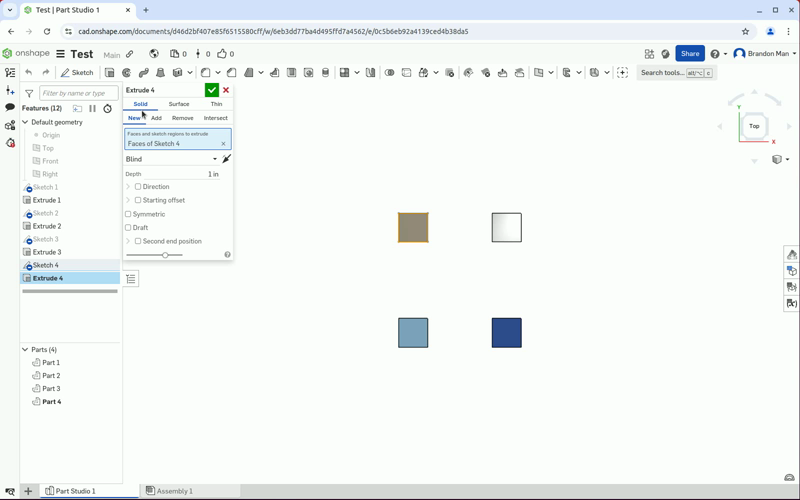
mouse_move(137, 120)
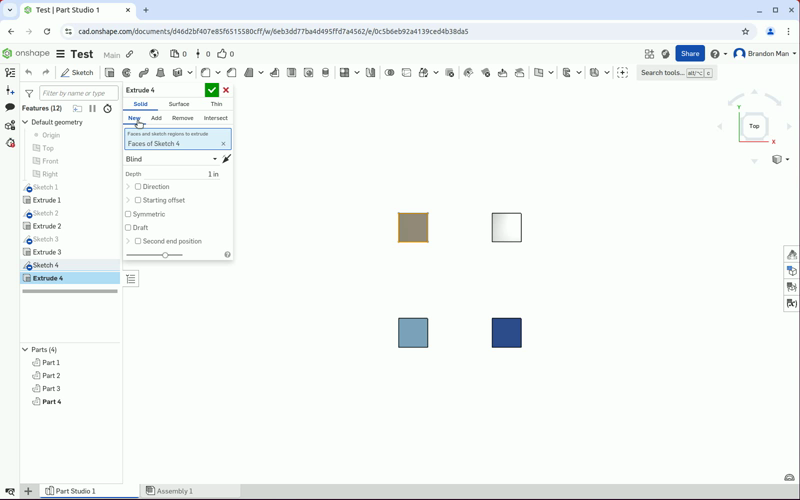
click(137, 120)
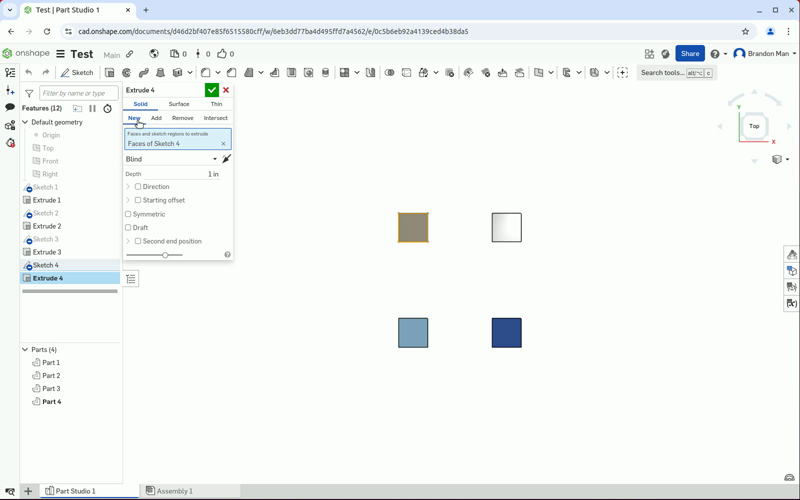
key(tab, 4)
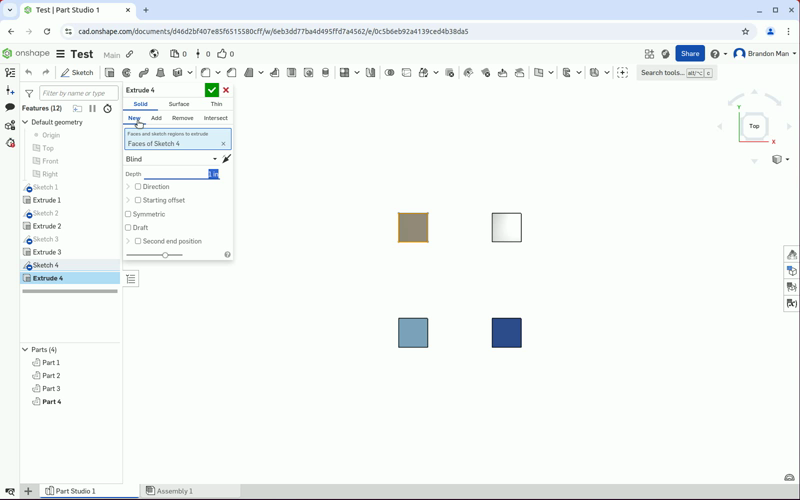
text(16.609)
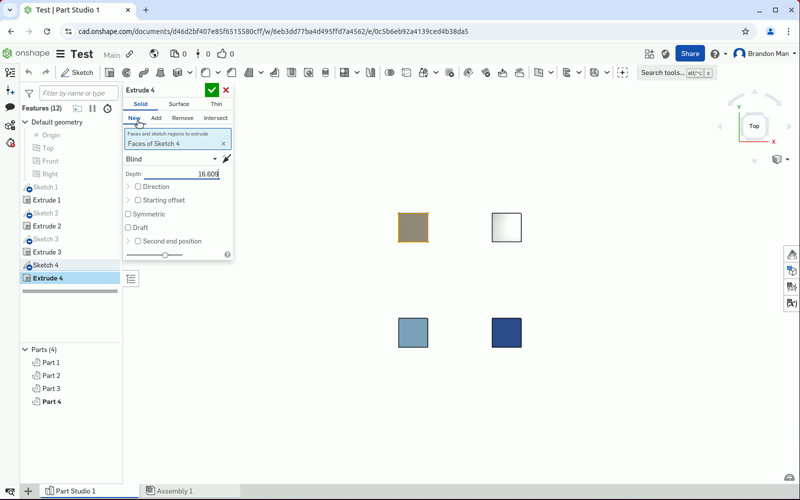
key(enter)
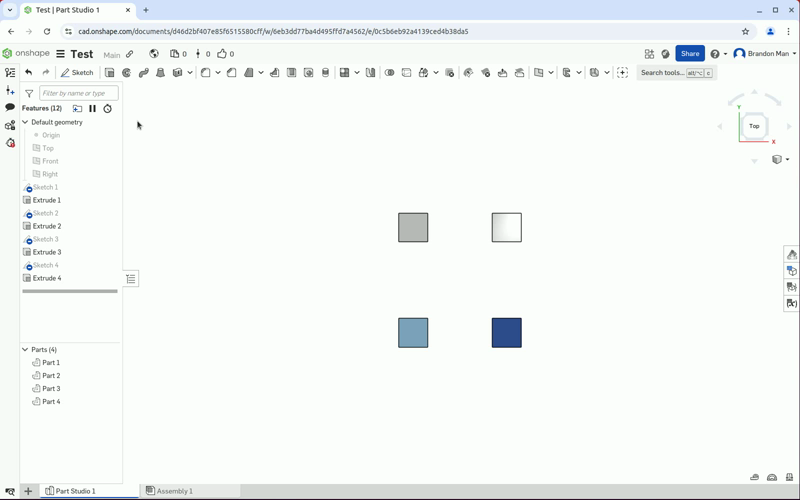
key(shift+h)
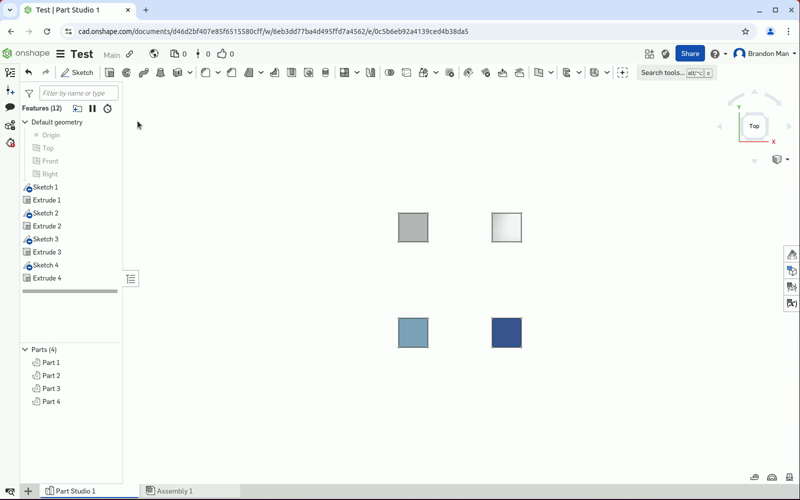
key(shift+h)
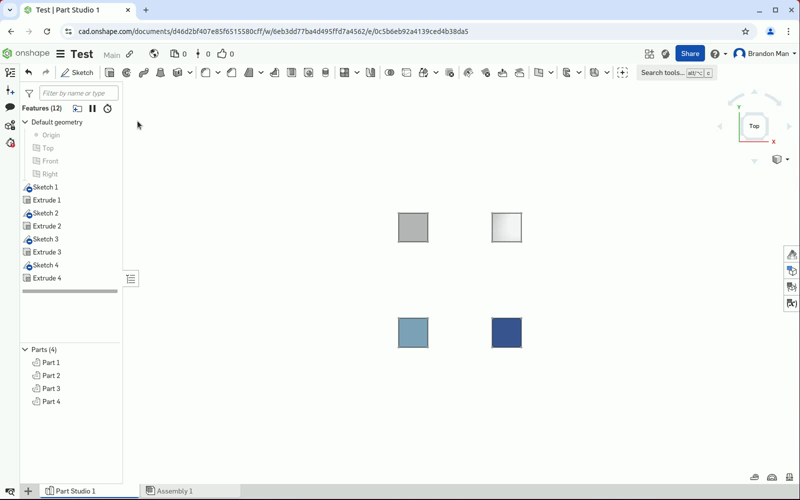
key(shift+7)
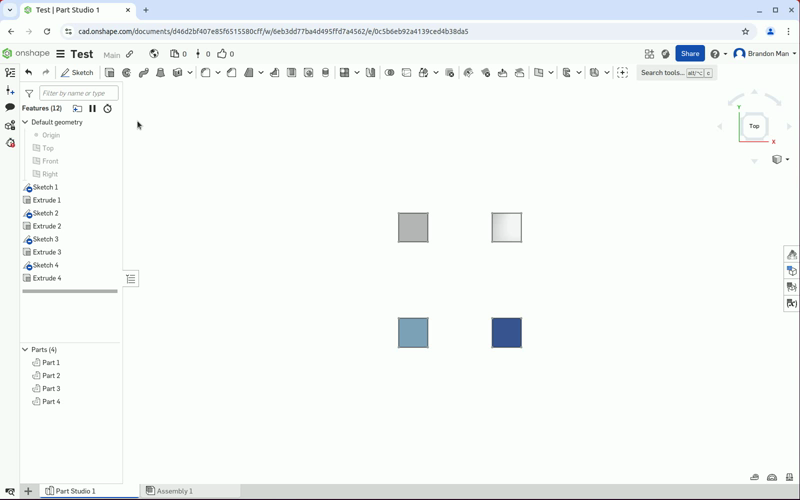
key(up, 3)
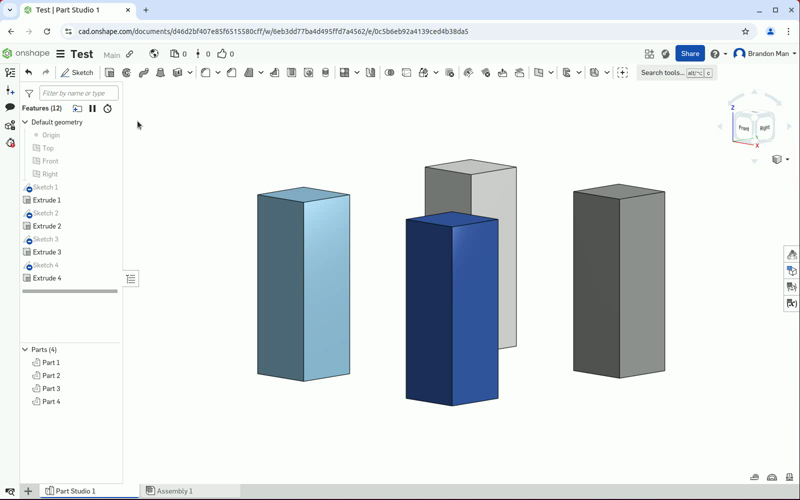
key(left, 3)
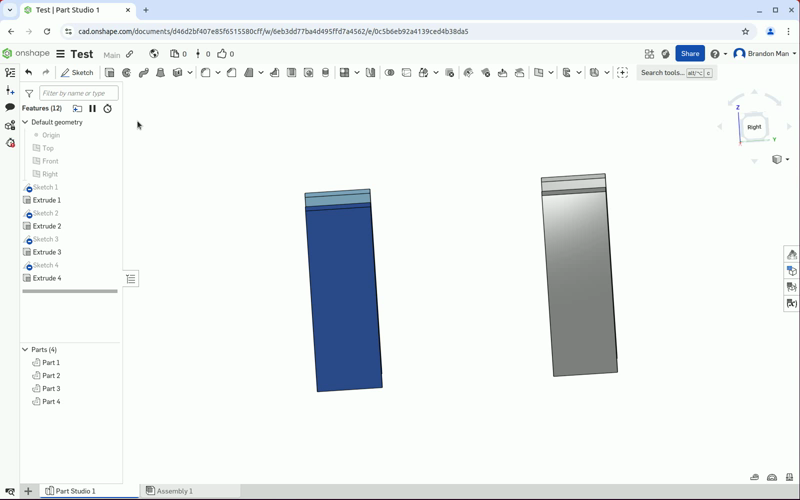
key(right, 3)
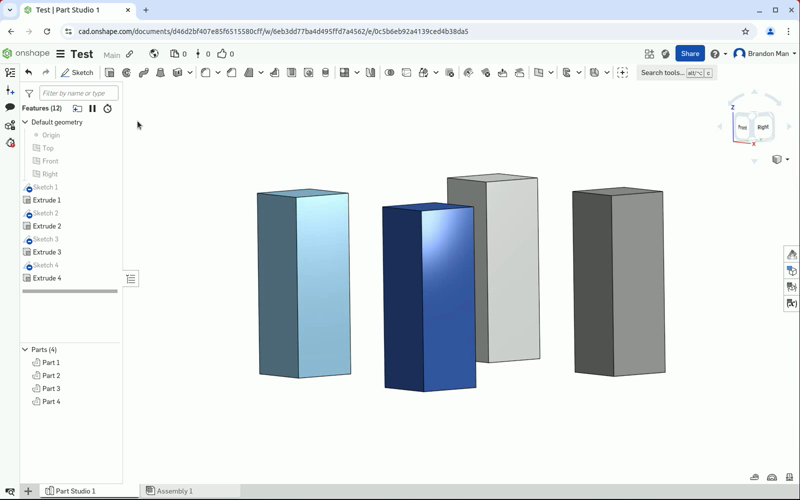
key(down, 3)
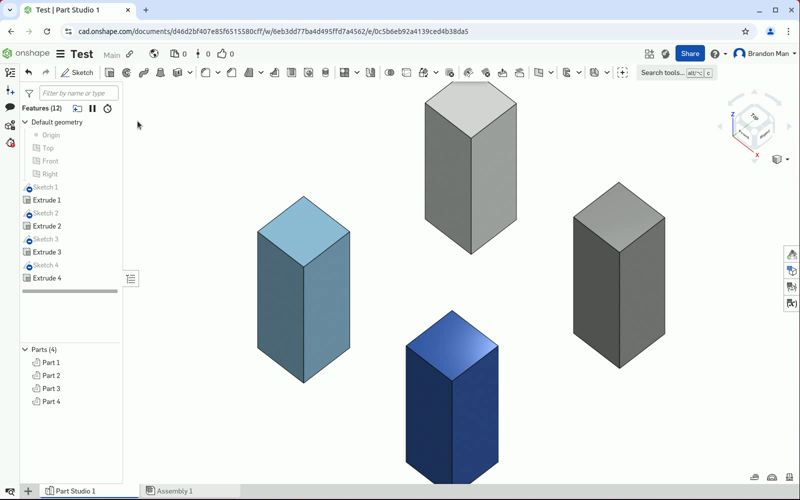
mouse_move(73, 189)
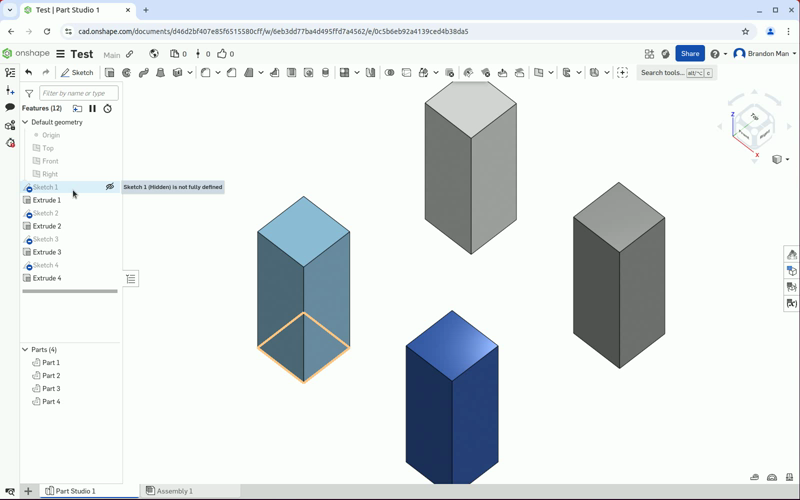
click(73, 189)